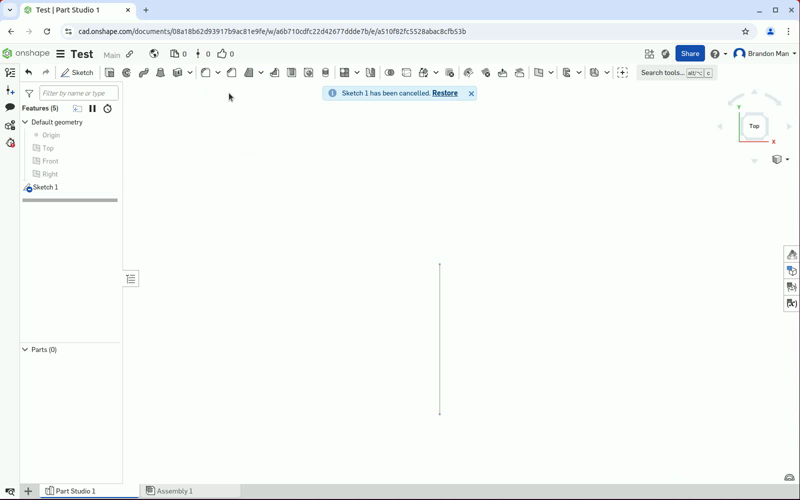
key(shift+h)
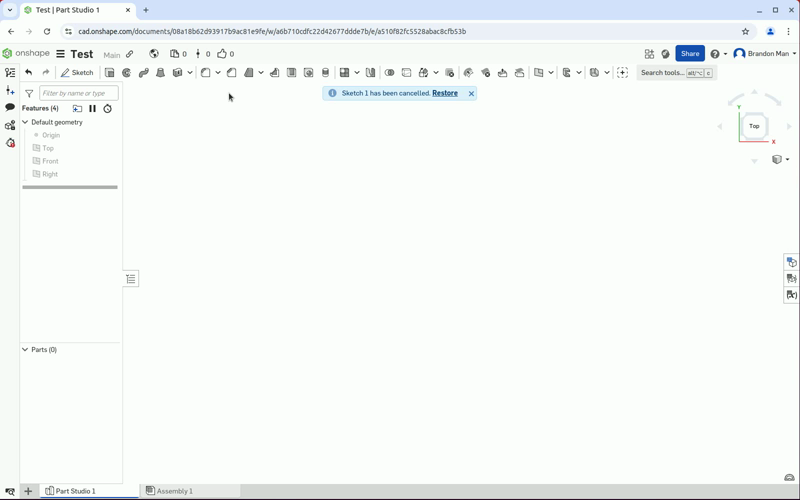
mouse_move(73, 352)
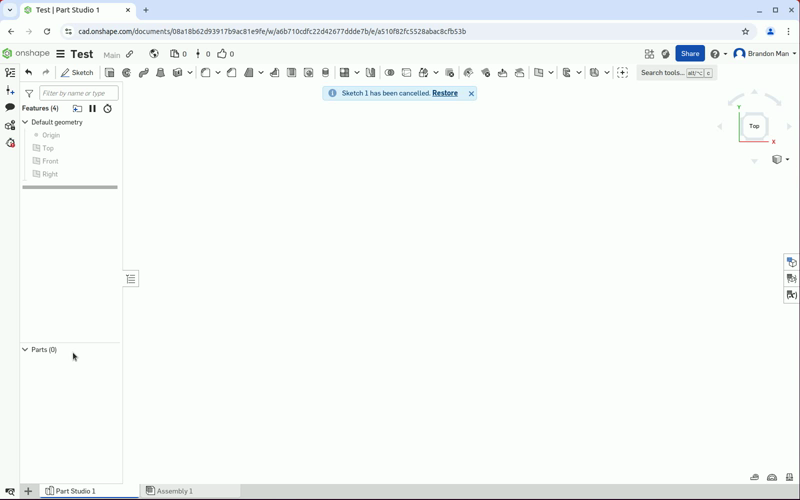
key(y)
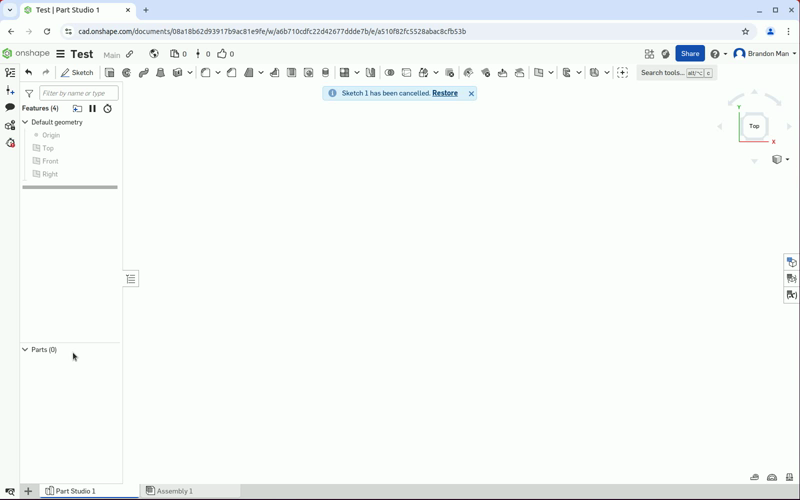
key(shift+p)
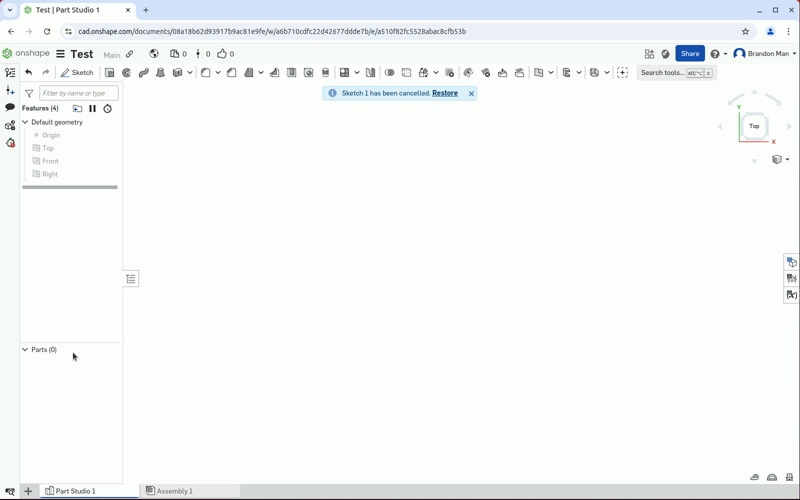
key(space)
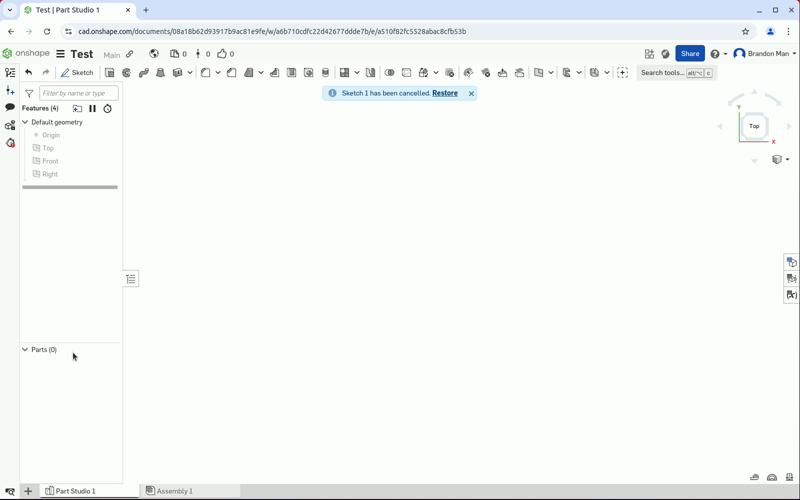
key_down(shift)
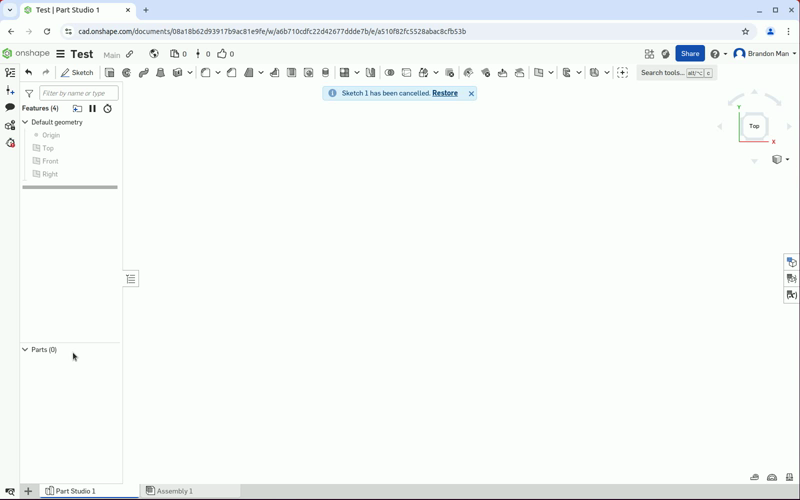
key(up)
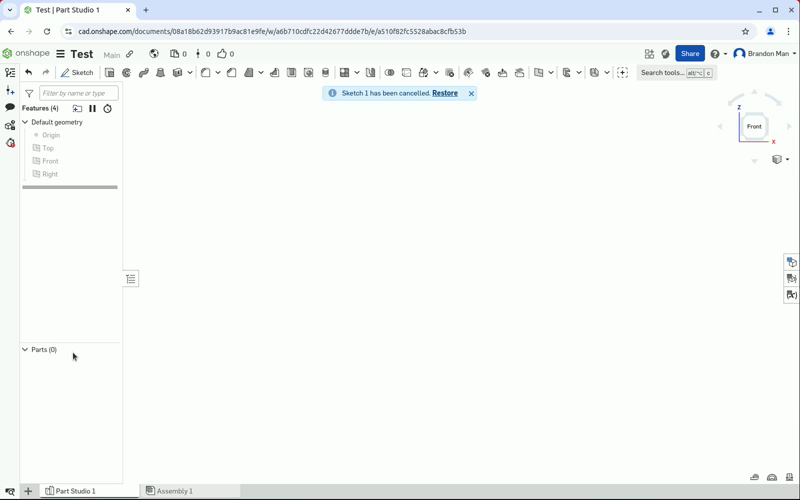
key_up(shift)
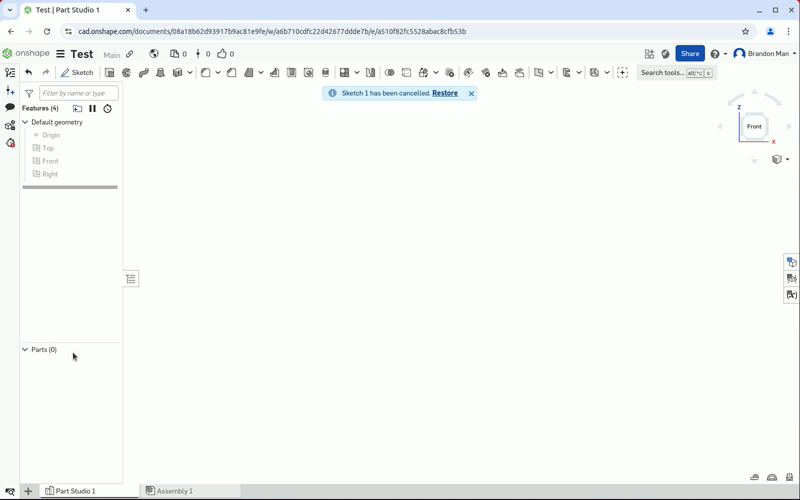
mouse_move(73, 352)
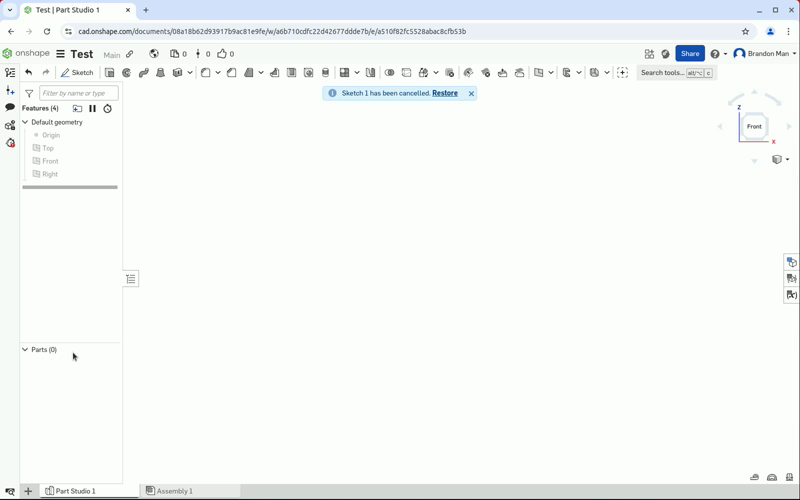
key(shift+y)
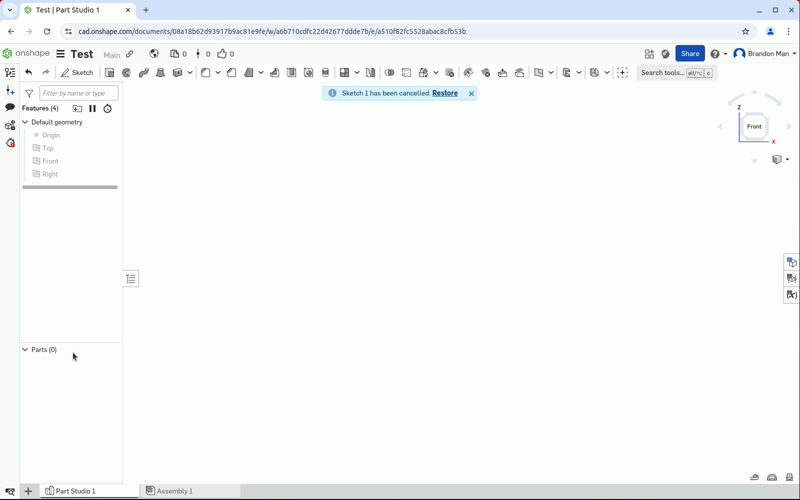
key(shift+s)
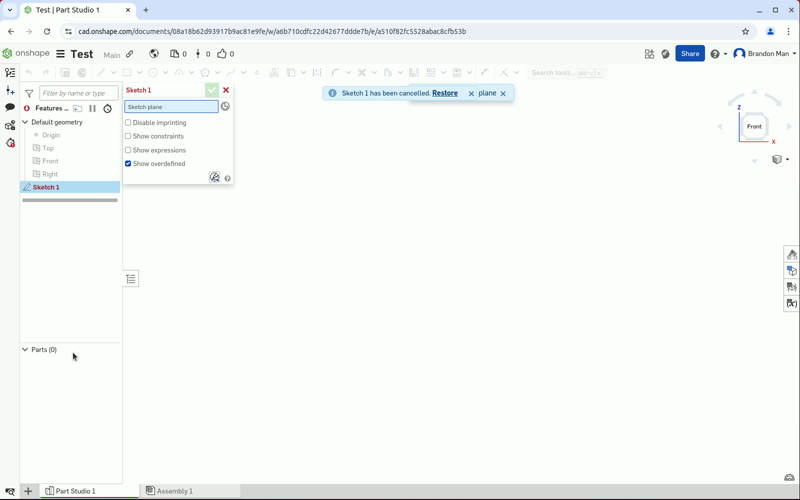
mouse_move(73, 163)
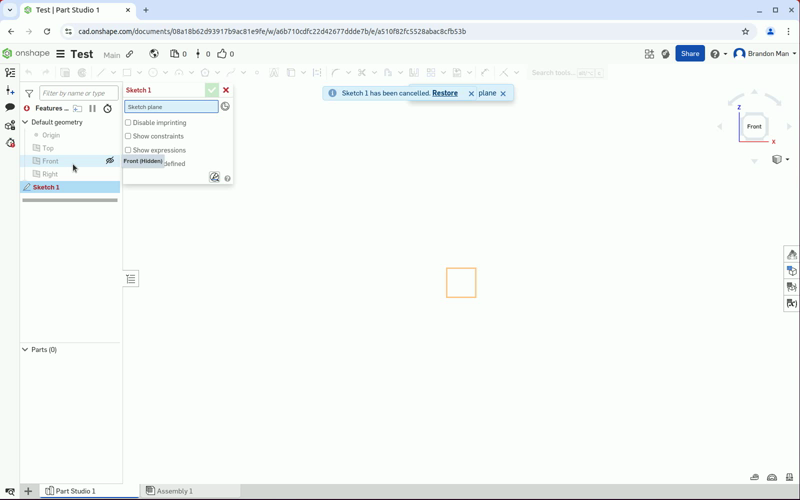
click(73, 163)
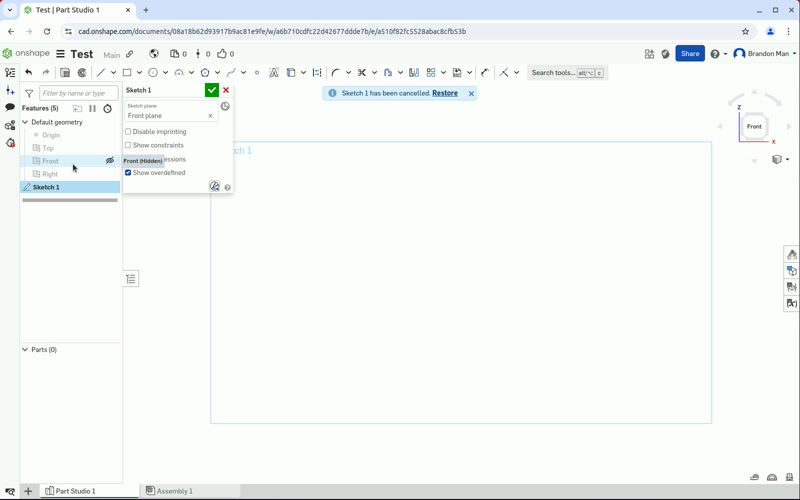
mouse_move(73, 352)
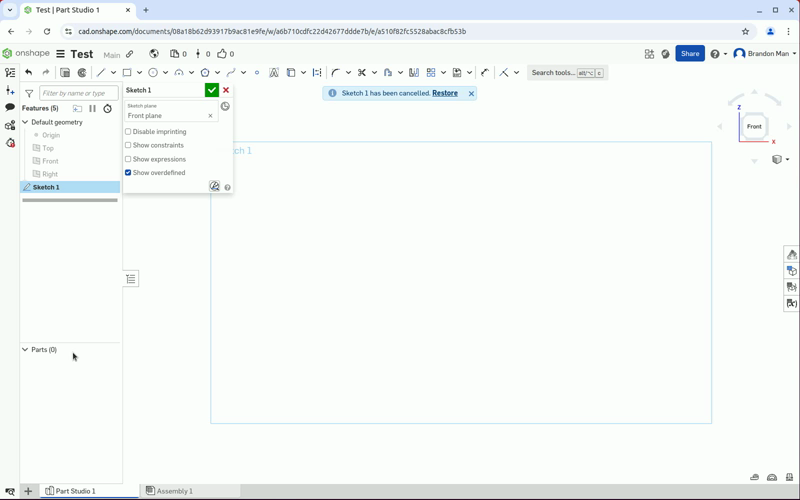
key(y)
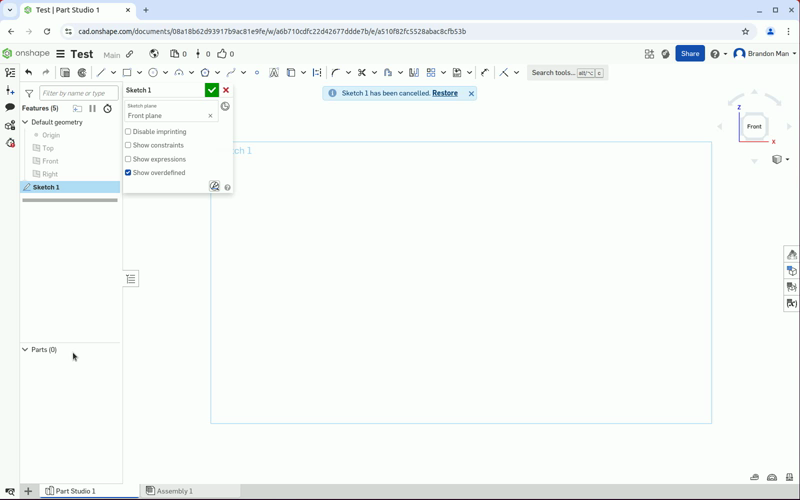
key(l)
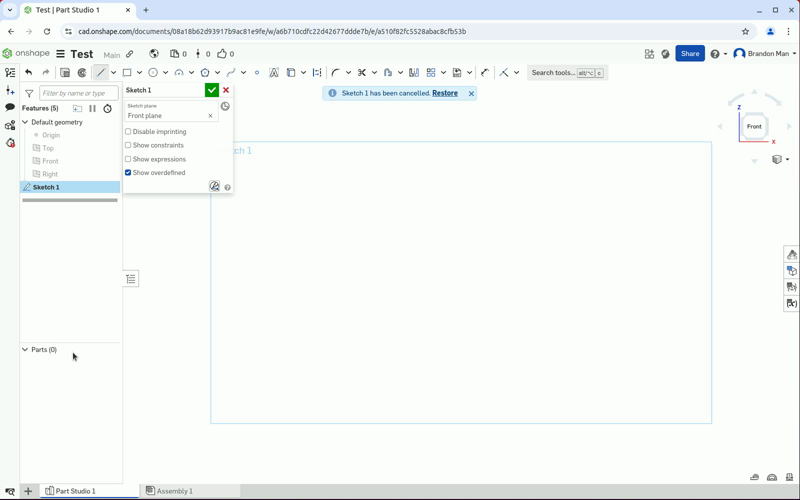
key_down(shift)
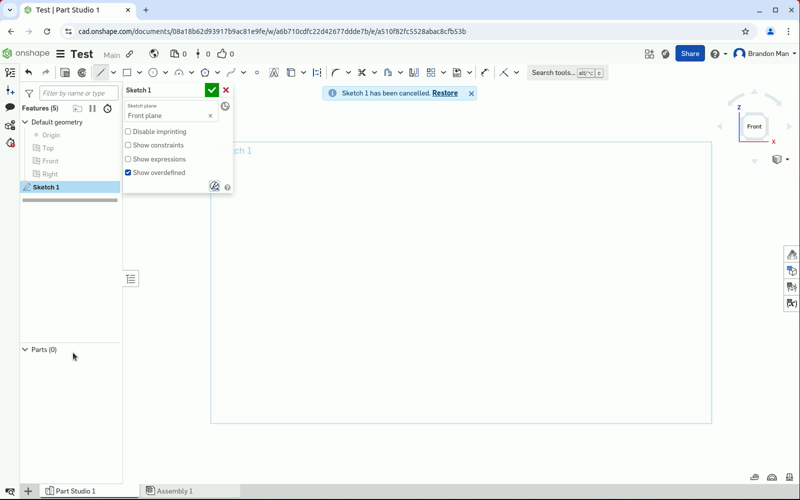
mouse_move(349, 395)
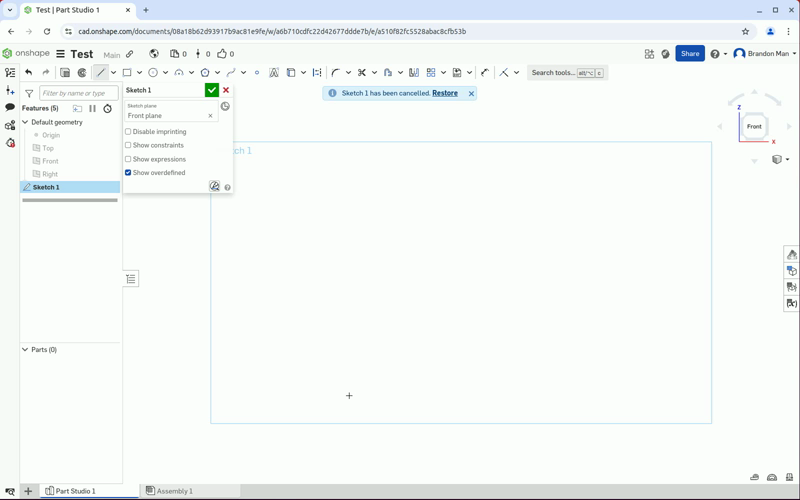
click(349, 395)
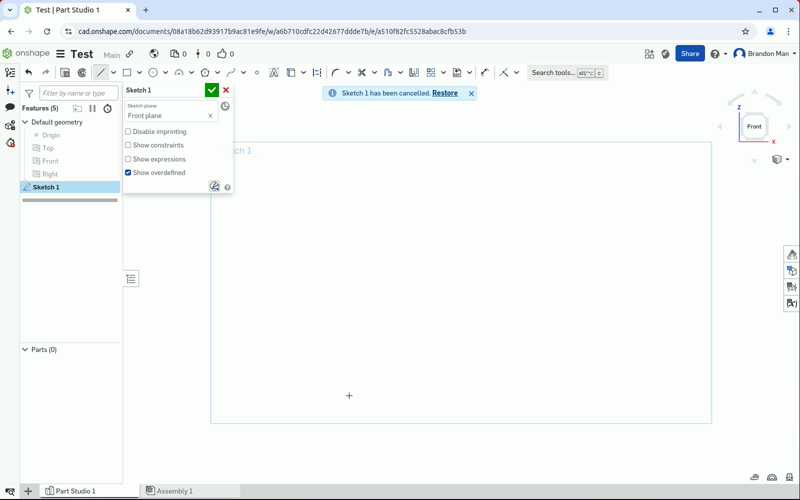
key_up(shift)
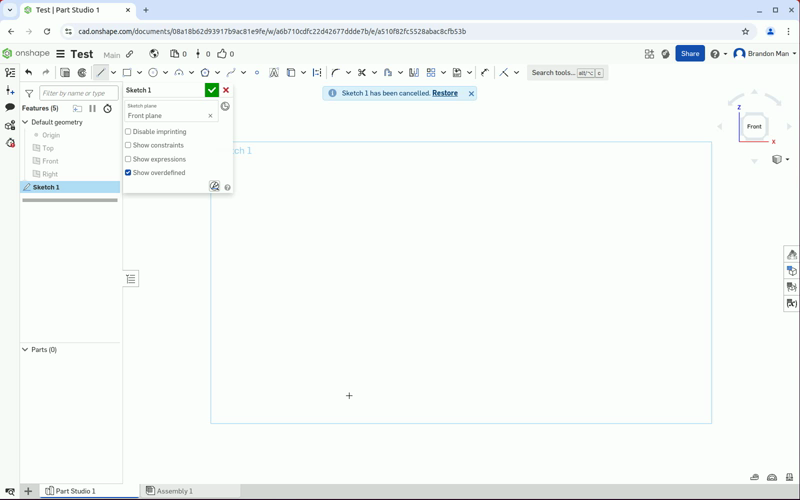
key_down(shift)
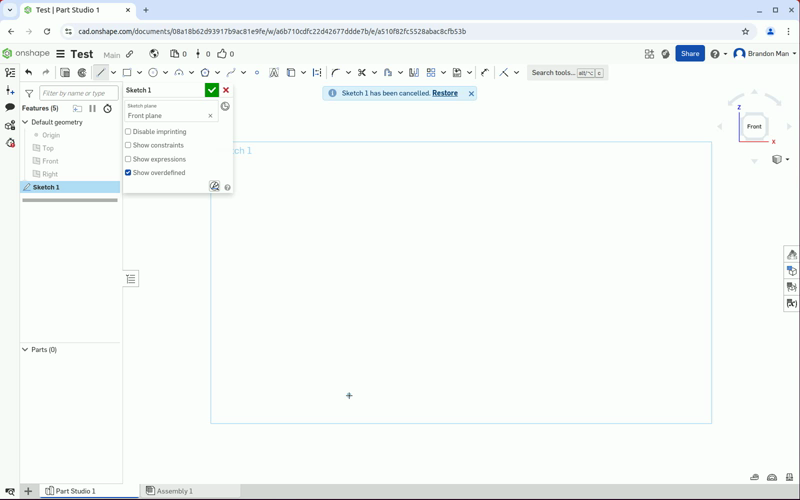
mouse_move(565, 395)
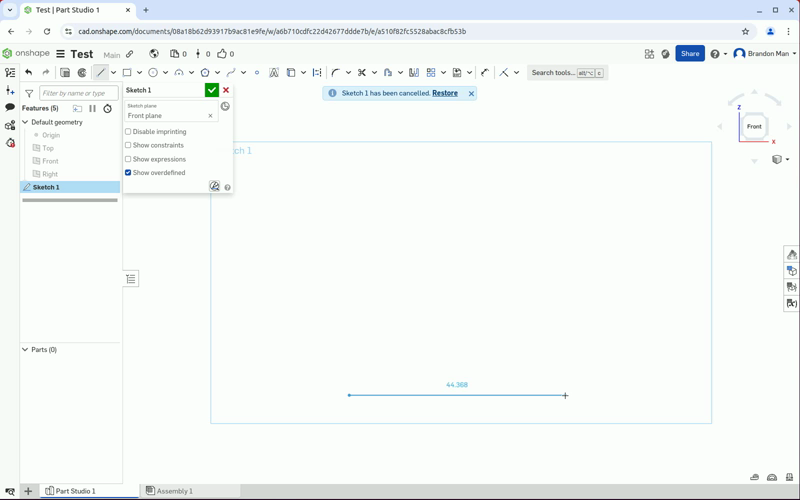
click(565, 395)
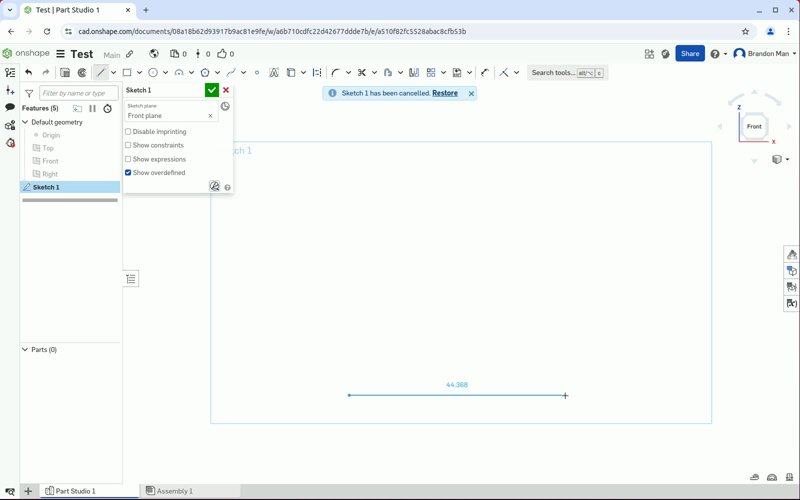
key_up(shift)
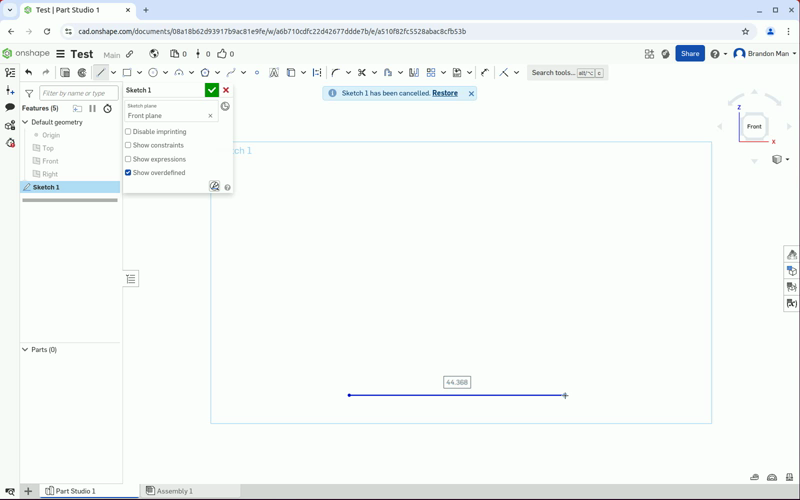
key_down(shift)
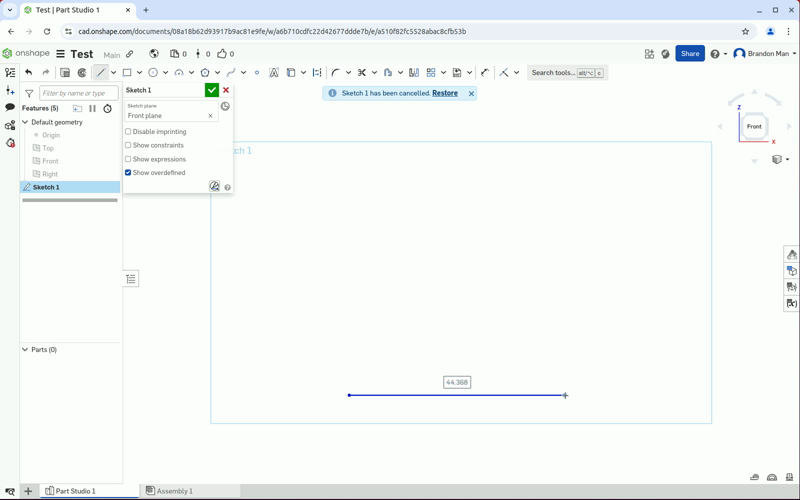
mouse_move(565, 327)
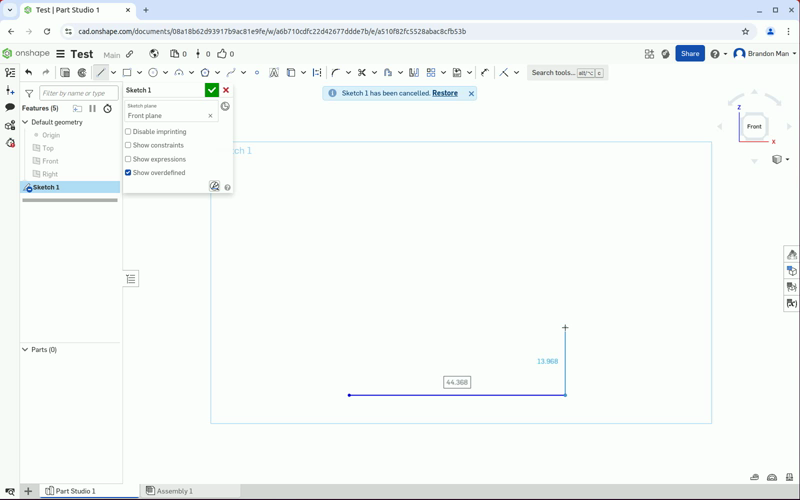
click(565, 327)
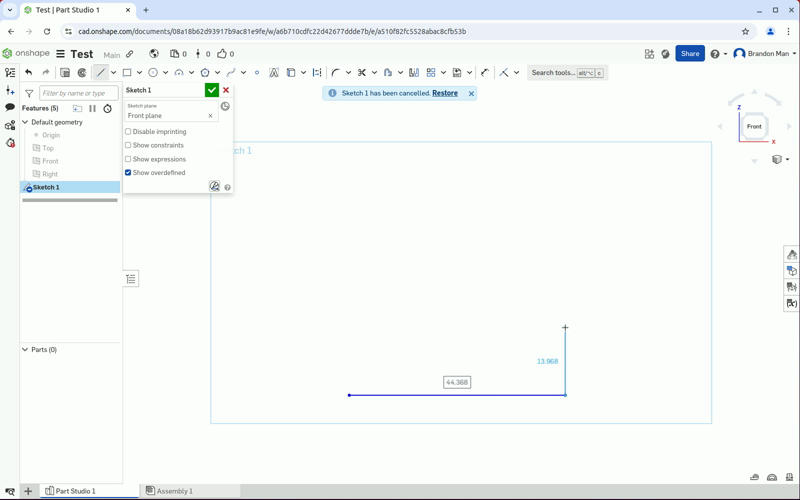
key_up(shift)
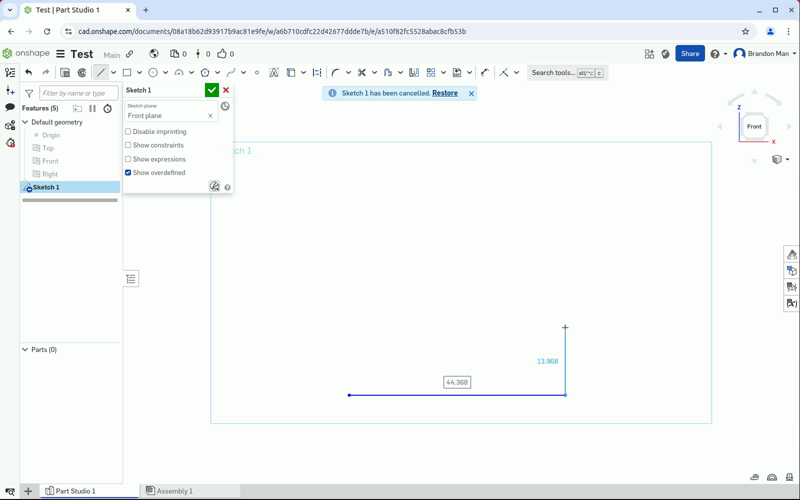
key_down(shift)
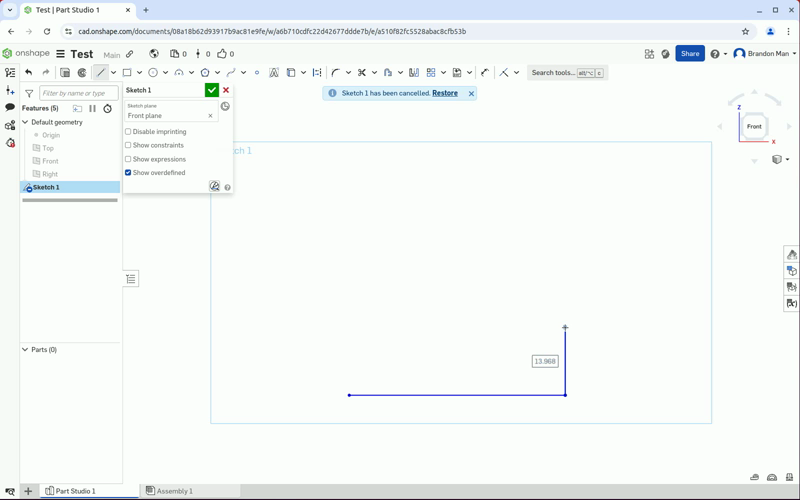
mouse_move(349, 327)
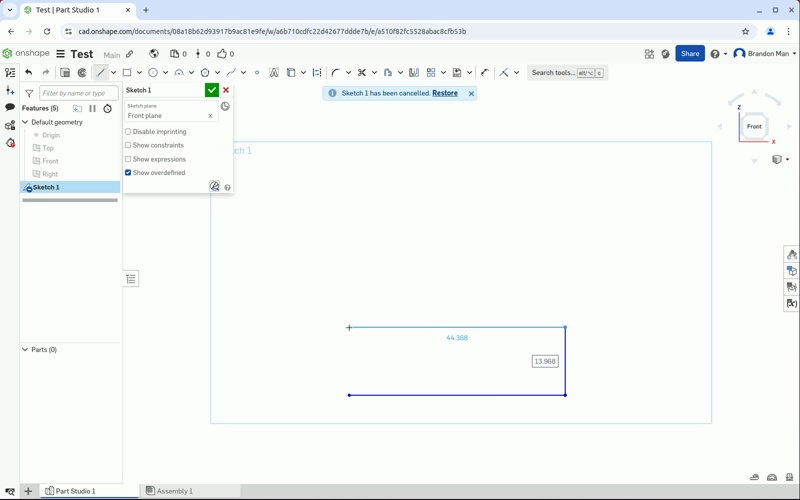
click(349, 327)
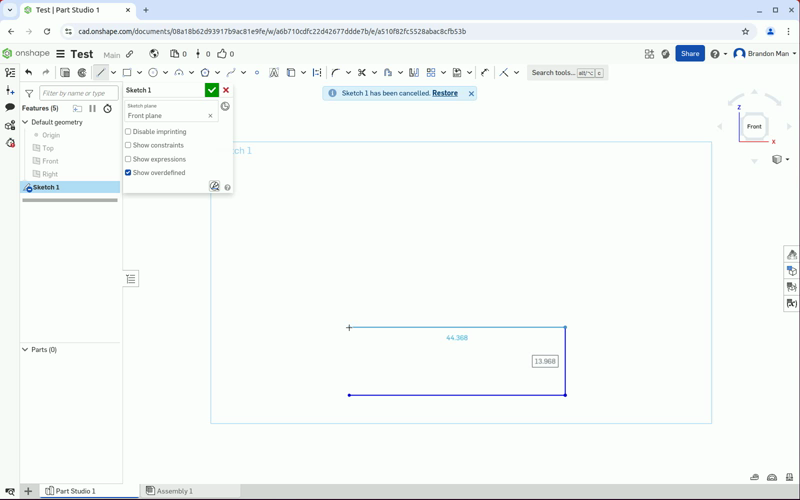
key_up(shift)
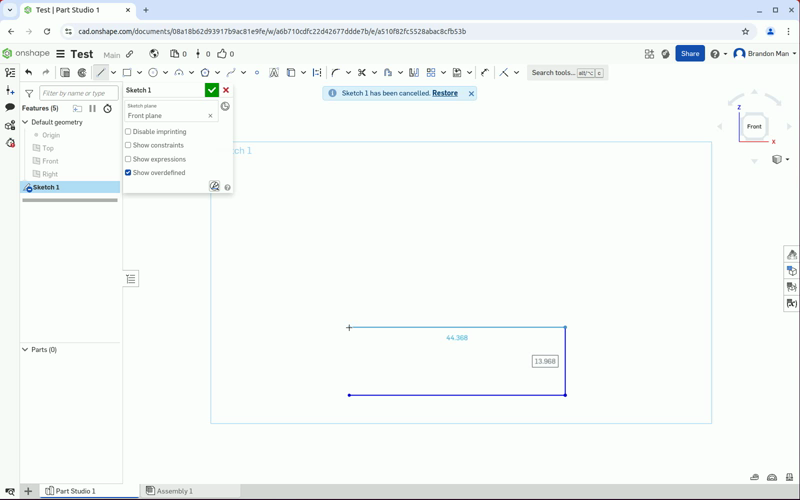
key_down(shift)
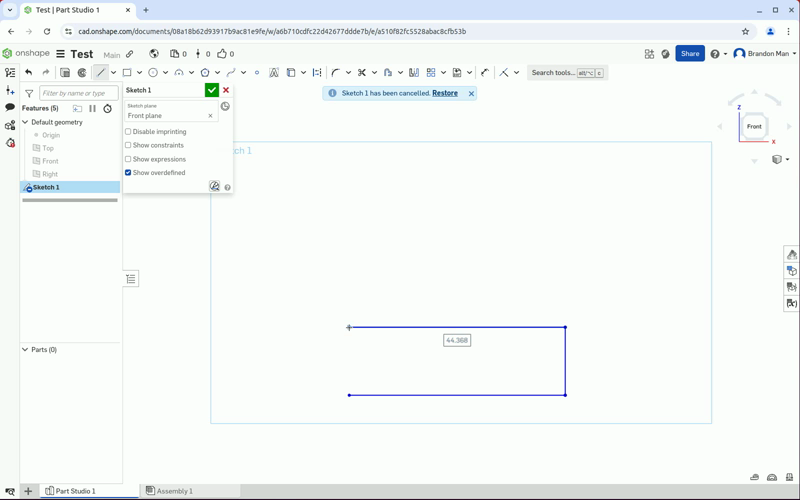
mouse_move(379, 327)
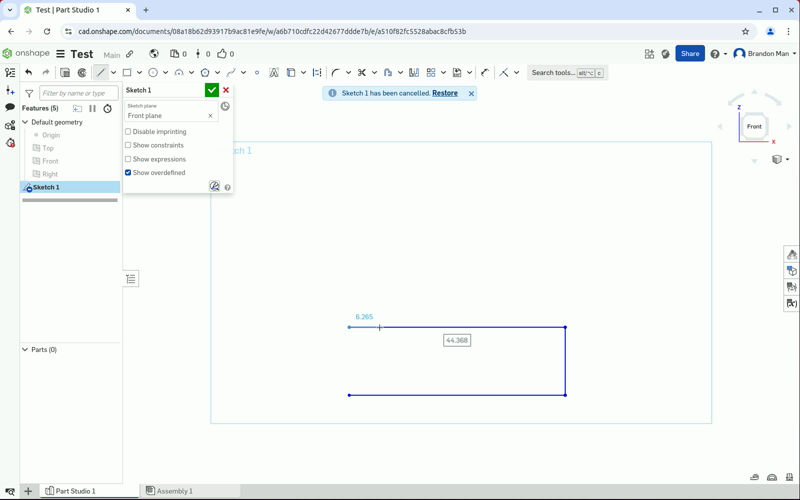
mouse_move(349, 361)
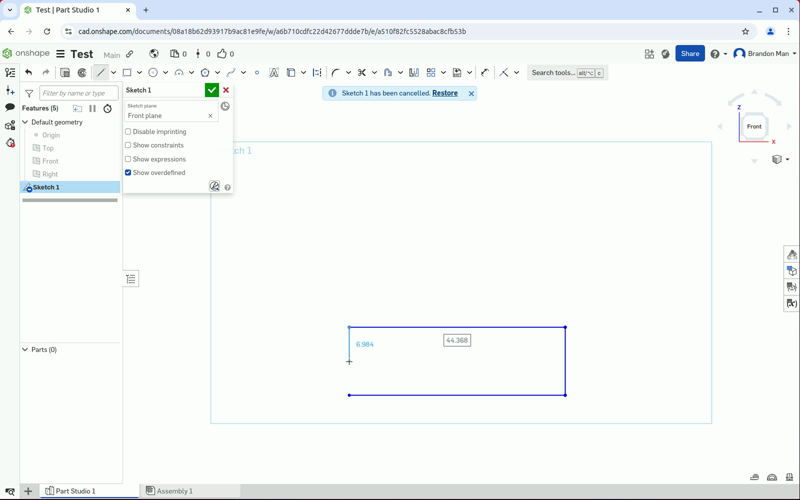
click(349, 361)
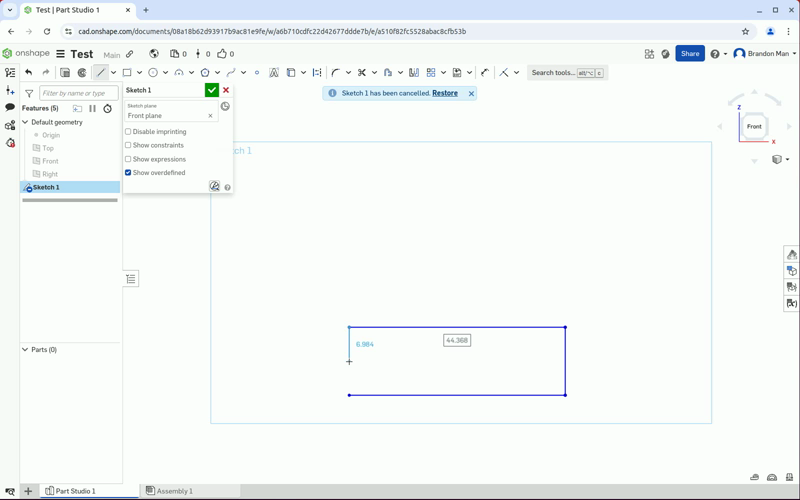
key_up(shift)
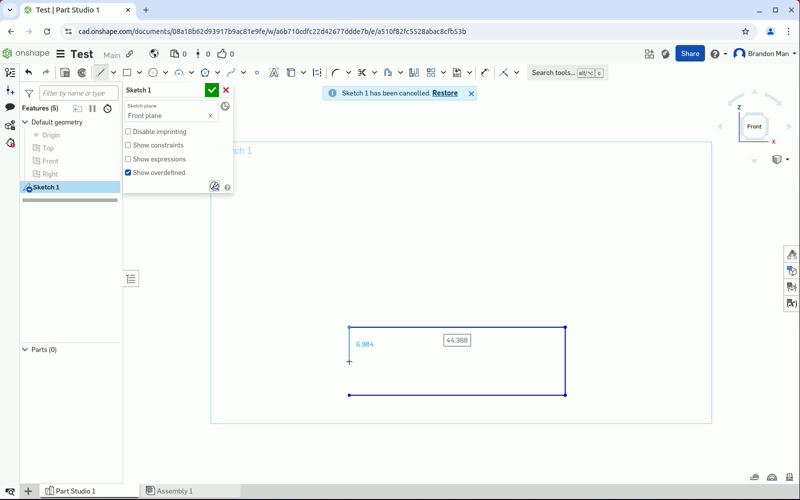
mouse_move(379, 361)
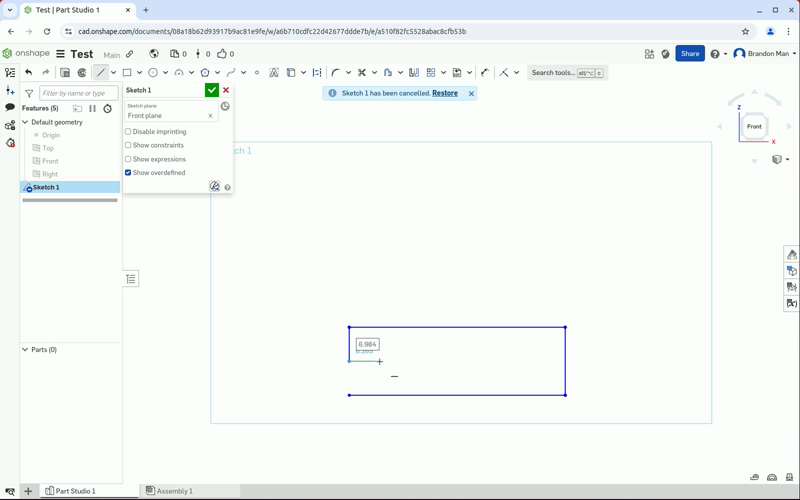
key_down(shift)
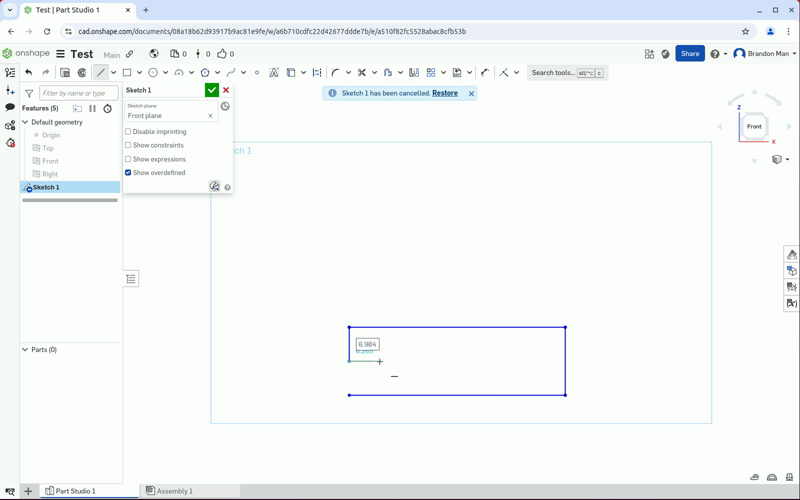
mouse_move(349, 395)
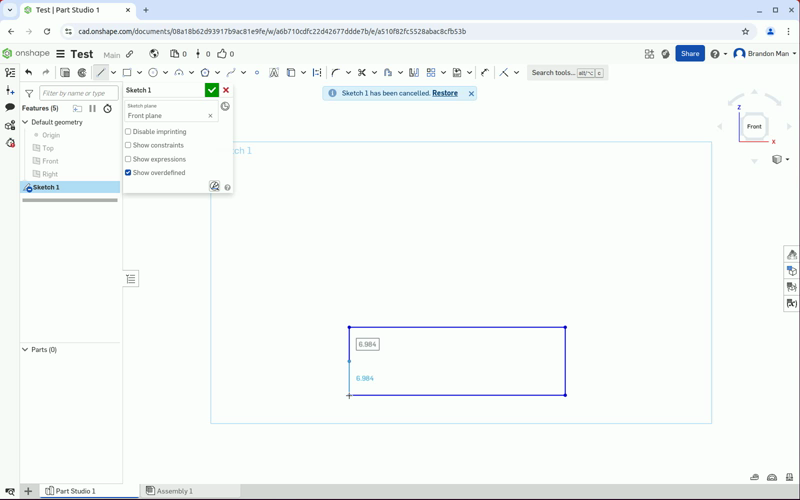
key_up(shift)
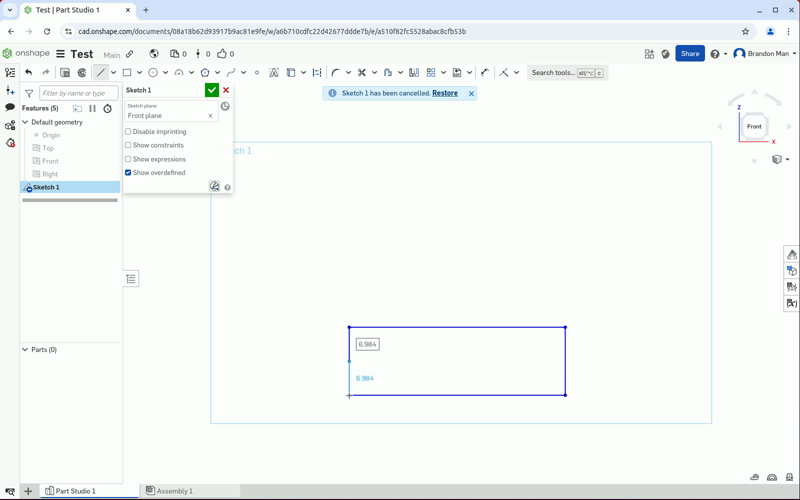
click(349, 395)
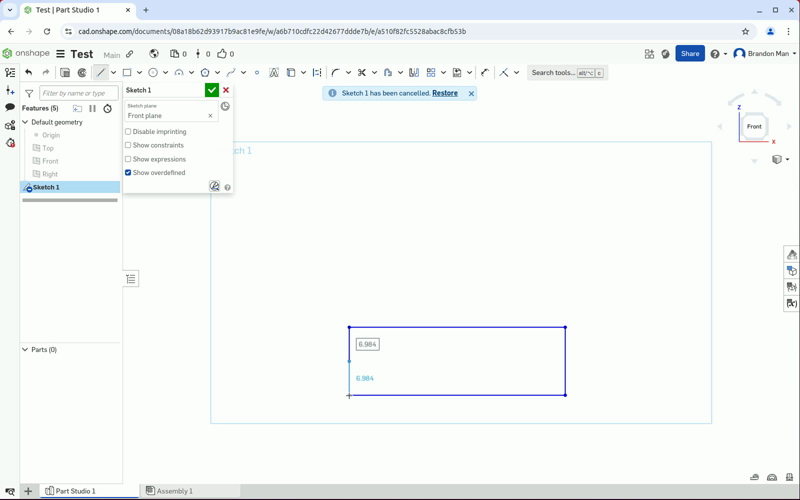
key(esc)
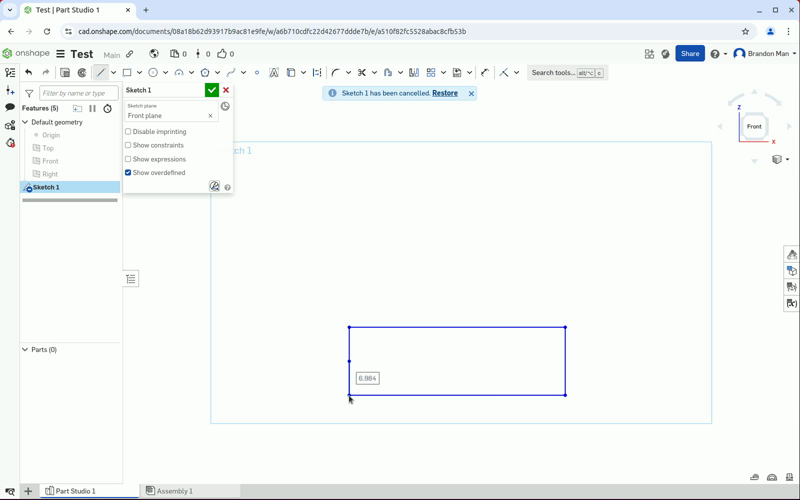
mouse_move(507, 371)
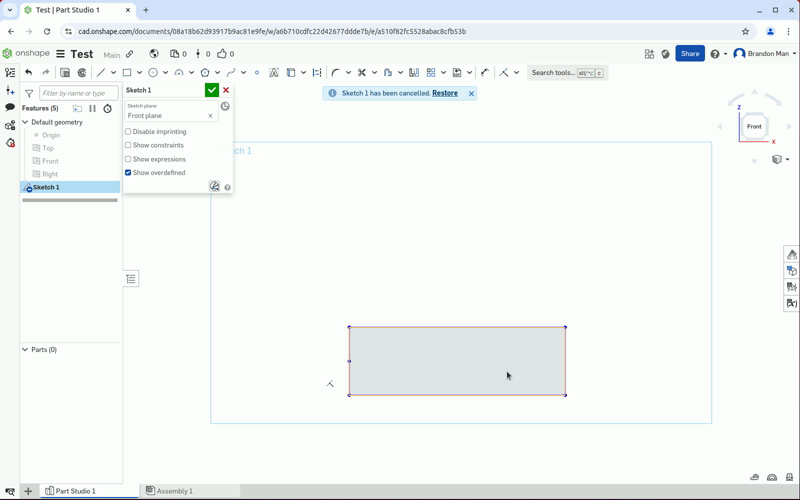
click(507, 371)
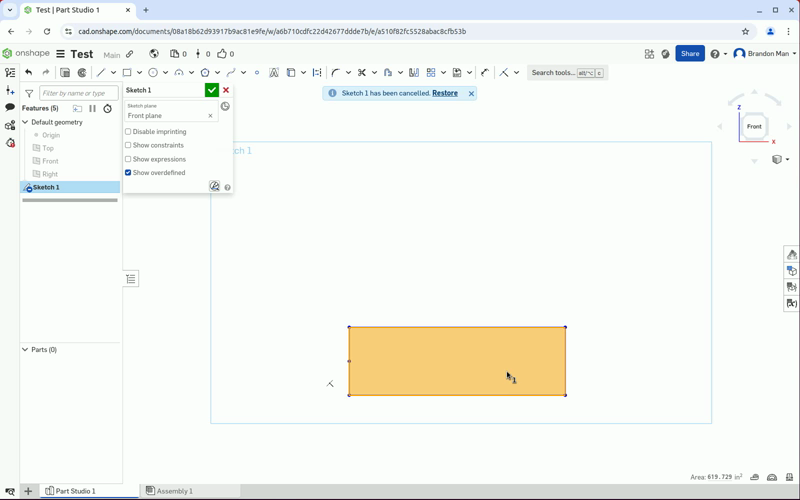
mouse_move(73, 352)
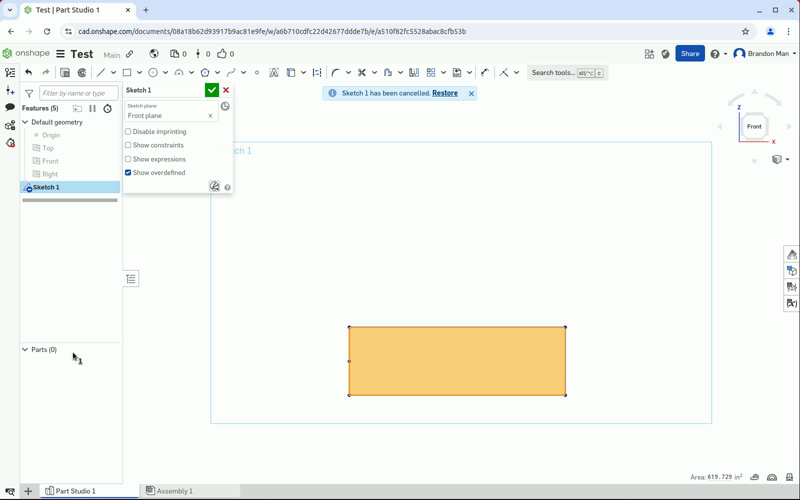
key(shift+y)
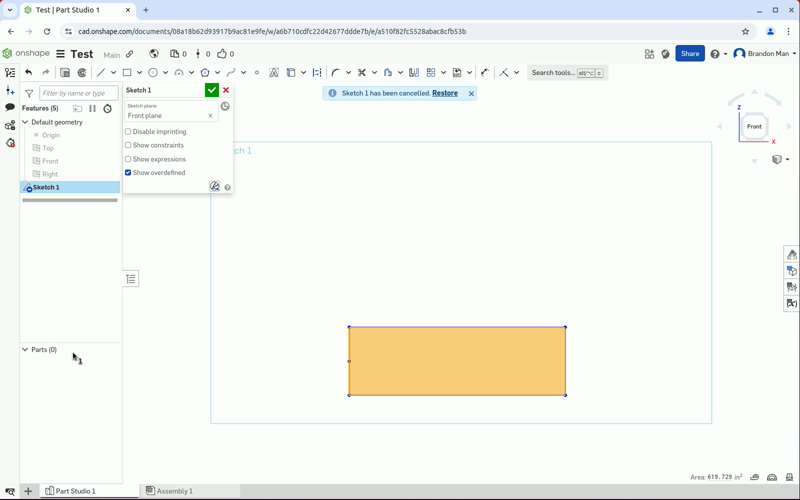
key(shift+e)
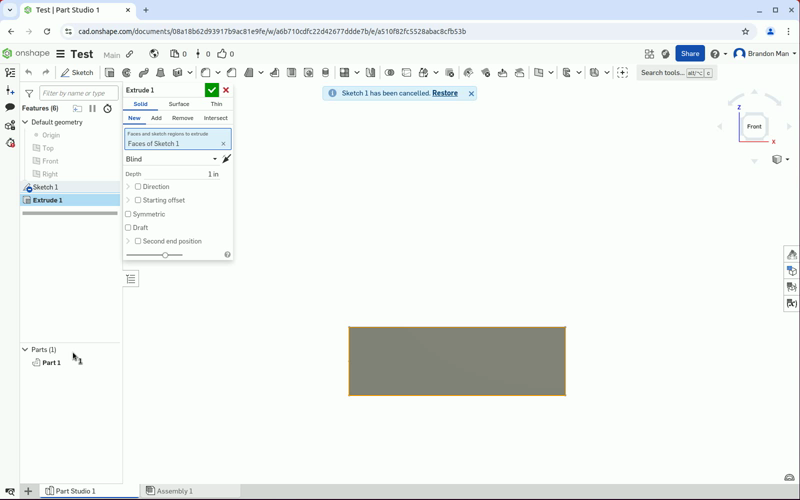
mouse_move(143, 106)
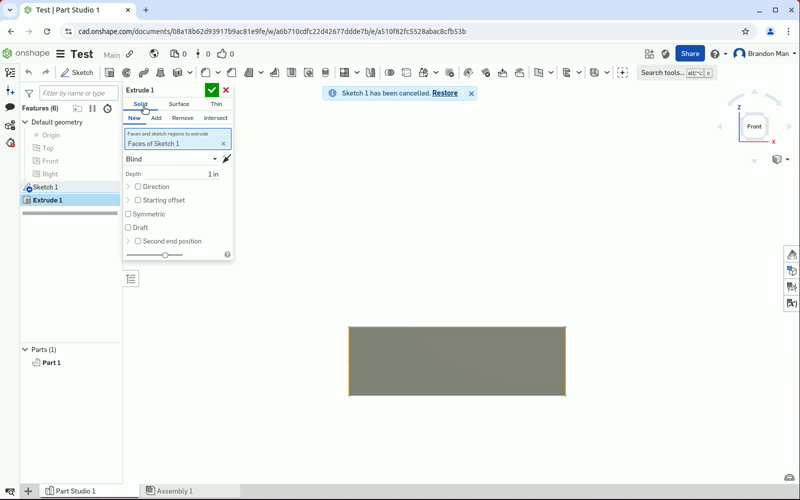
click(143, 106)
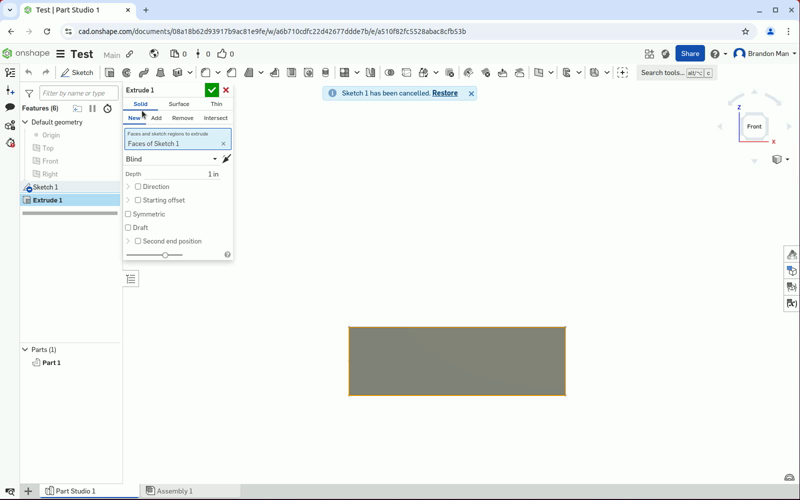
mouse_move(137, 120)
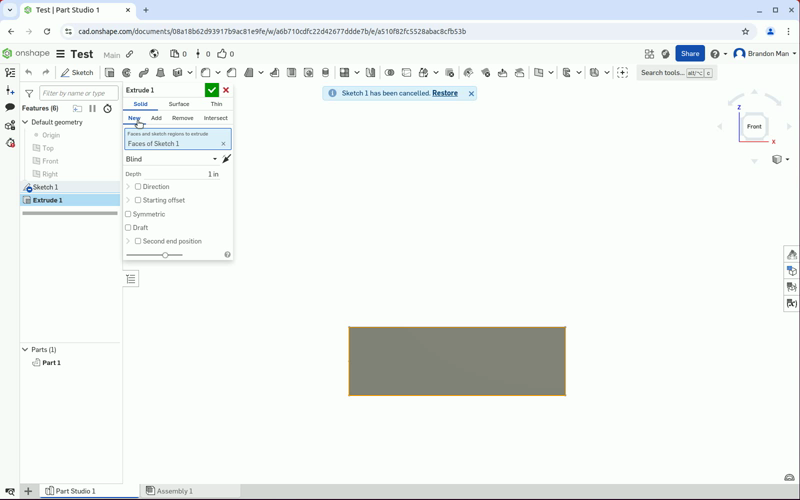
click(137, 120)
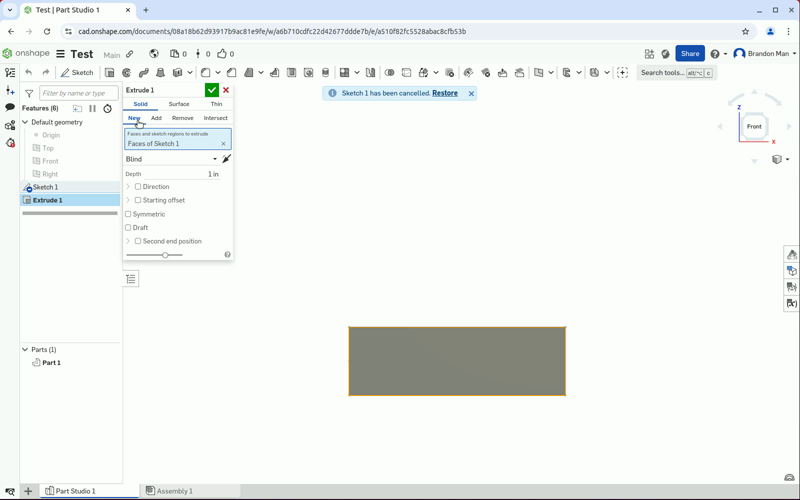
key(tab, 4)
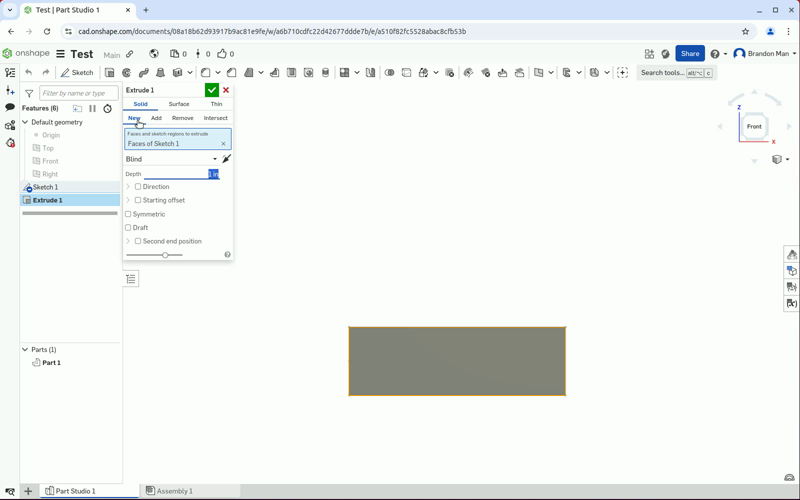
text(1.444)
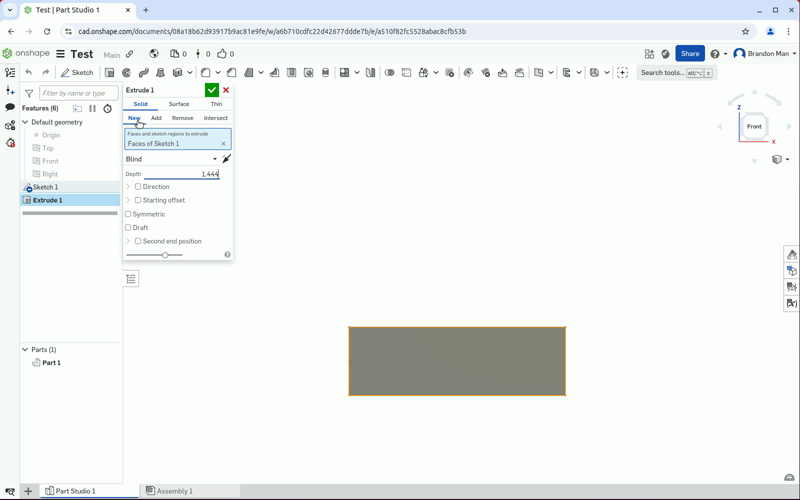
key(enter)
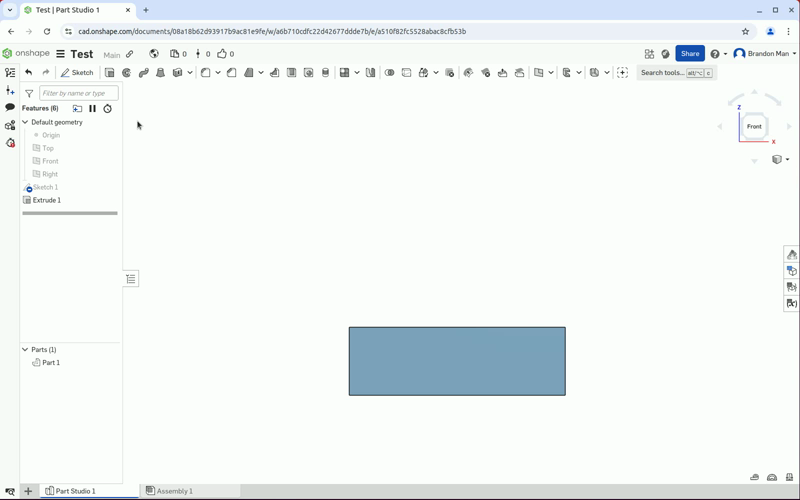
key(shift+h)
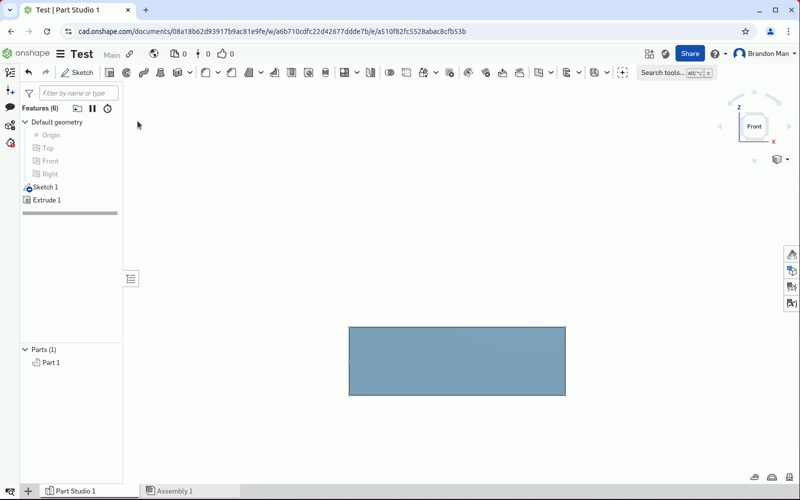
key(shift+h)
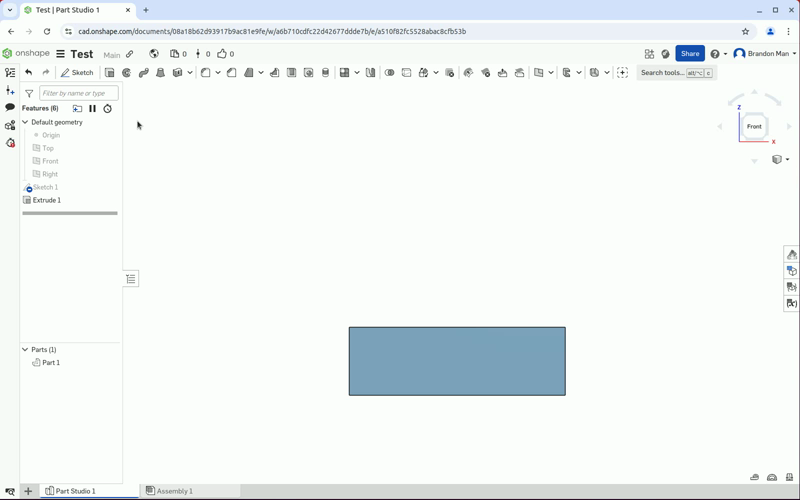
mouse_move(73, 189)
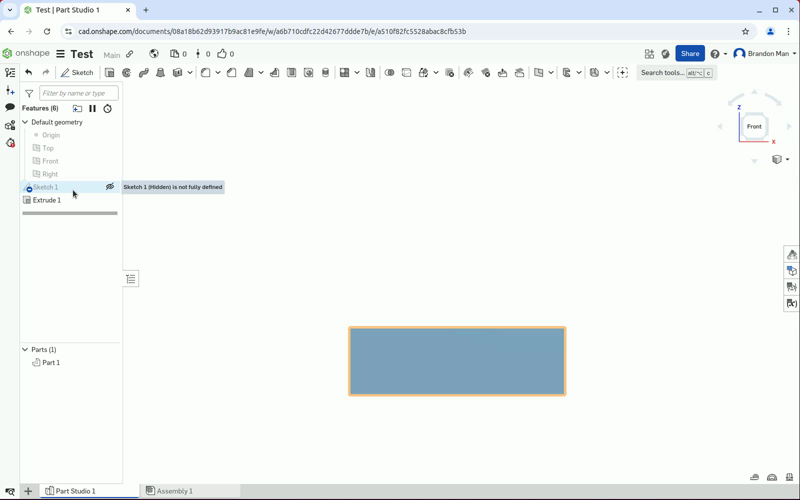
click(73, 189)
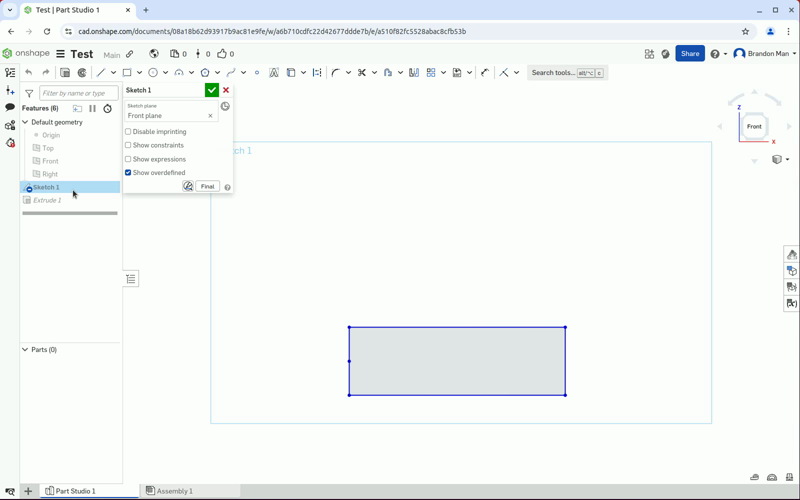
mouse_move(229, 92)
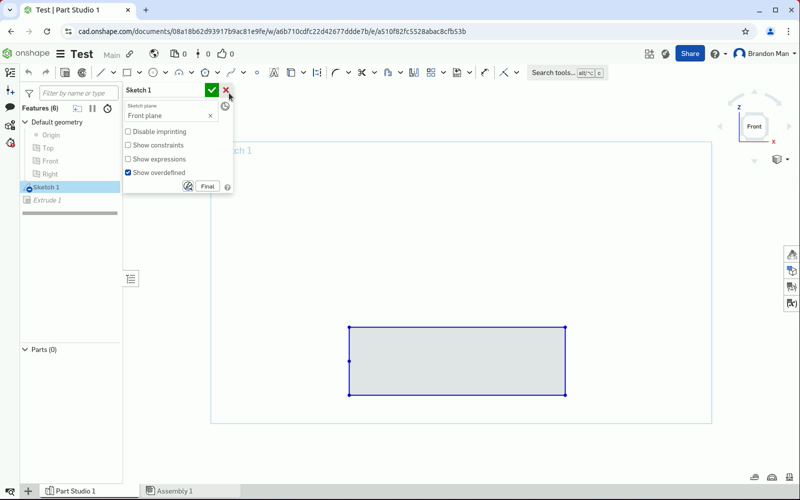
click(229, 92)
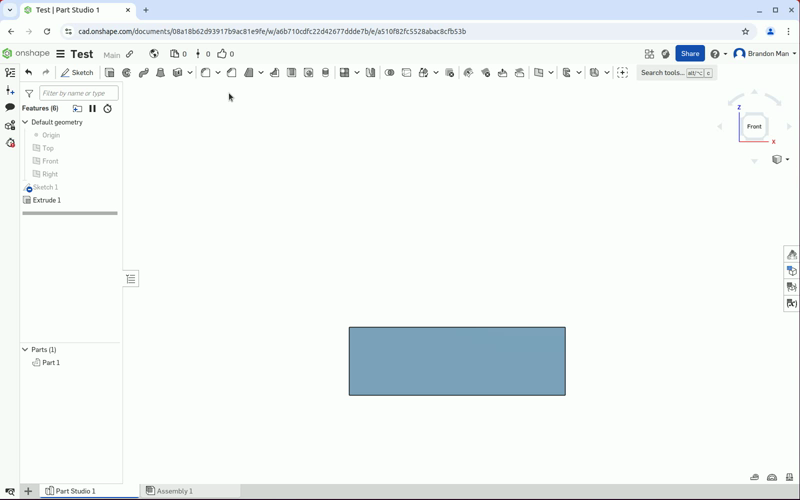
mouse_move(541, 75)
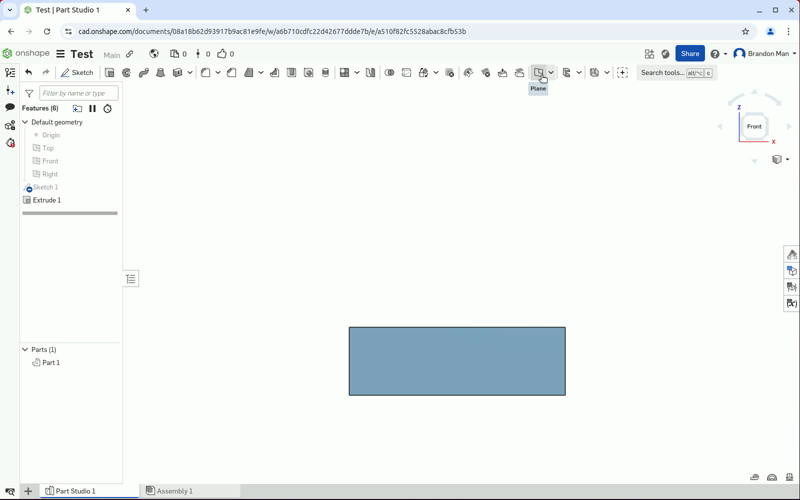
click(541, 75)
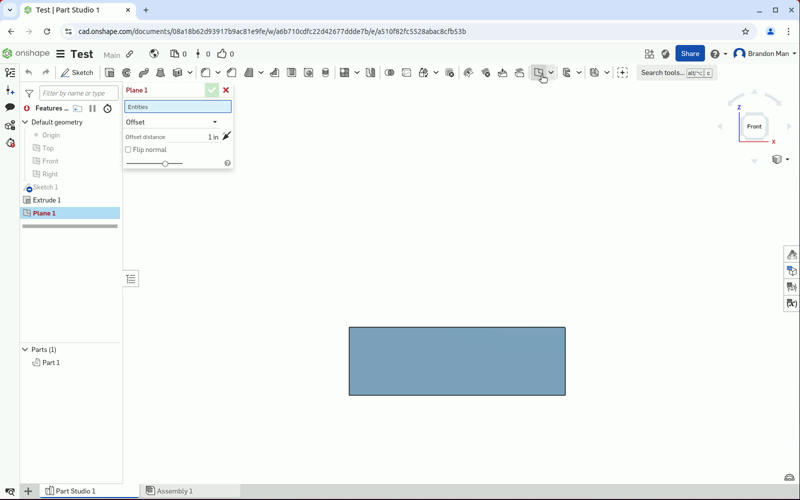
mouse_move(73, 163)
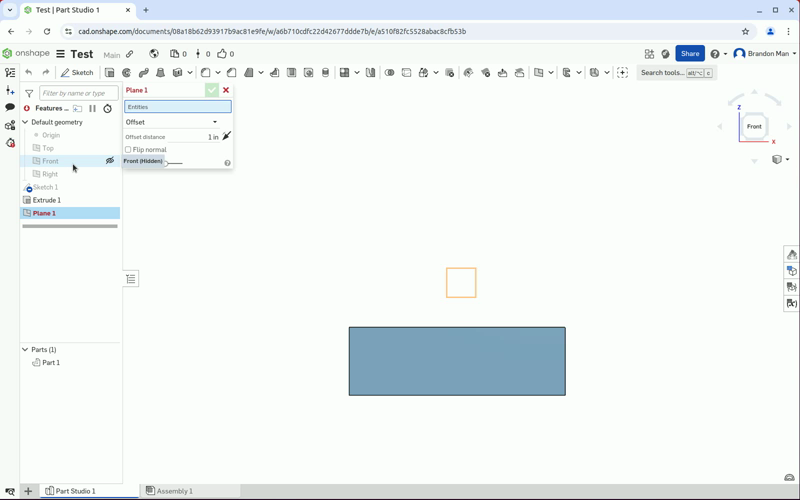
click(73, 163)
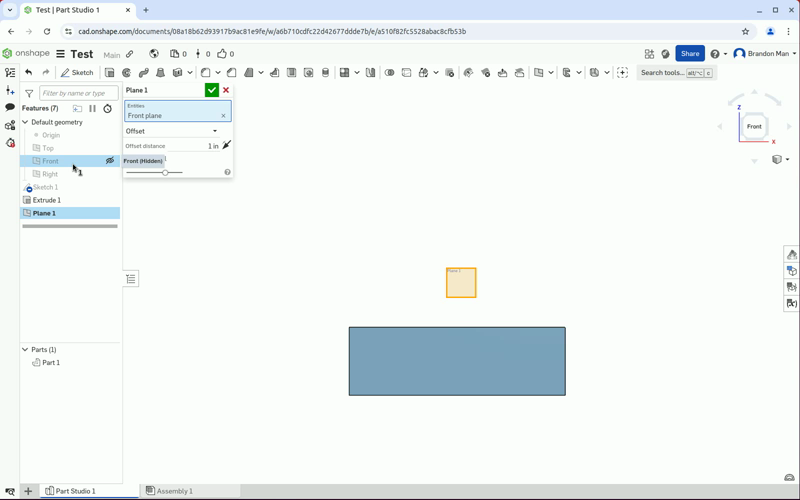
key(tab, 2)
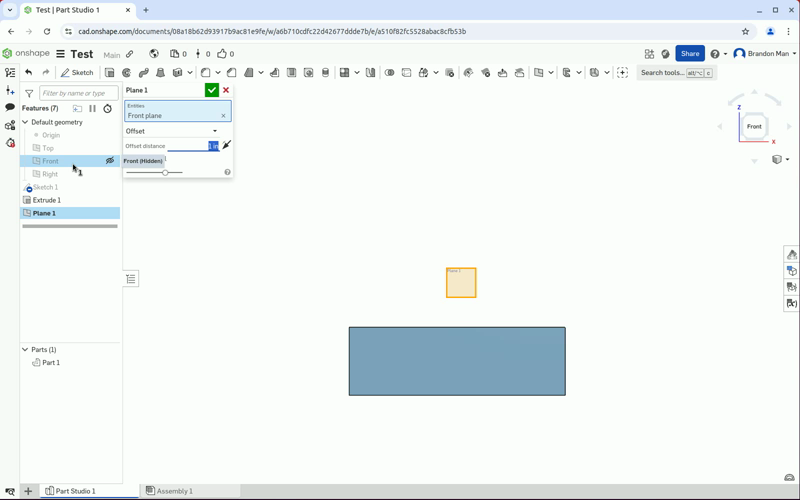
text(1.448)
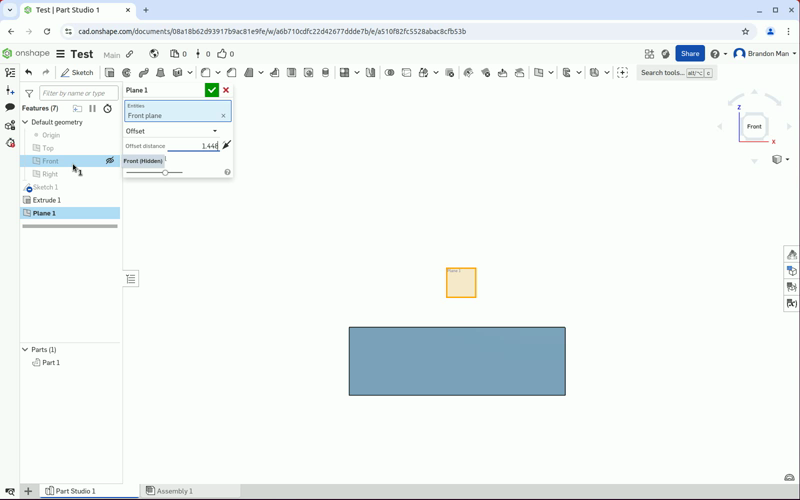
key(enter, 2)
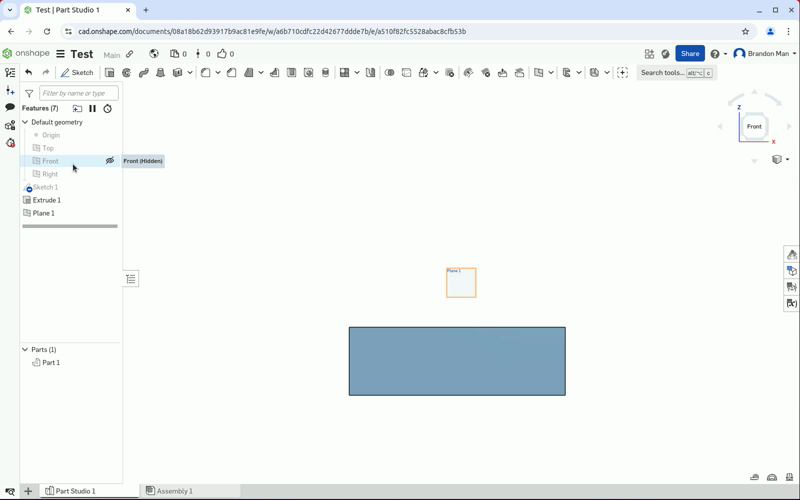
key(shift+s)
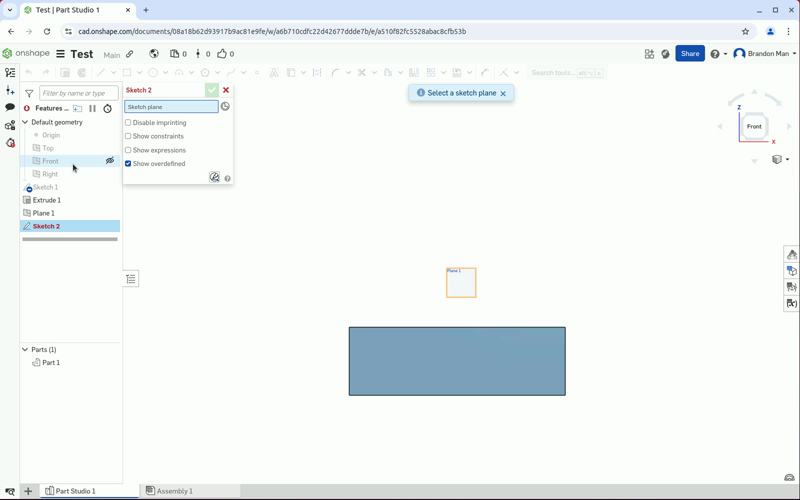
mouse_move(73, 215)
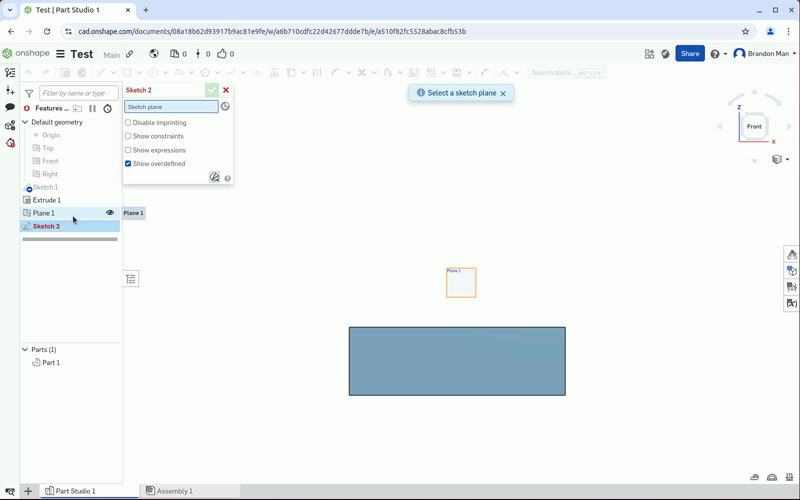
click(73, 215)
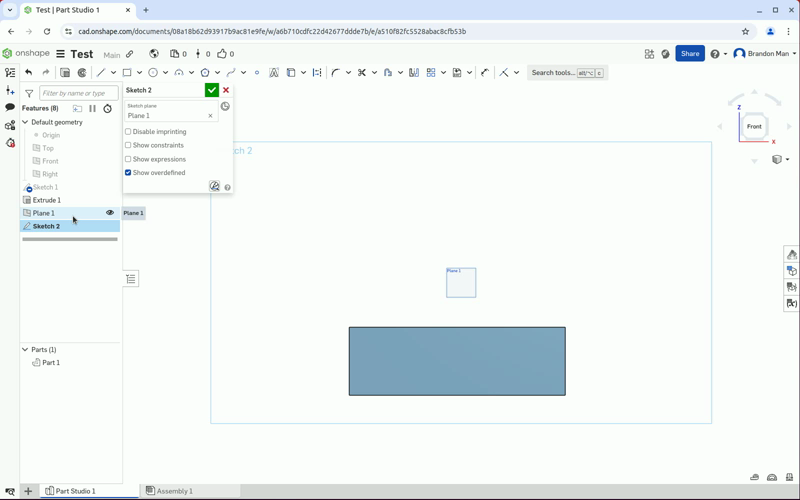
mouse_move(73, 352)
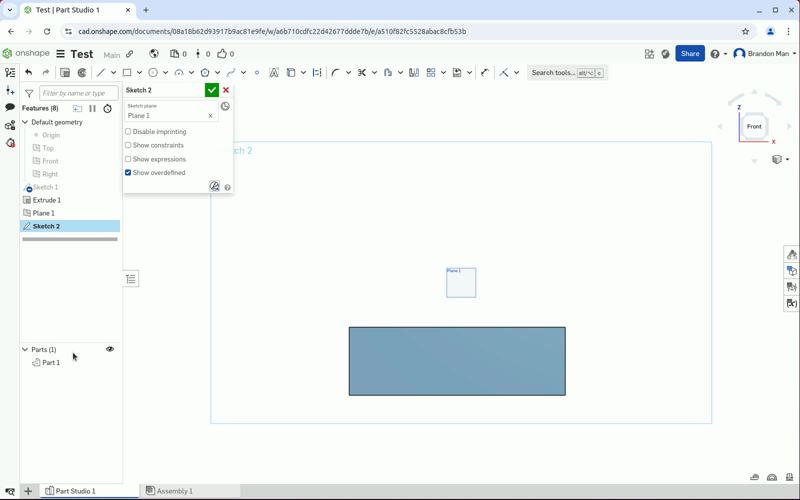
key(y)
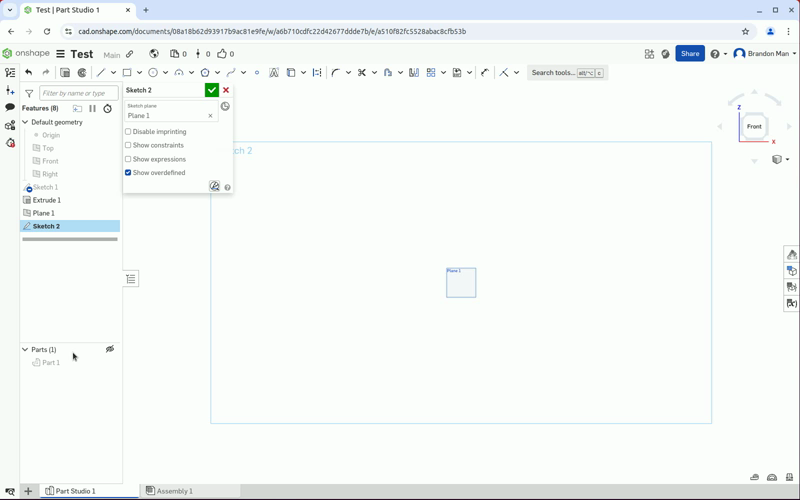
key(l)
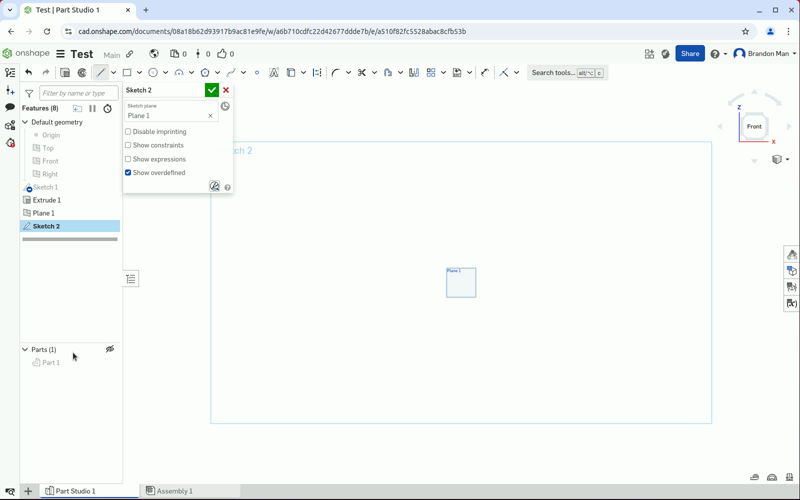
key_down(shift)
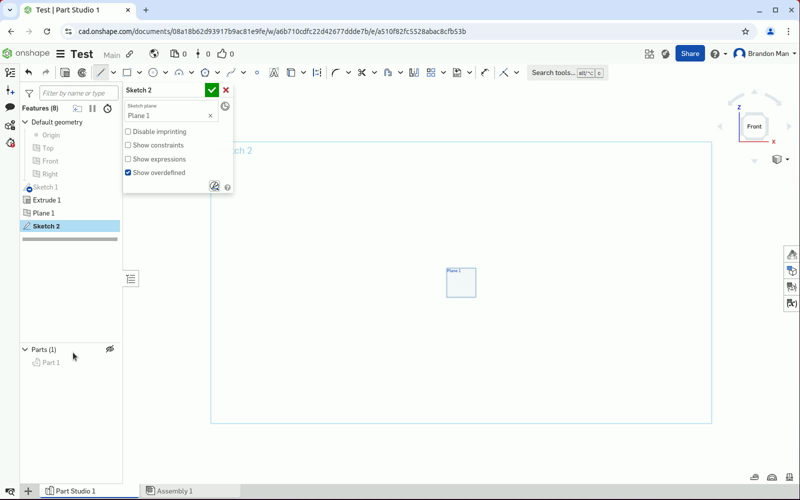
mouse_move(378, 378)
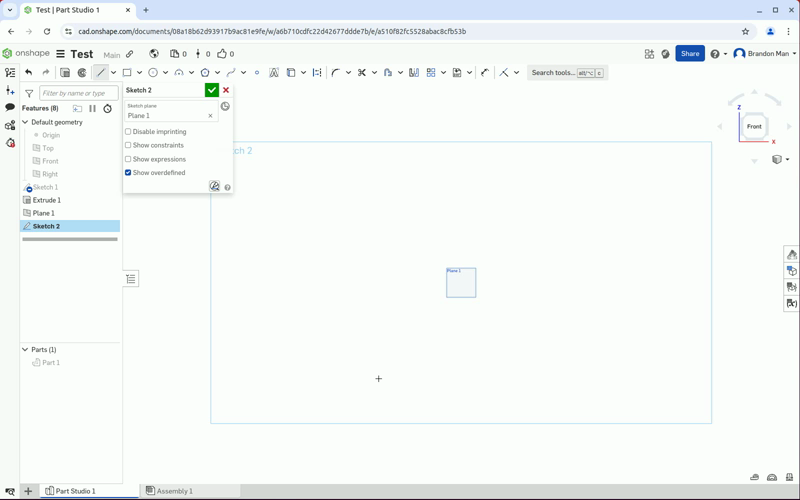
click(378, 378)
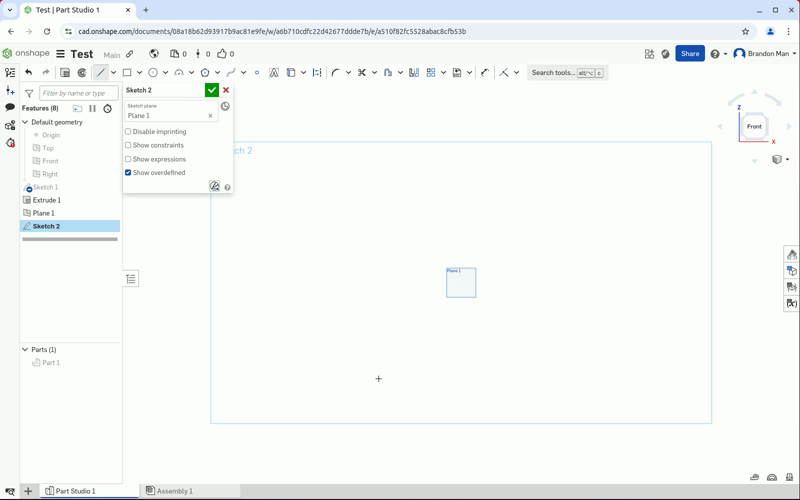
key_up(shift)
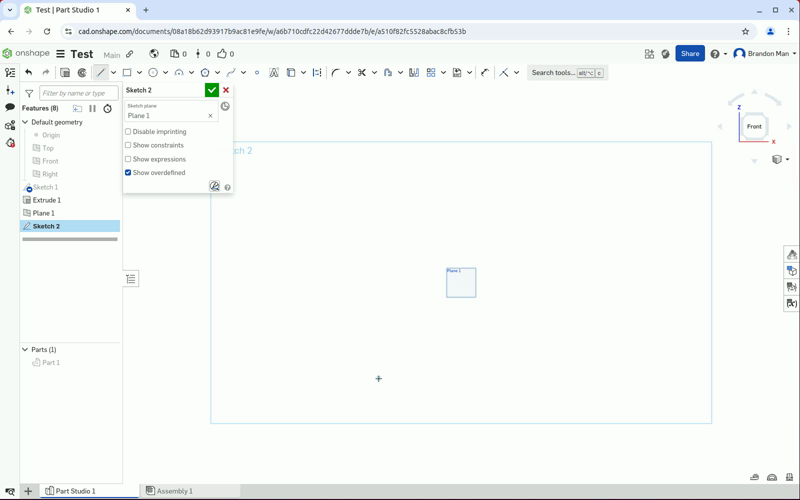
key_down(shift)
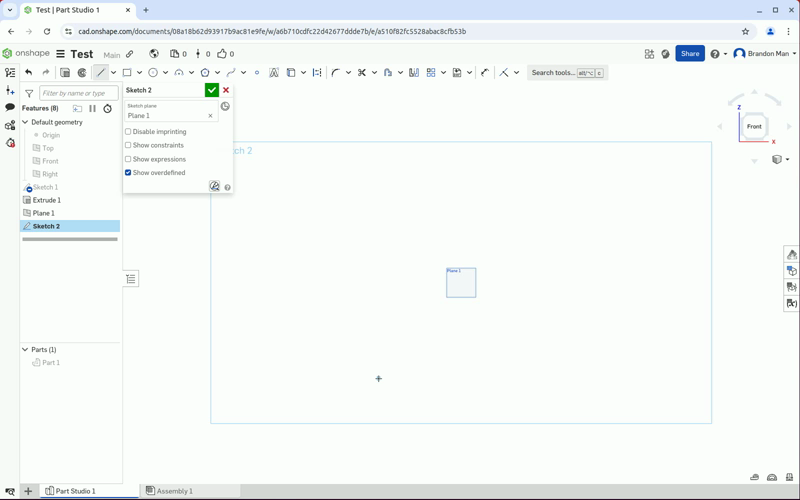
mouse_move(482, 378)
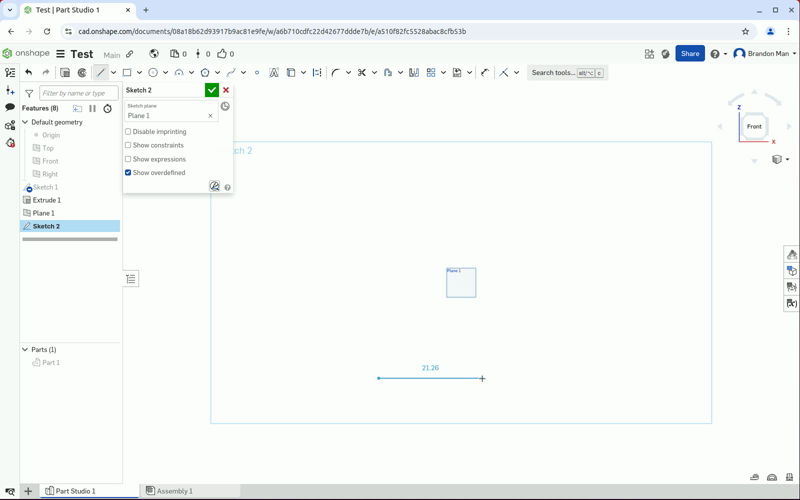
click(482, 378)
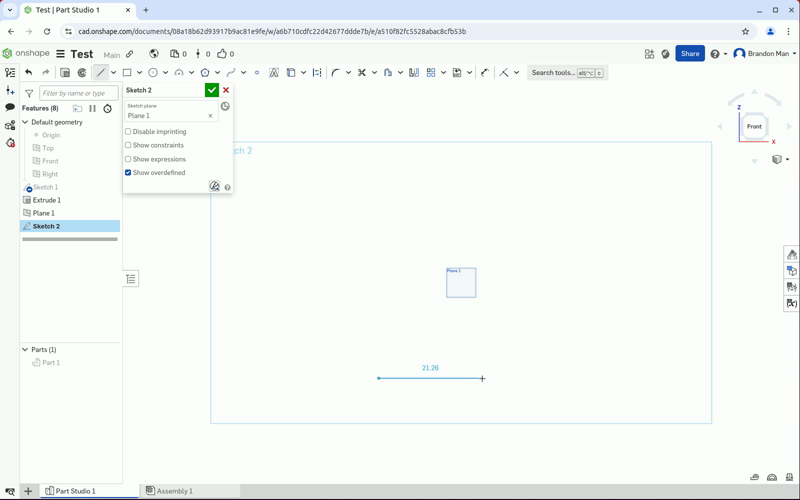
key_up(shift)
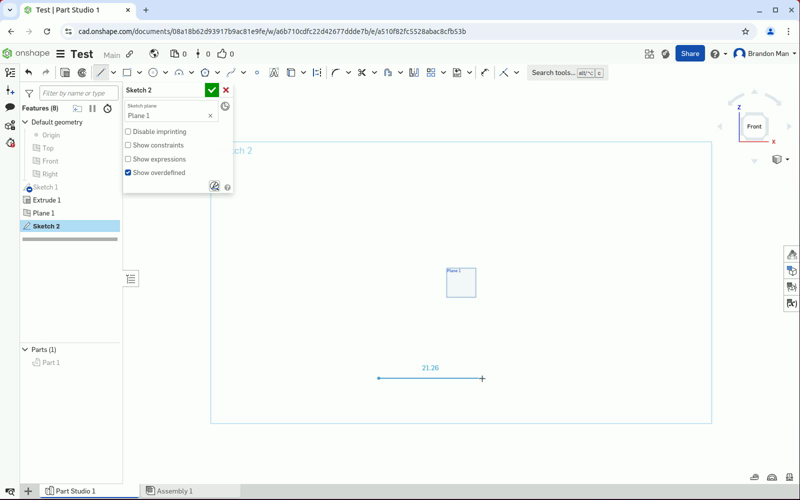
key_down(shift)
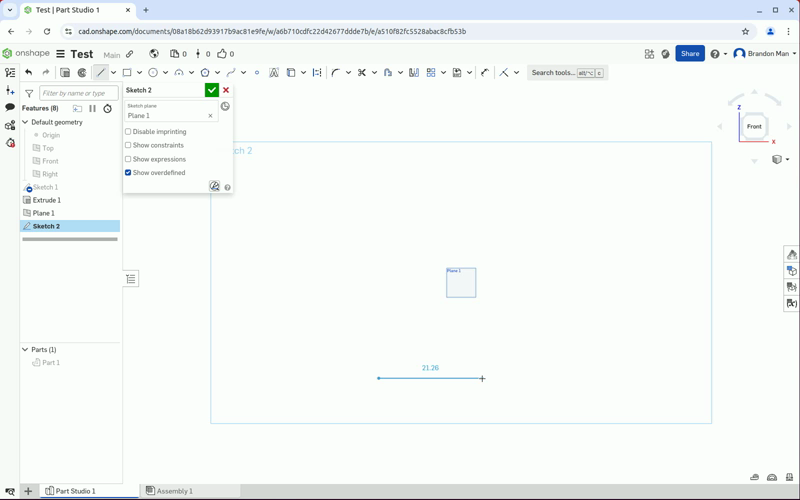
mouse_move(512, 378)
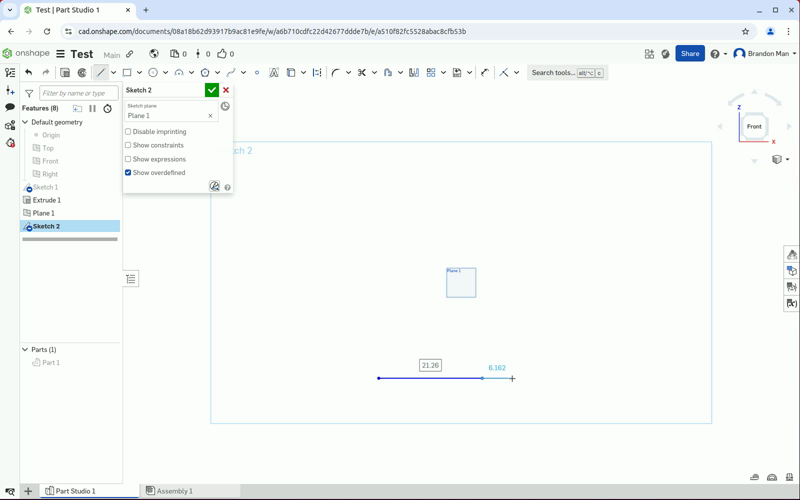
mouse_move(482, 363)
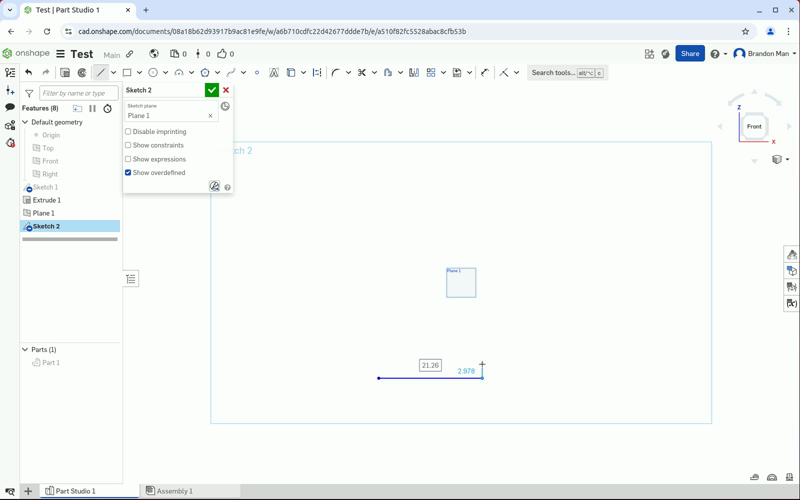
click(482, 363)
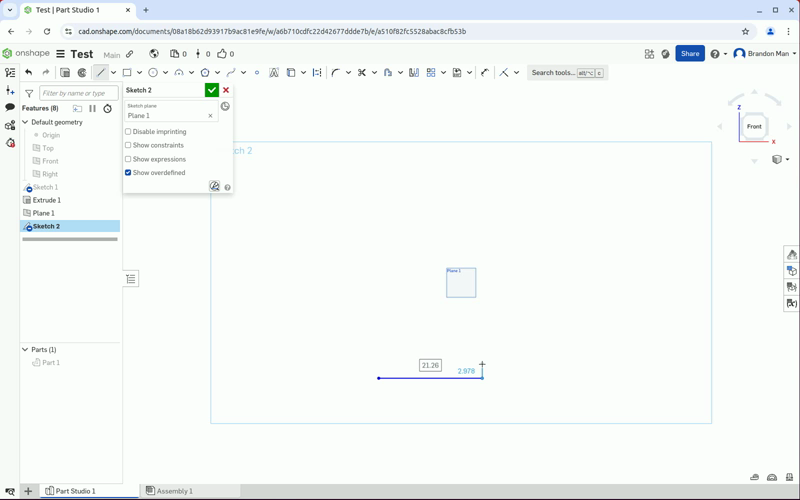
key_up(shift)
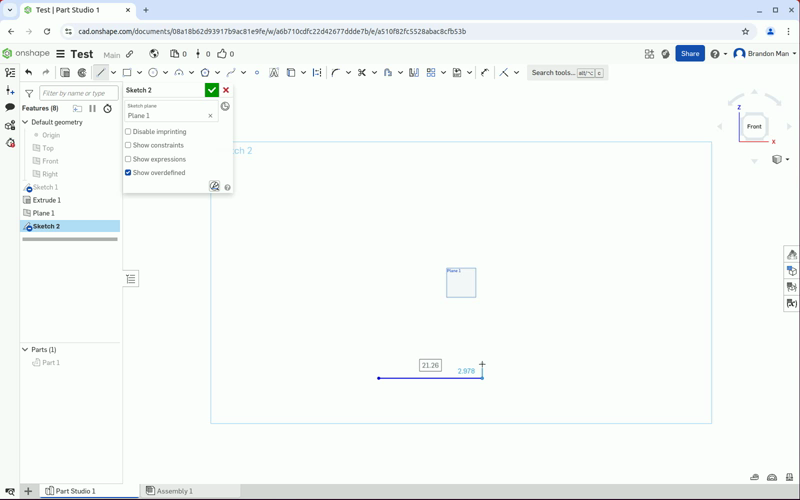
key_down(shift)
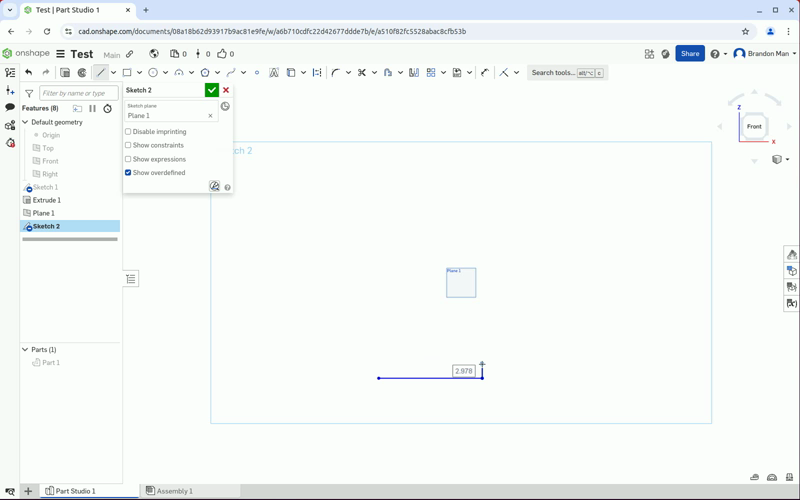
mouse_move(378, 363)
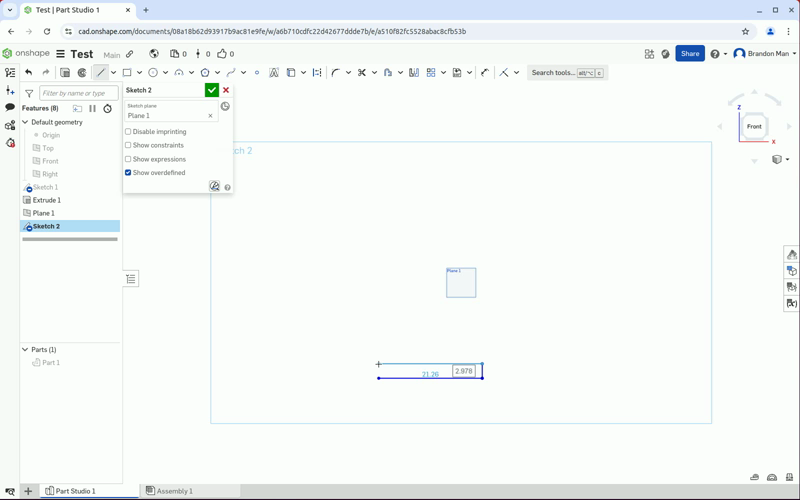
click(378, 363)
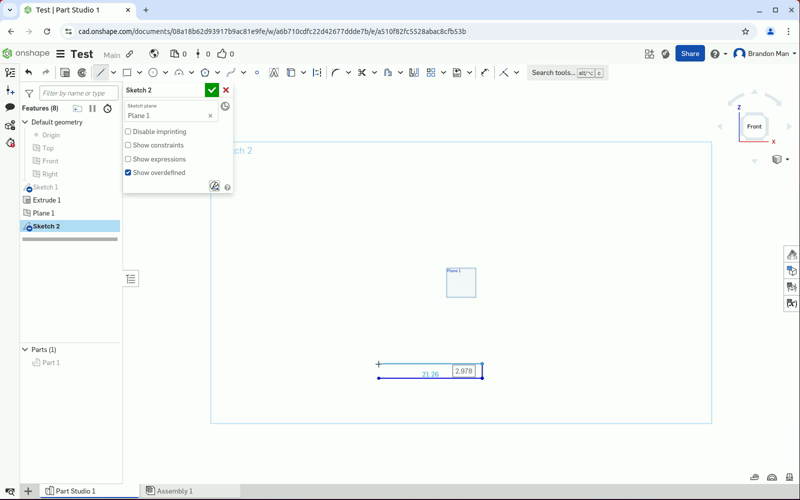
key_up(shift)
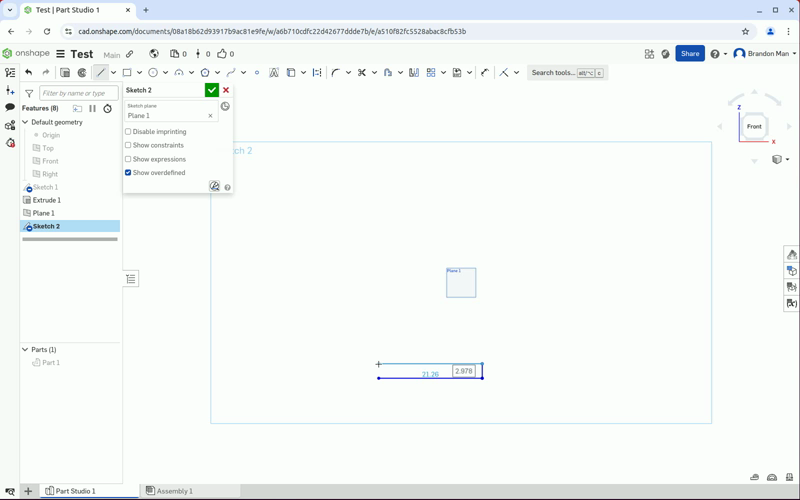
mouse_move(408, 363)
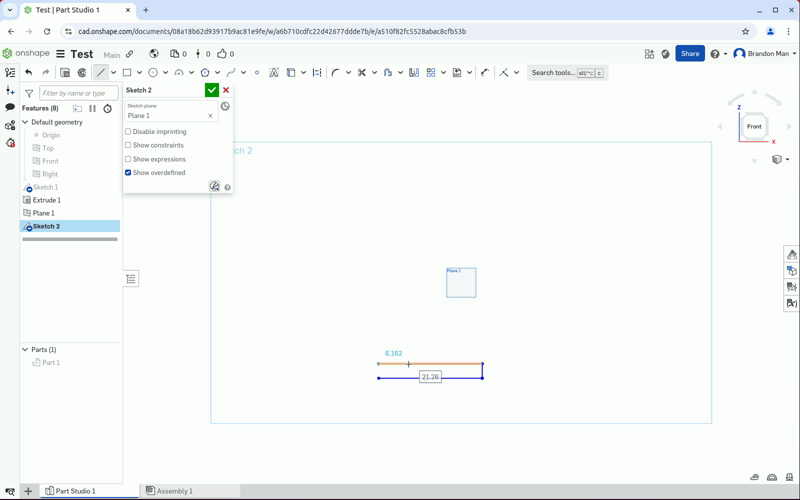
key_down(shift)
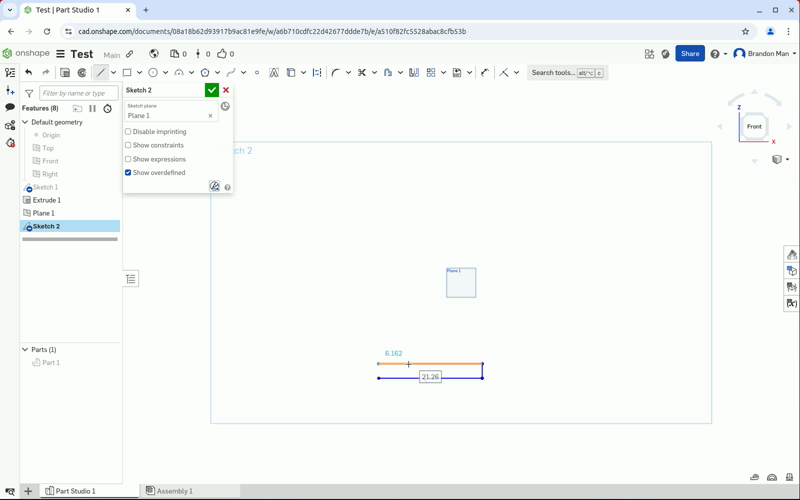
mouse_move(378, 378)
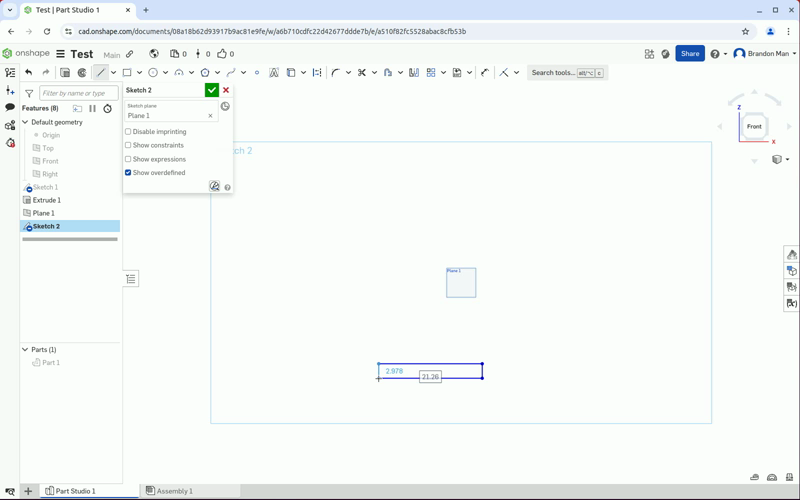
key_up(shift)
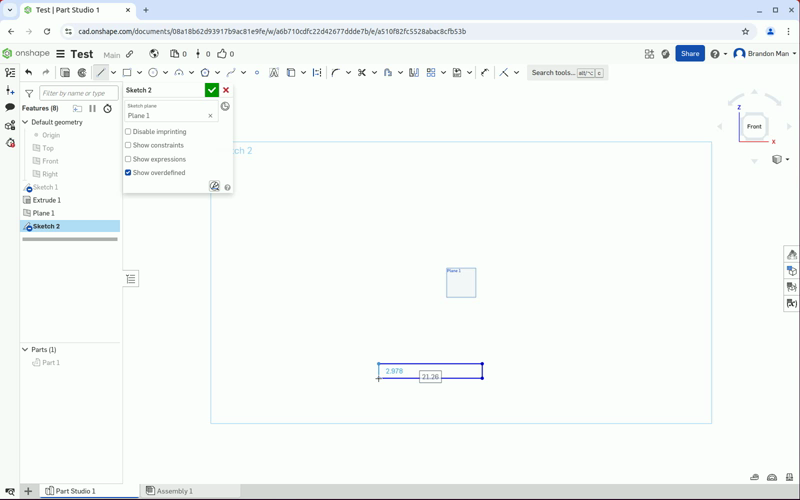
click(378, 378)
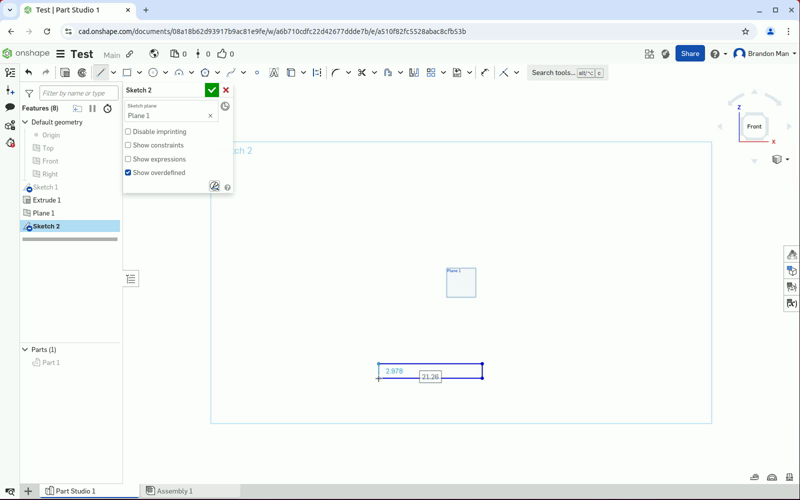
key(esc)
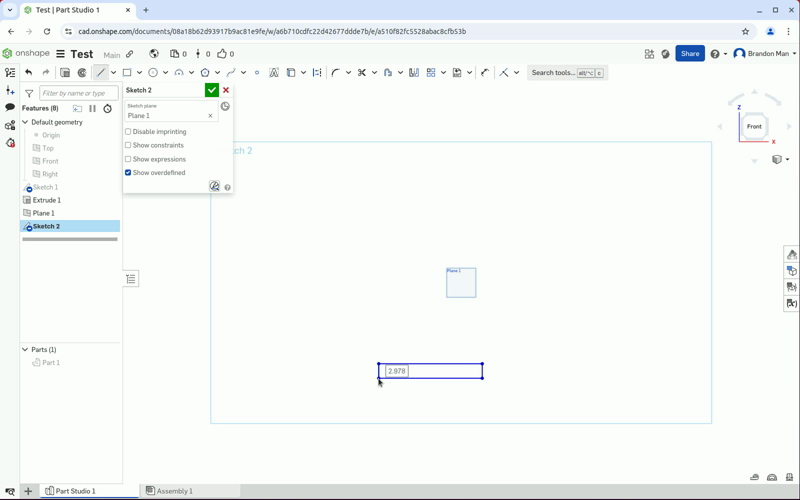
mouse_move(445, 371)
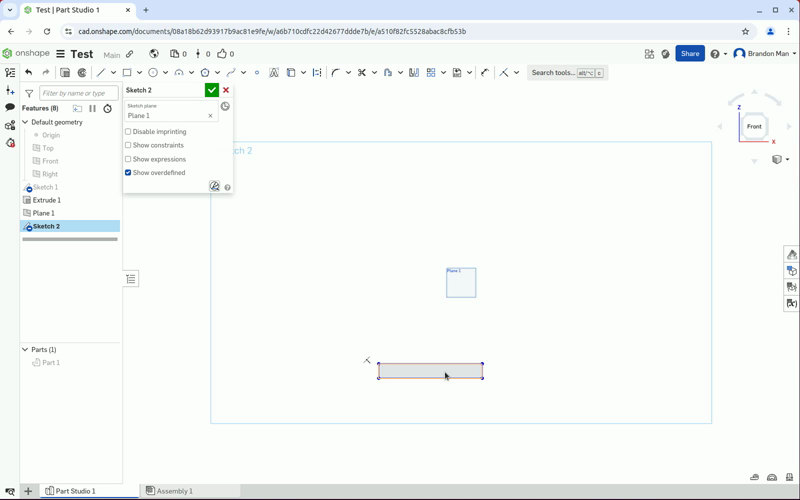
scroll(6)
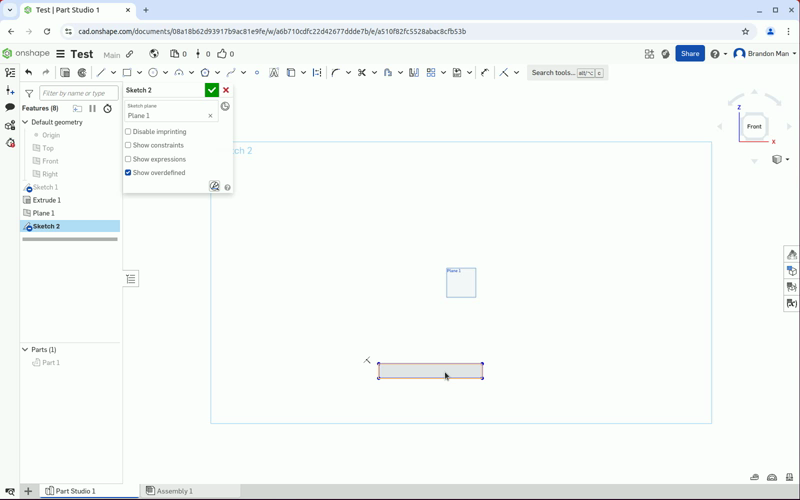
scroll(6)
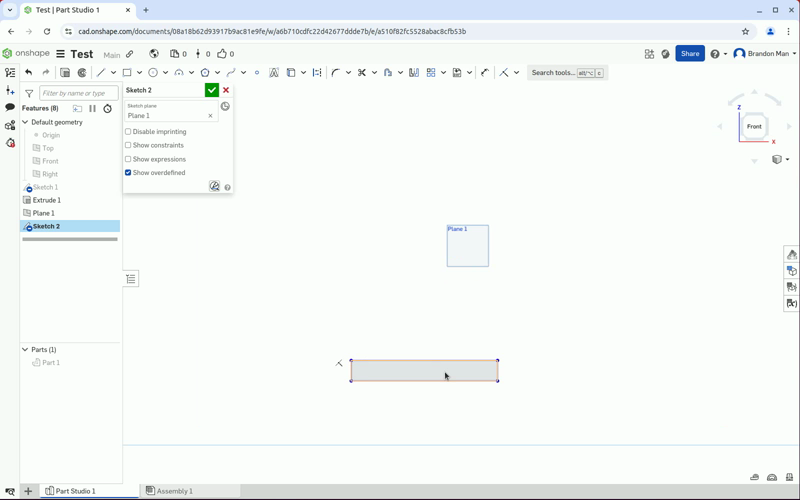
scroll(6)
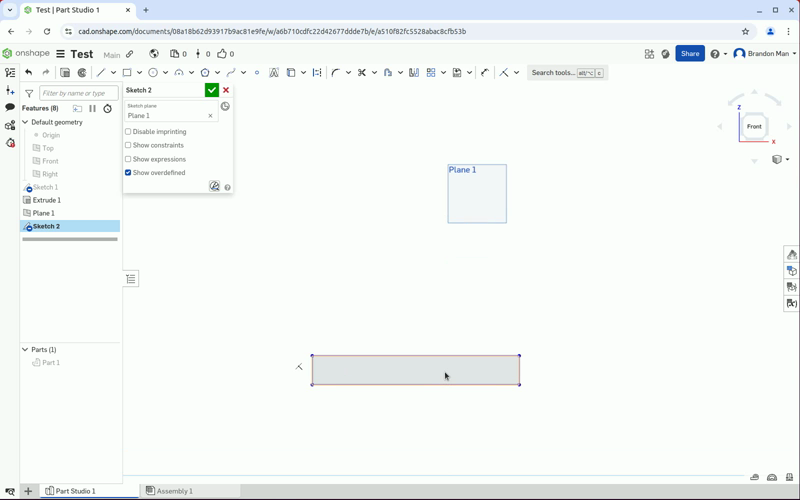
scroll(6)
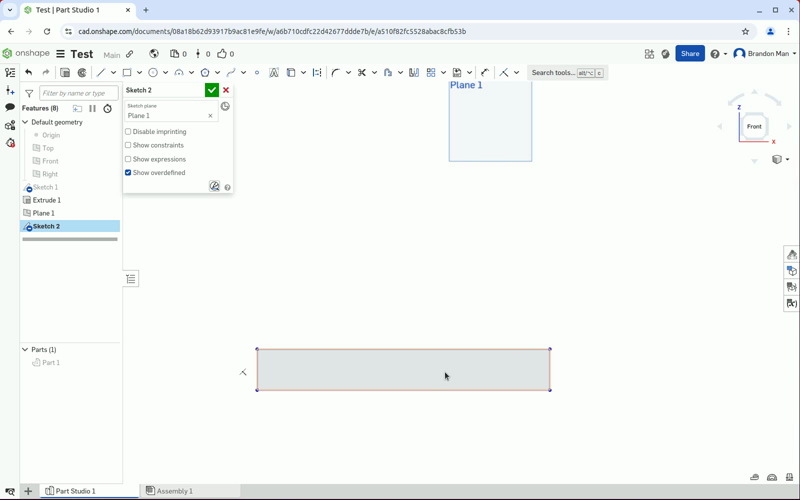
scroll(6)
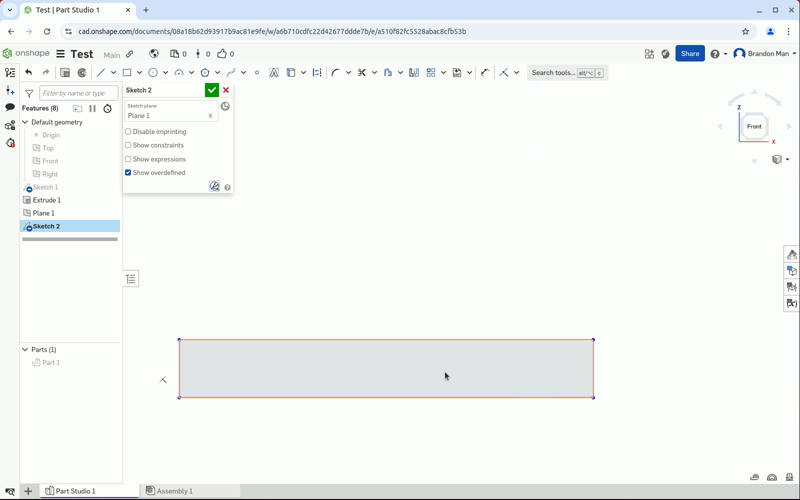
scroll(6)
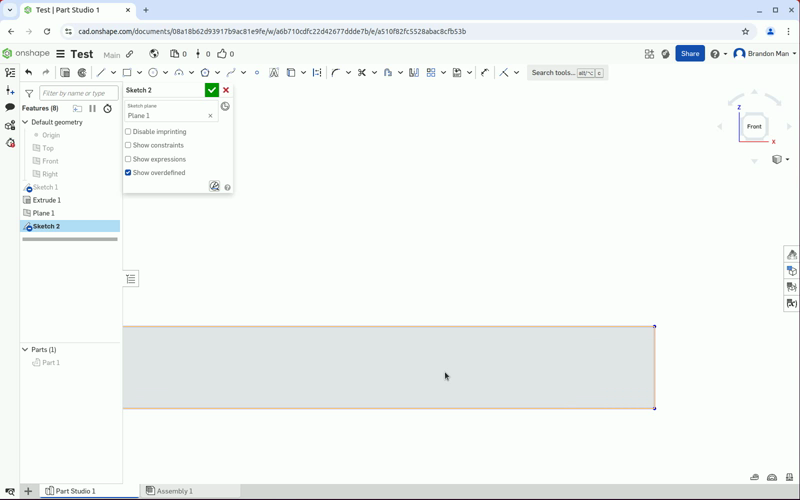
scroll(6)
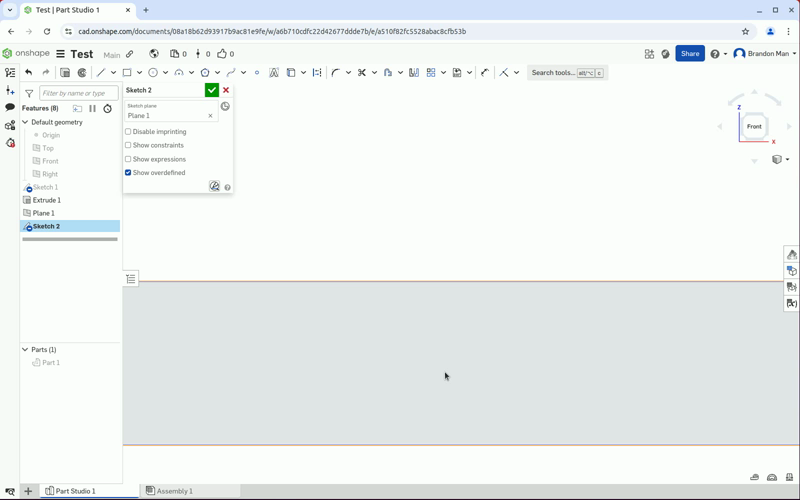
click(445, 371)
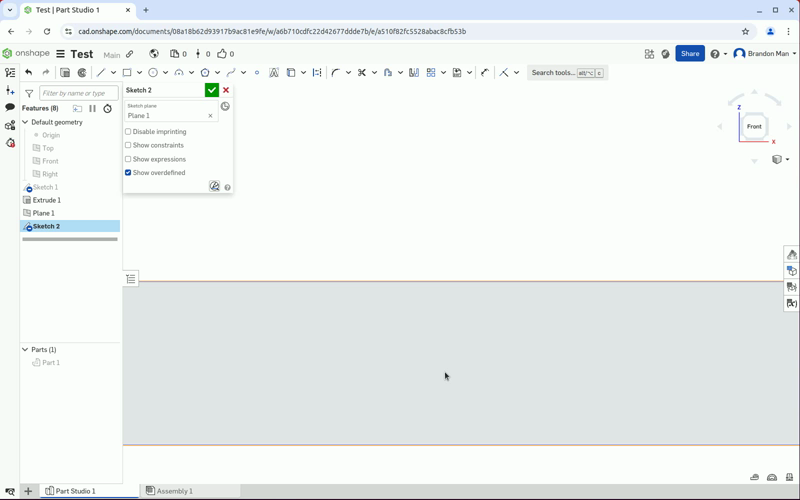
scroll(-6)
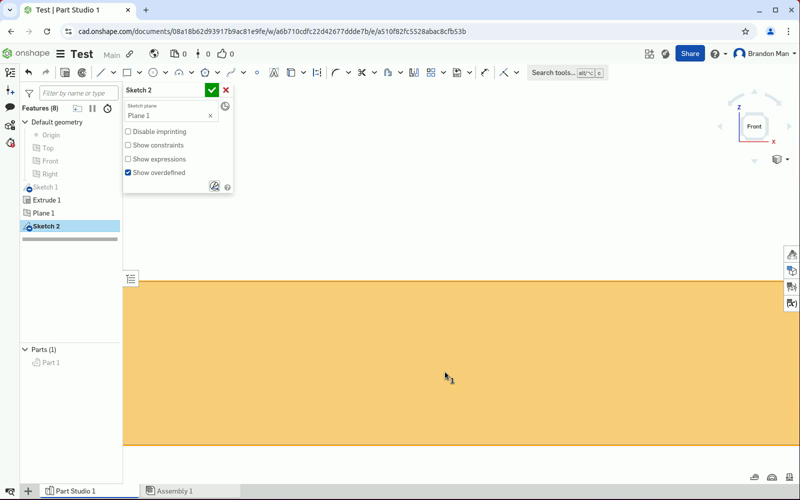
scroll(-6)
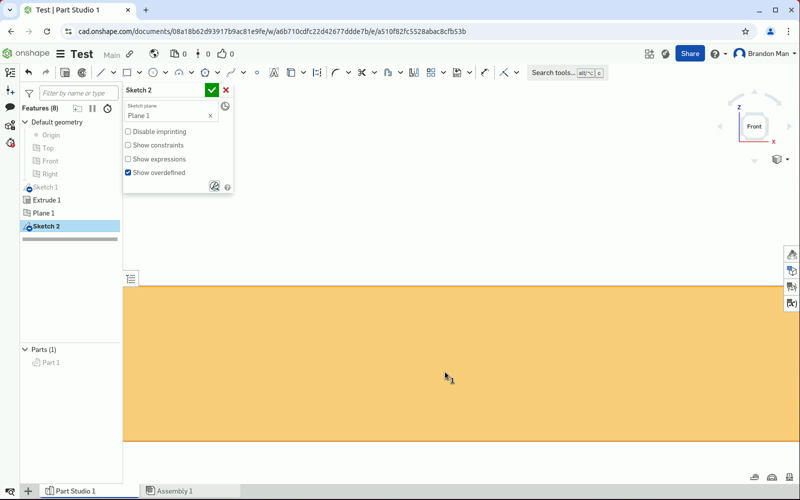
scroll(-6)
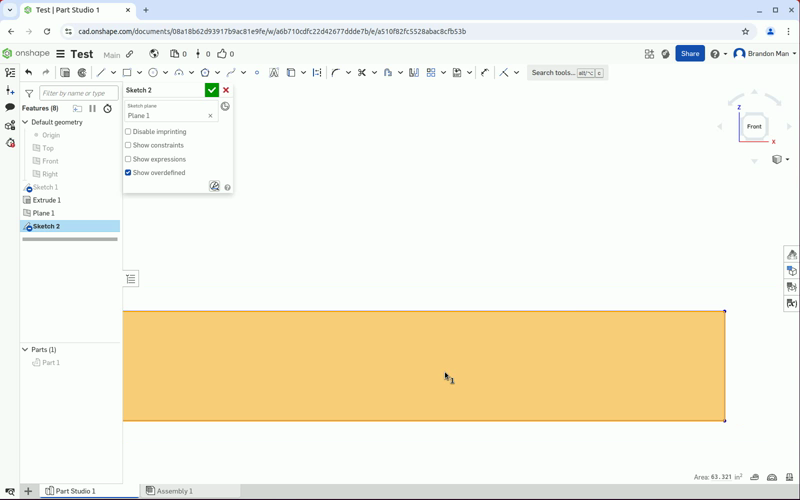
scroll(-6)
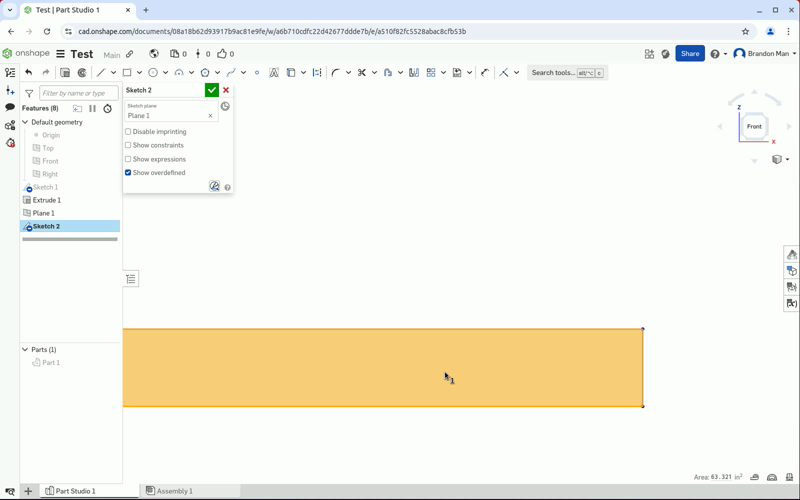
scroll(-6)
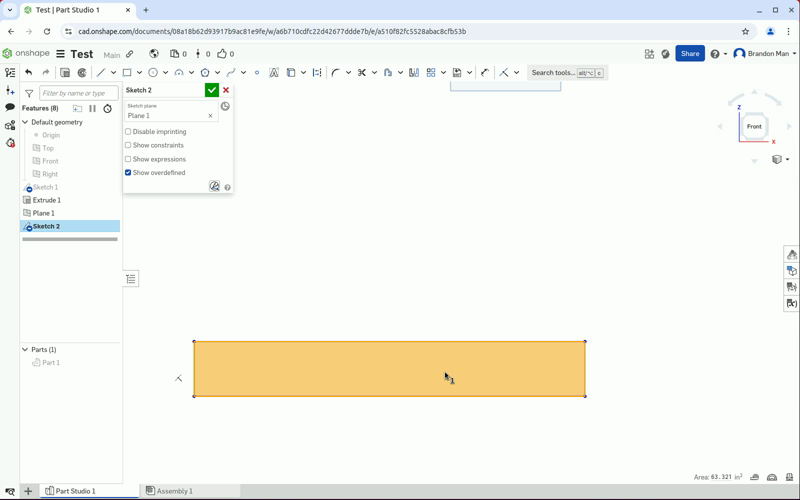
scroll(-6)
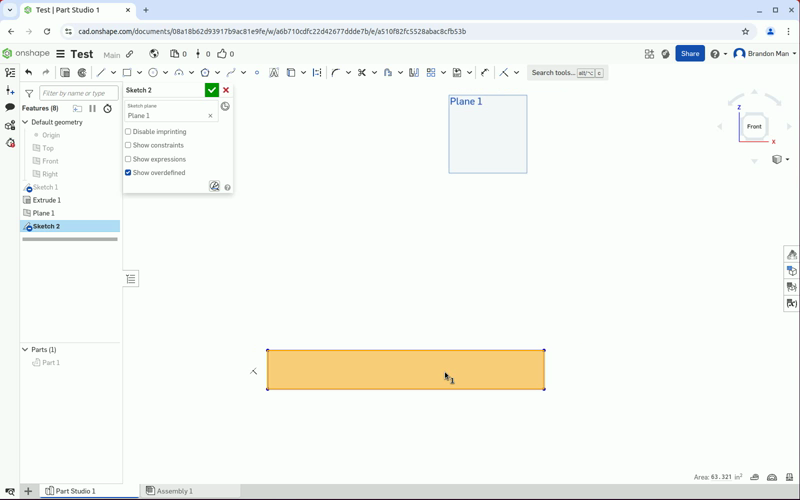
scroll(-6)
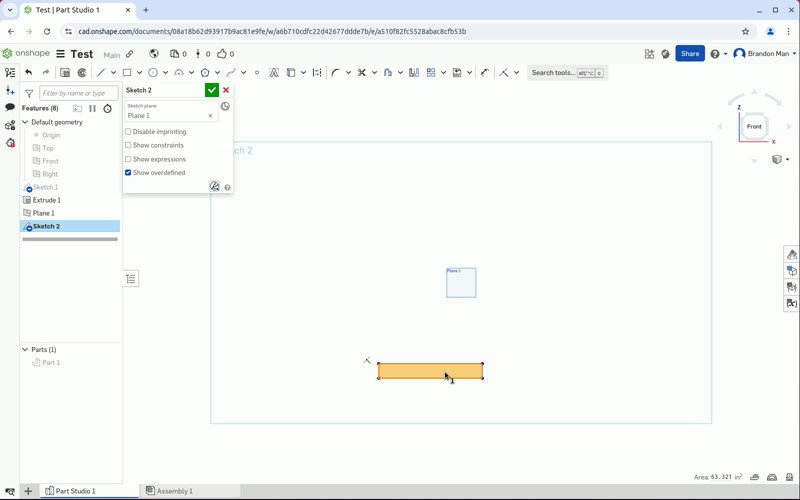
mouse_move(73, 352)
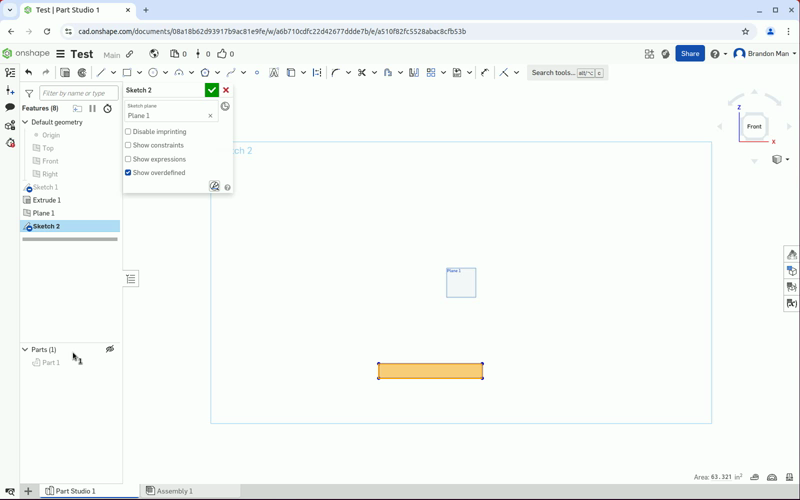
key(shift+y)
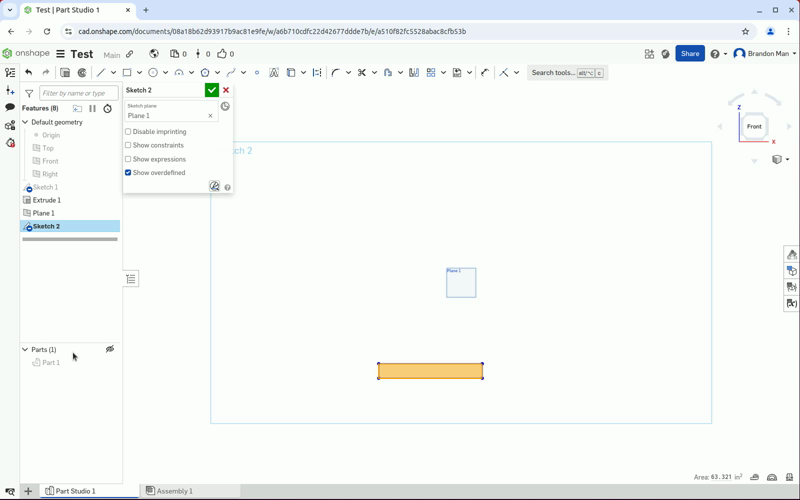
key(shift+e)
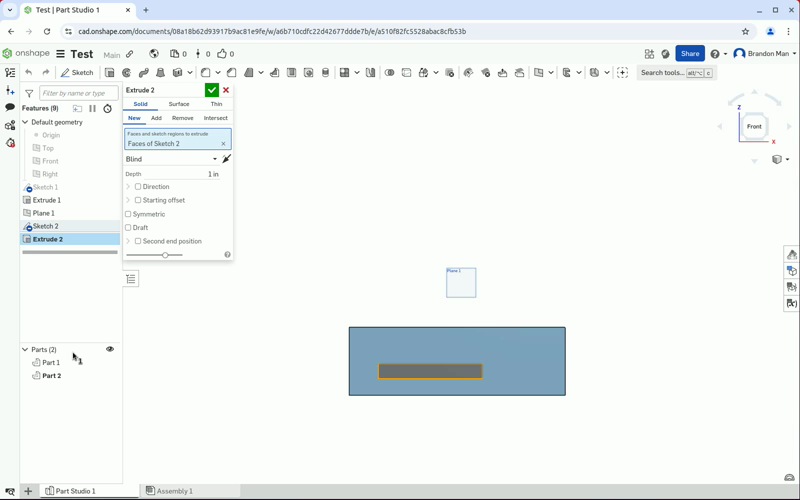
mouse_move(143, 106)
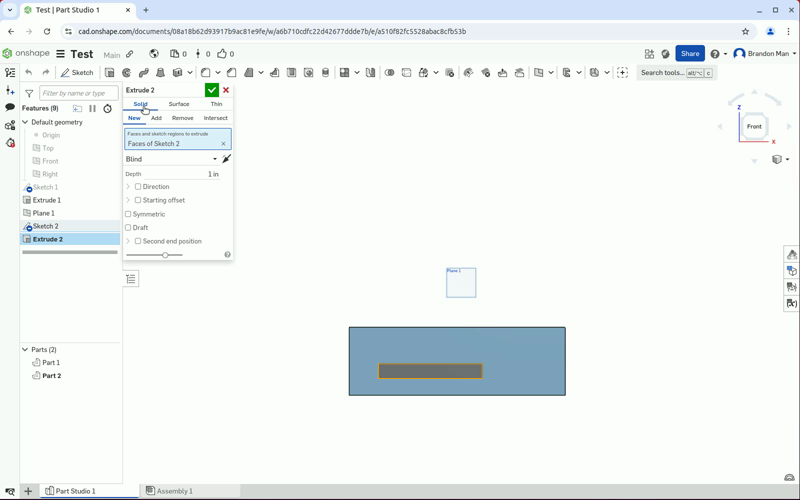
click(143, 106)
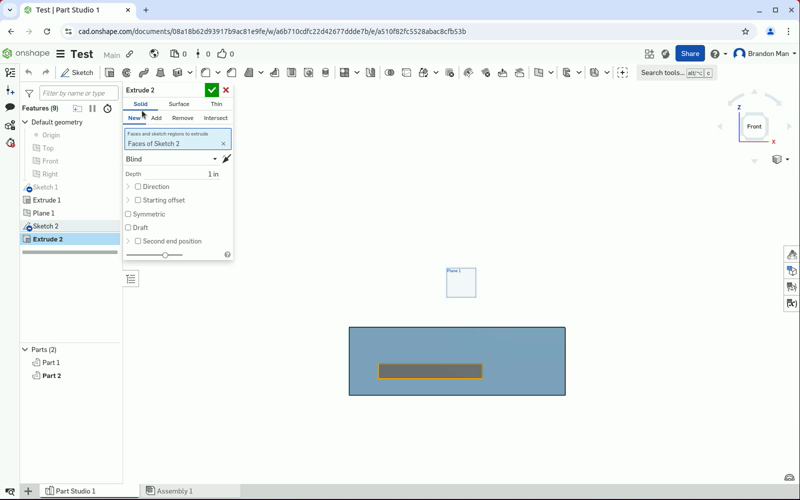
mouse_move(137, 120)
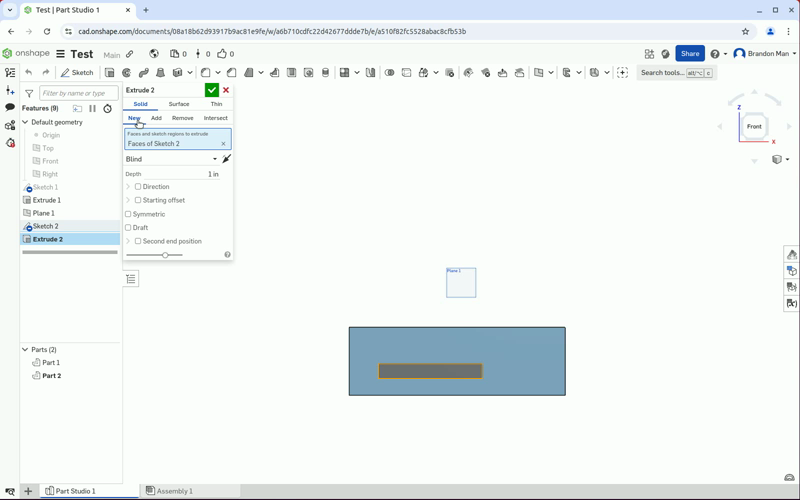
click(137, 120)
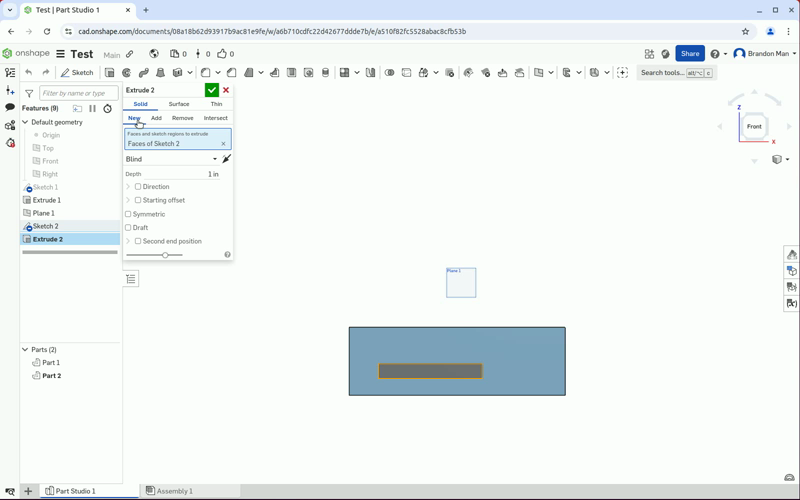
key(tab, 4)
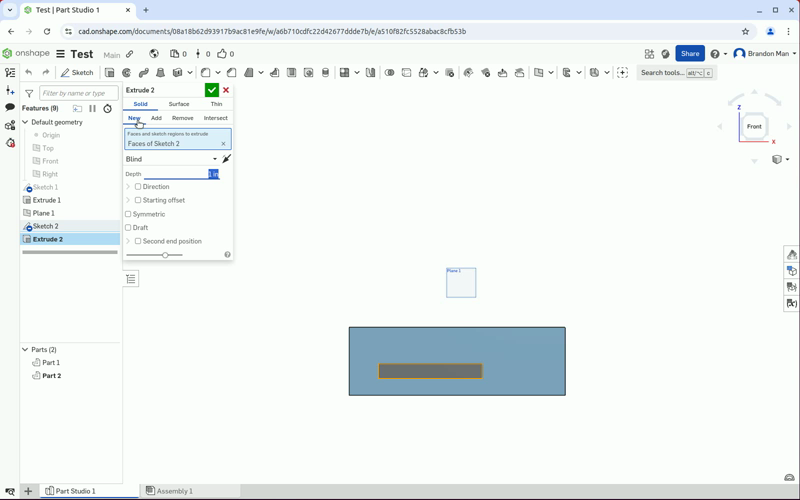
text(3.611)
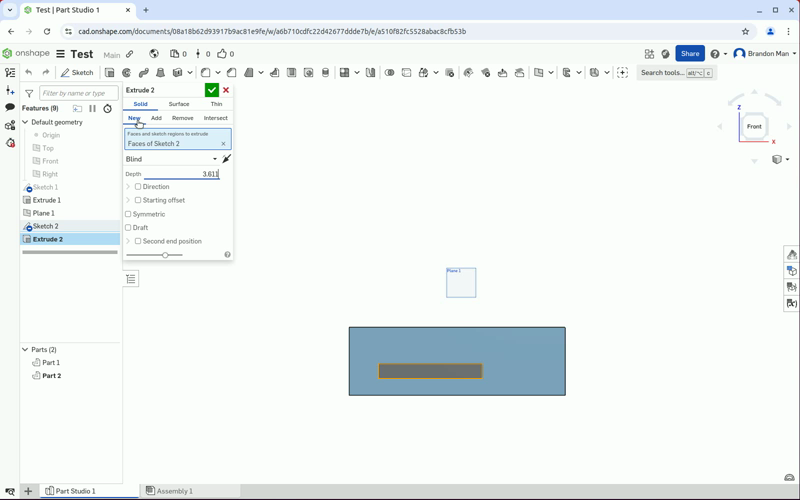
key(enter)
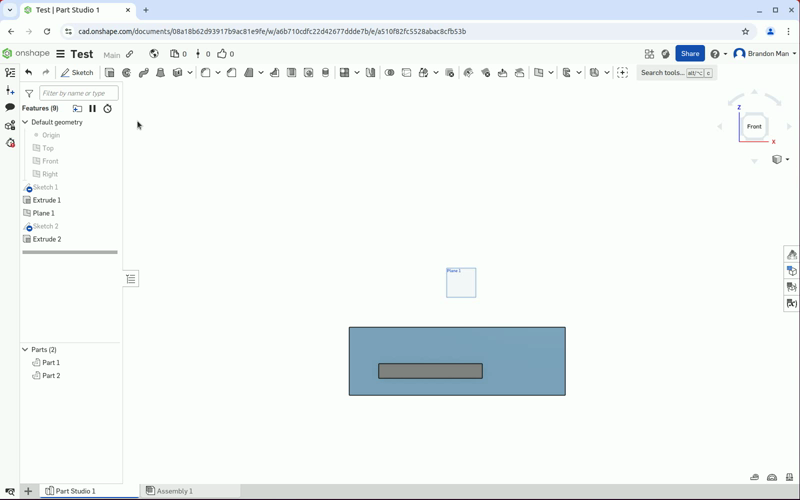
key(shift+h)
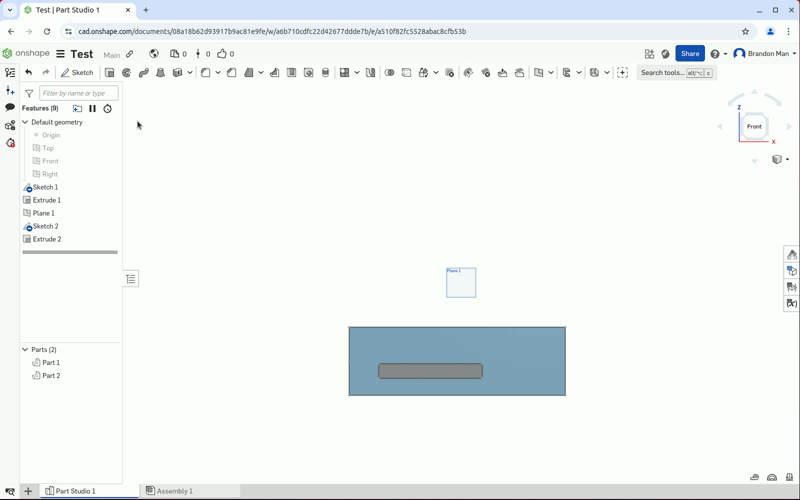
key(shift+h)
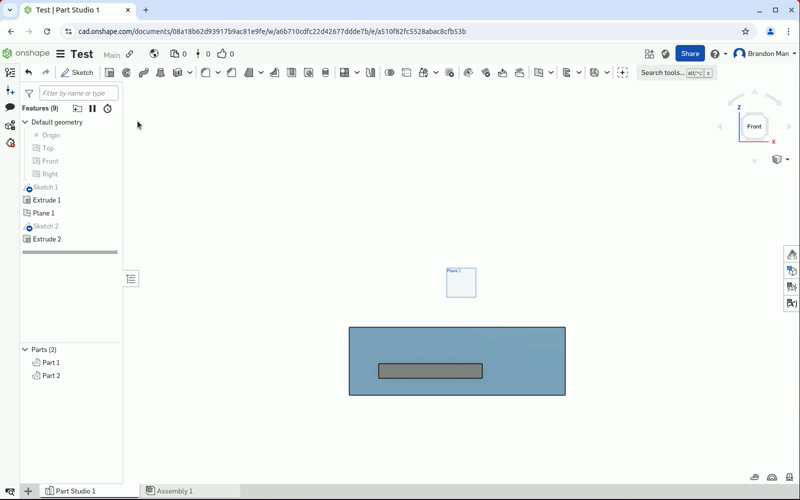
mouse_move(73, 189)
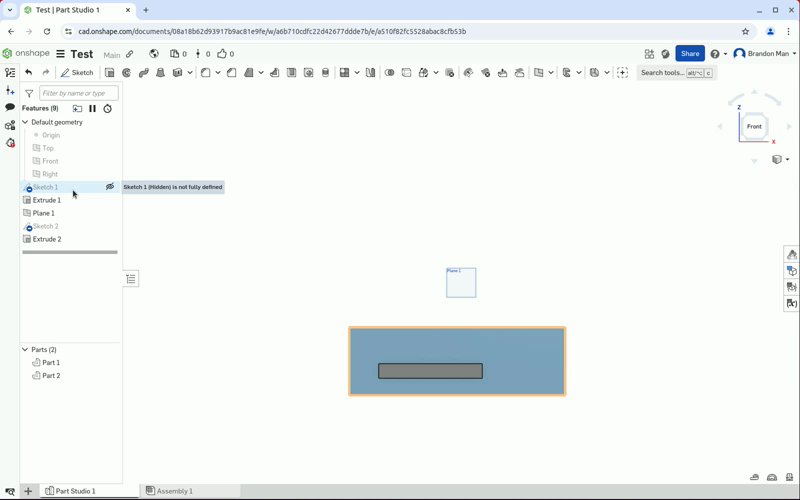
click(73, 189)
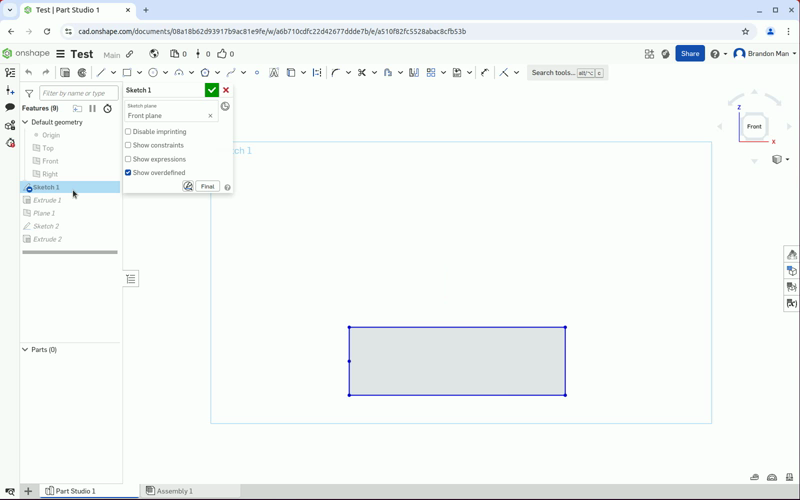
mouse_move(229, 92)
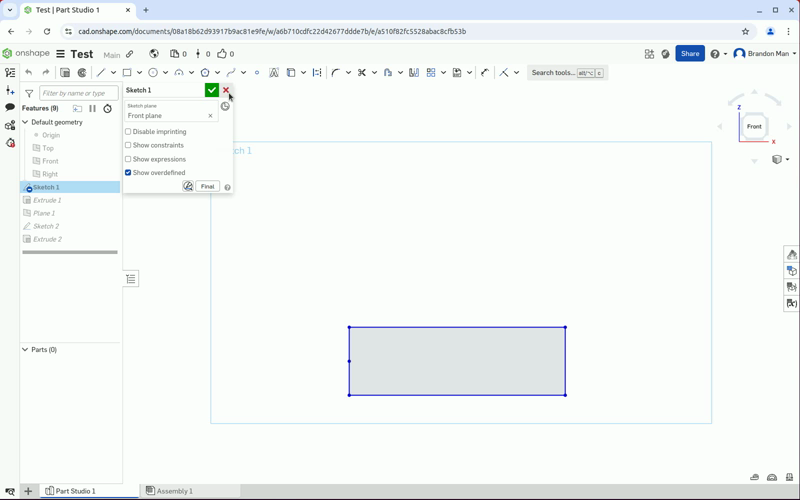
click(229, 92)
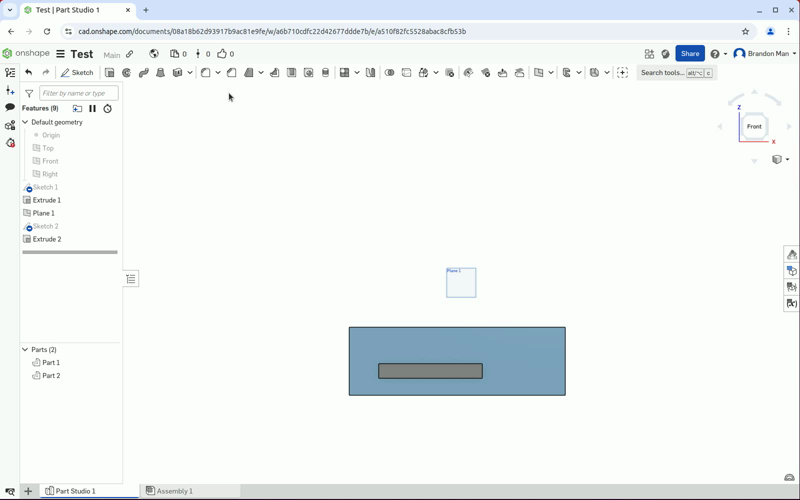
mouse_move(73, 352)
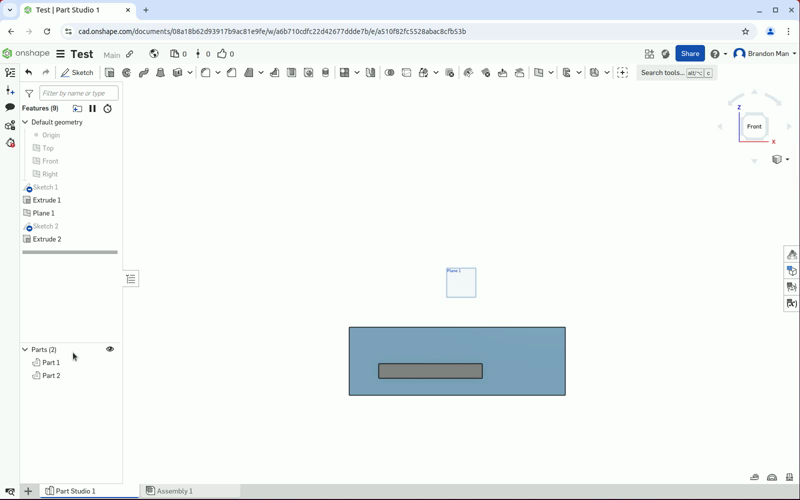
key(y)
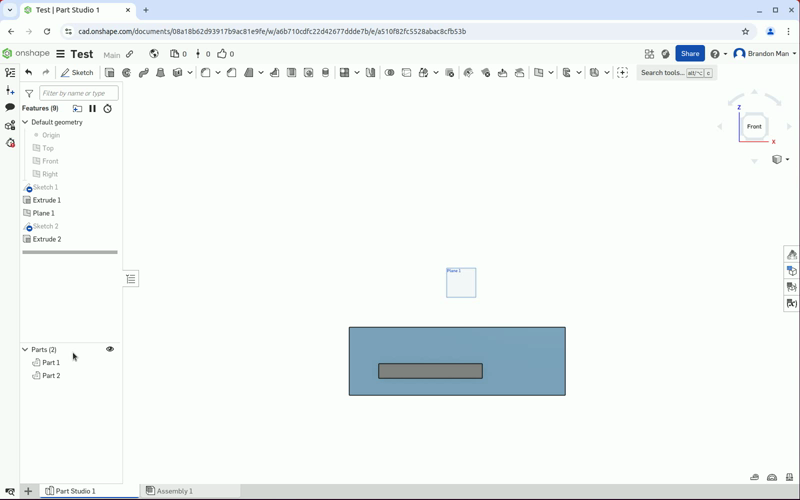
key(shift+p)
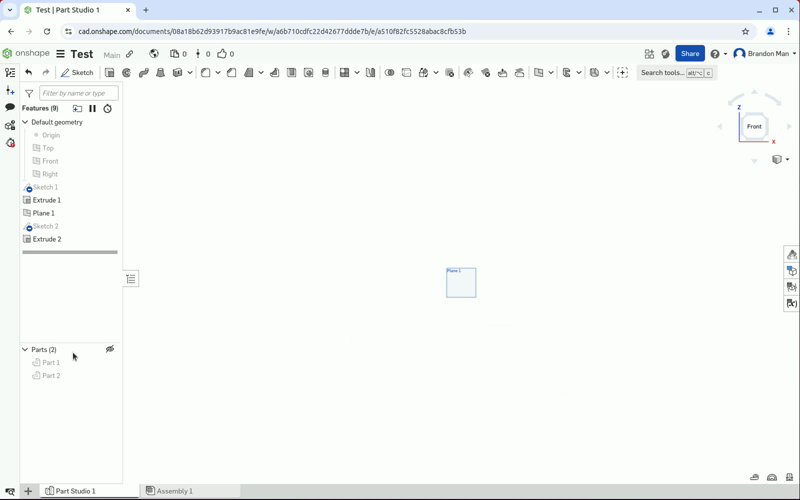
key(space)
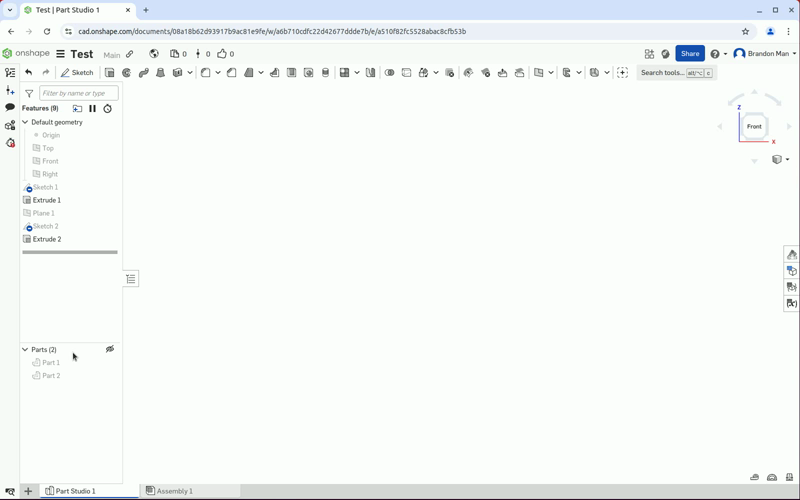
key_down(shift)
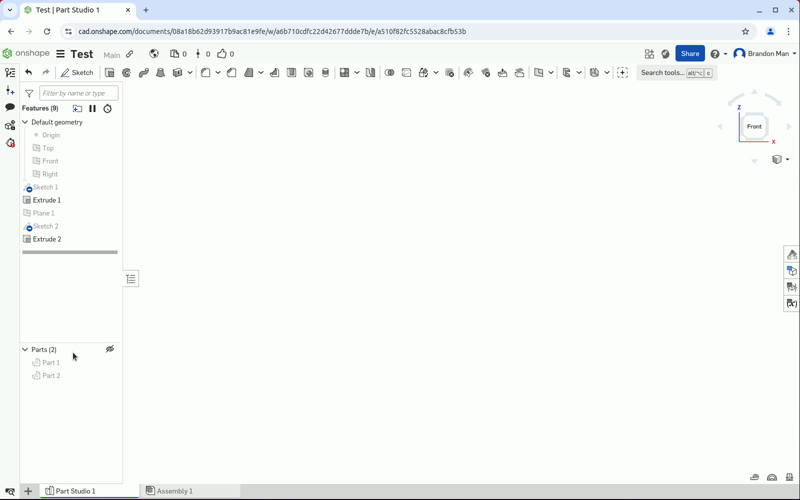
key(down)
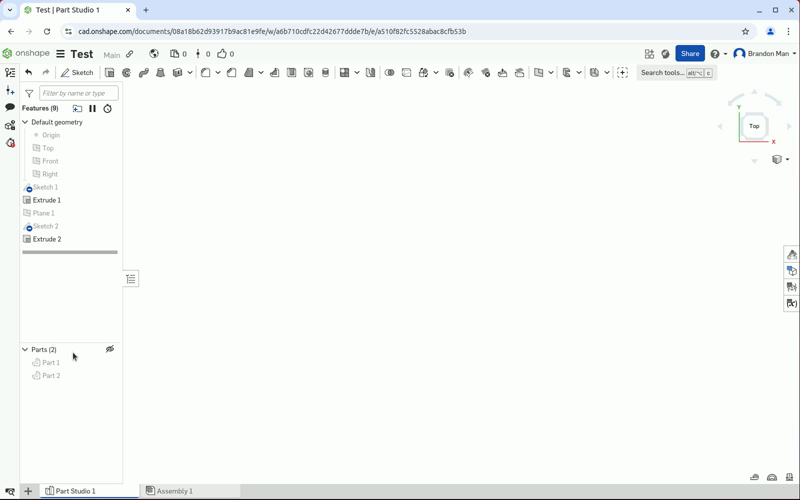
key_up(shift)
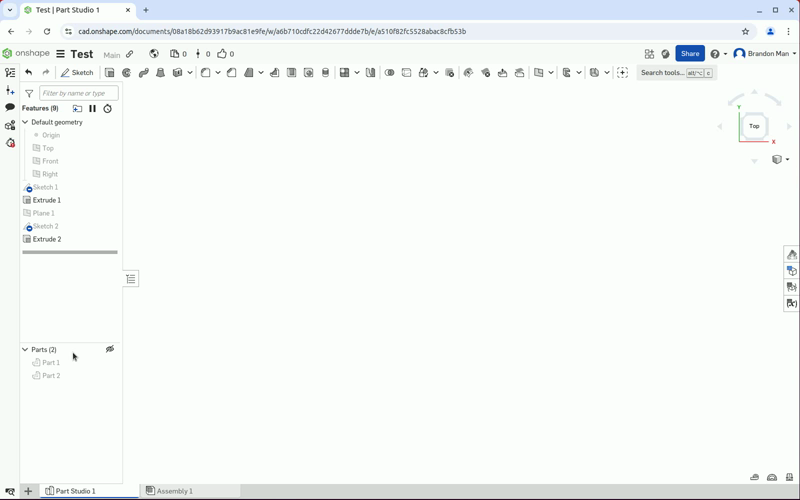
mouse_move(73, 352)
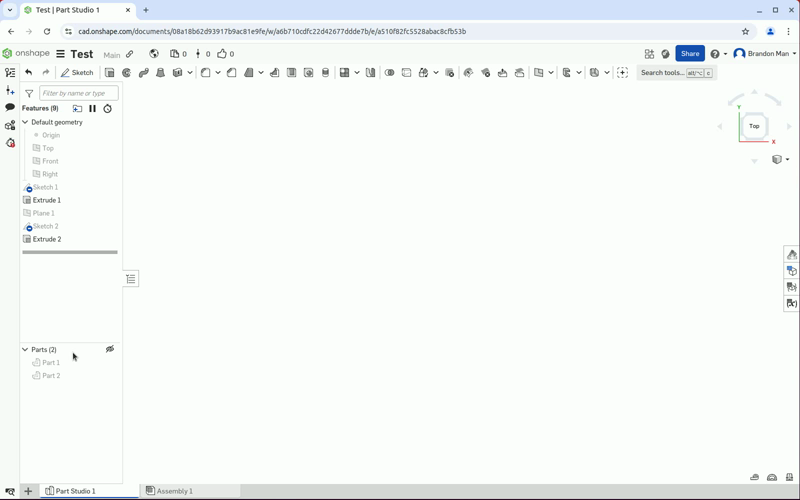
key(shift+y)
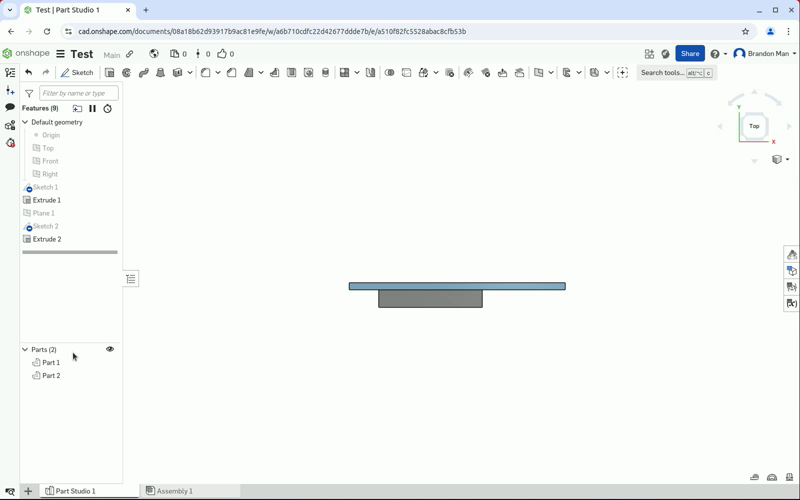
mouse_move(541, 75)
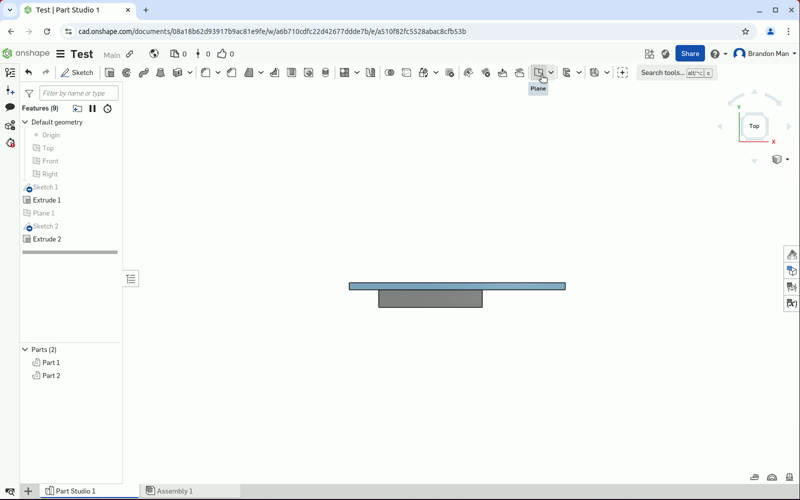
click(541, 75)
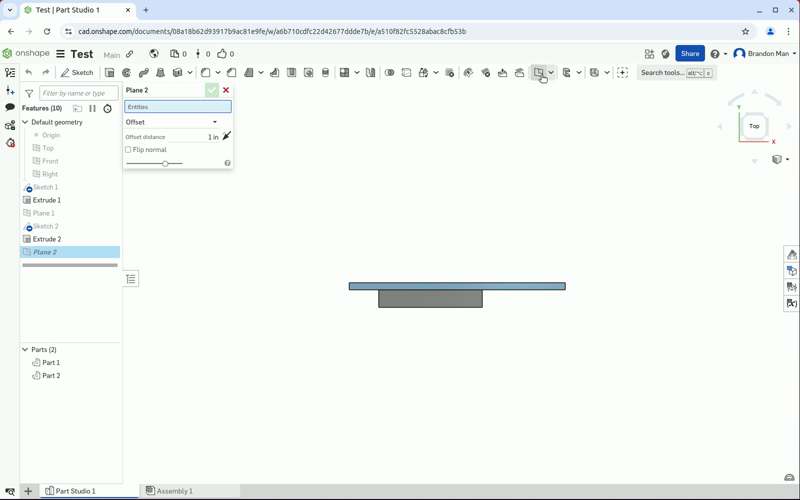
mouse_move(73, 150)
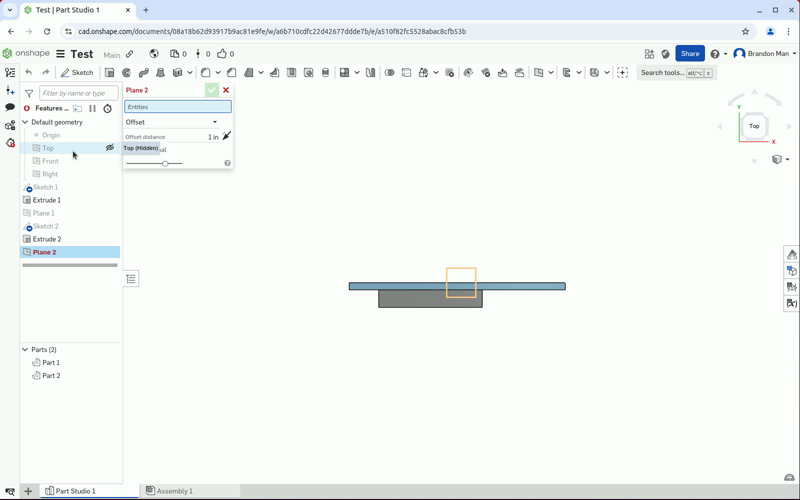
click(73, 150)
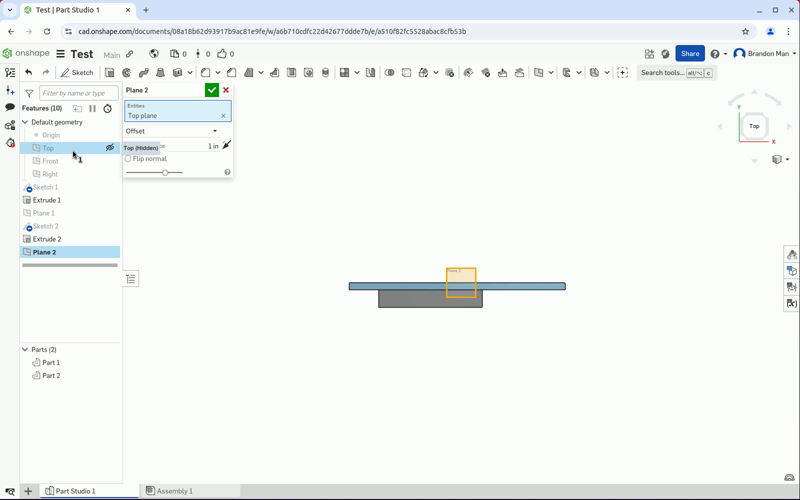
key(tab, 2)
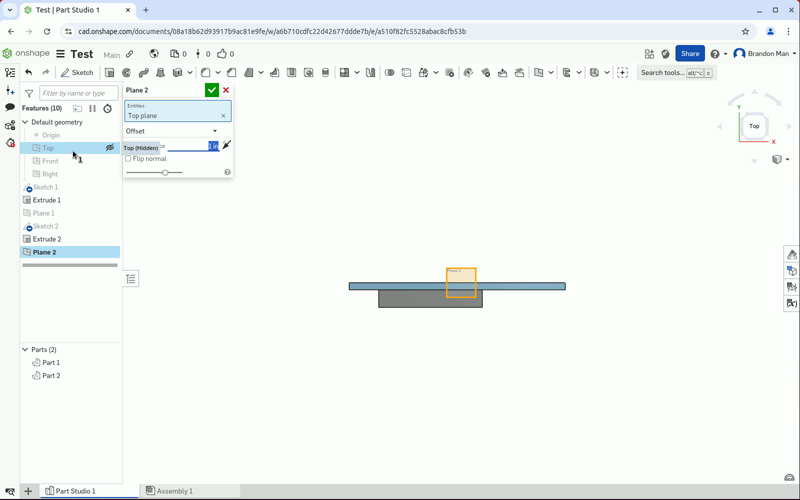
text(16.854)
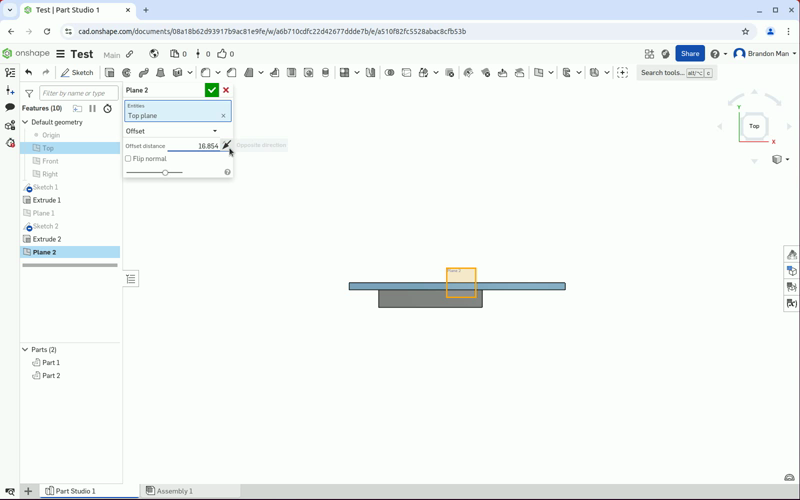
mouse_move(229, 147)
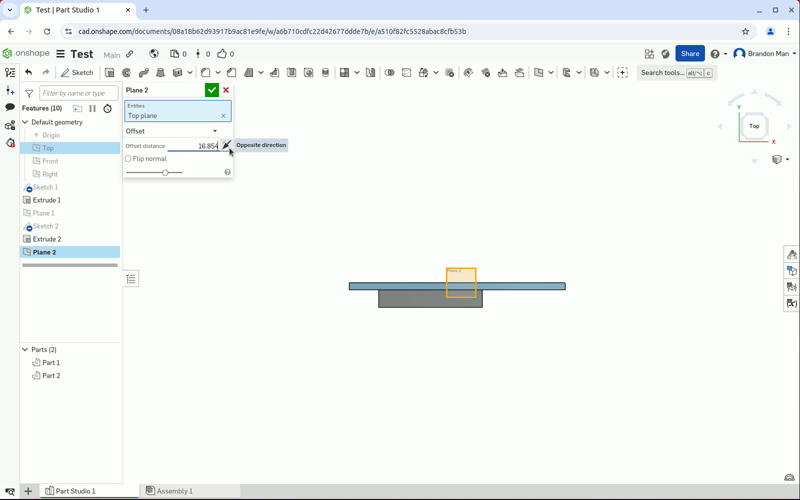
click(229, 147)
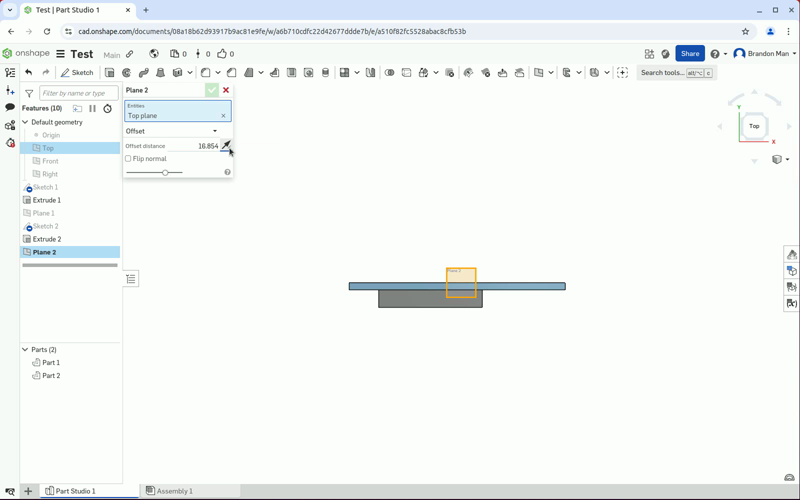
key(enter, 2)
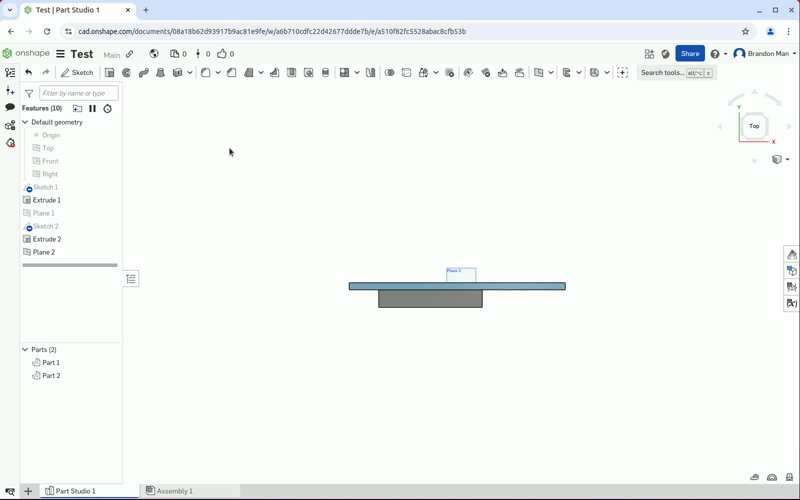
key(shift+s)
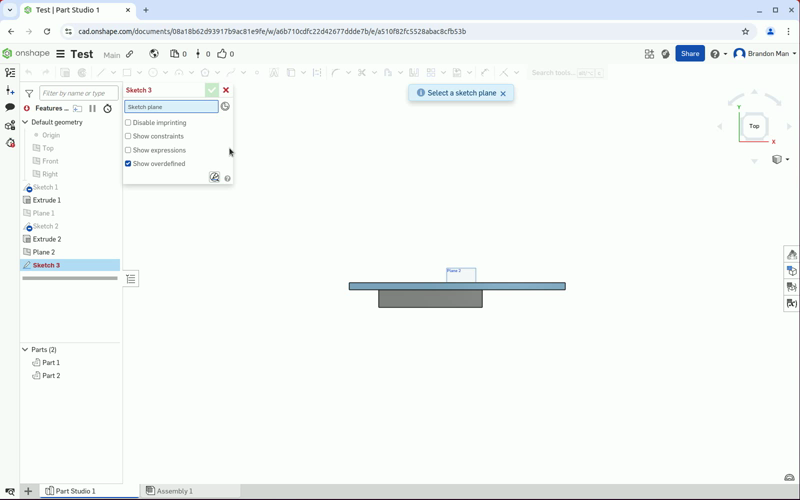
mouse_move(73, 254)
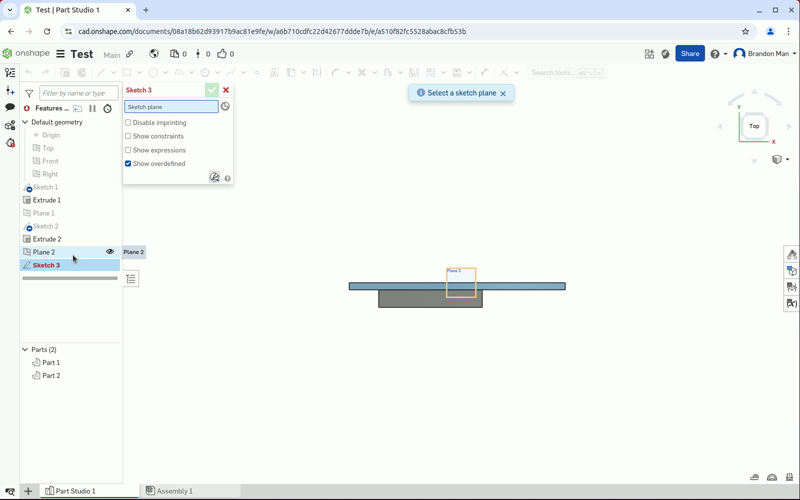
click(73, 254)
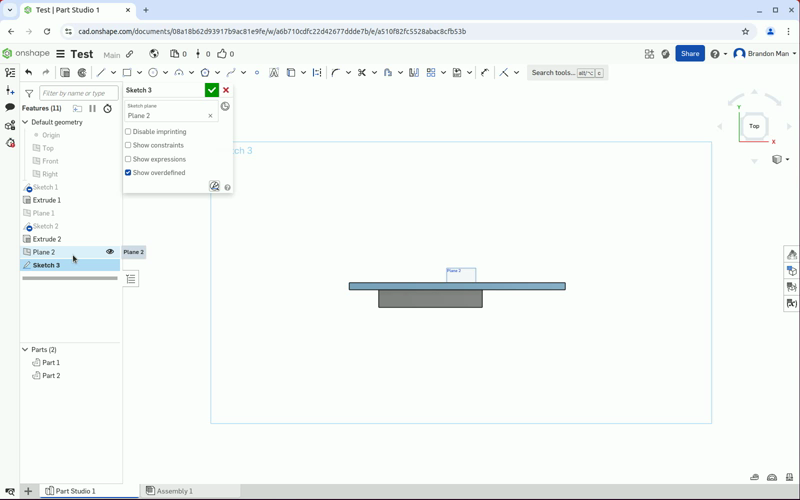
mouse_move(73, 352)
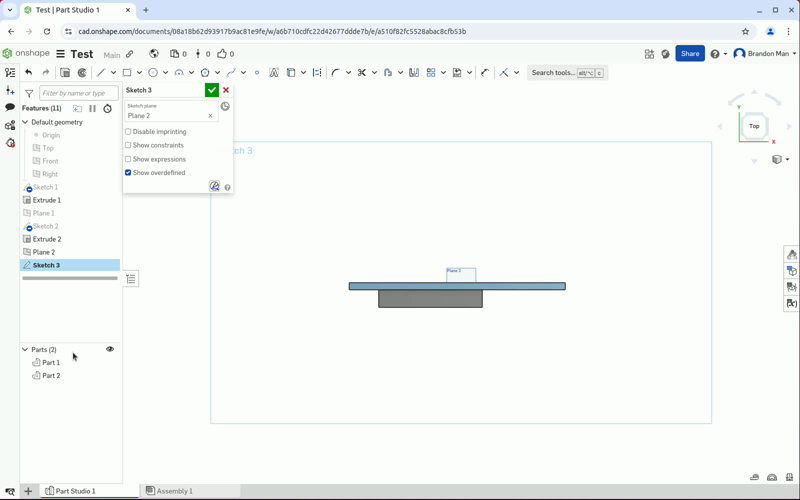
key(y)
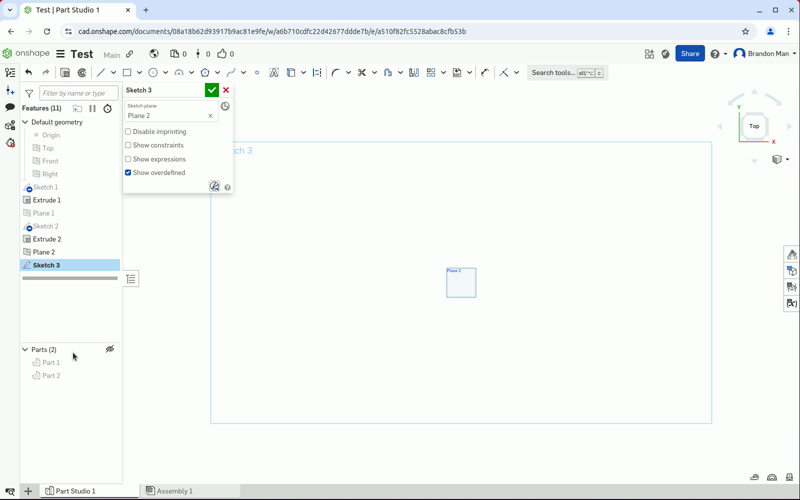
key(c)
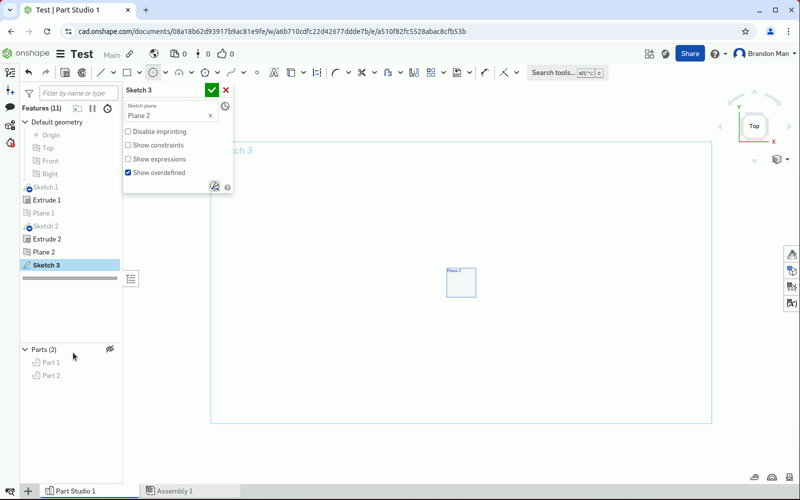
key_down(shift)
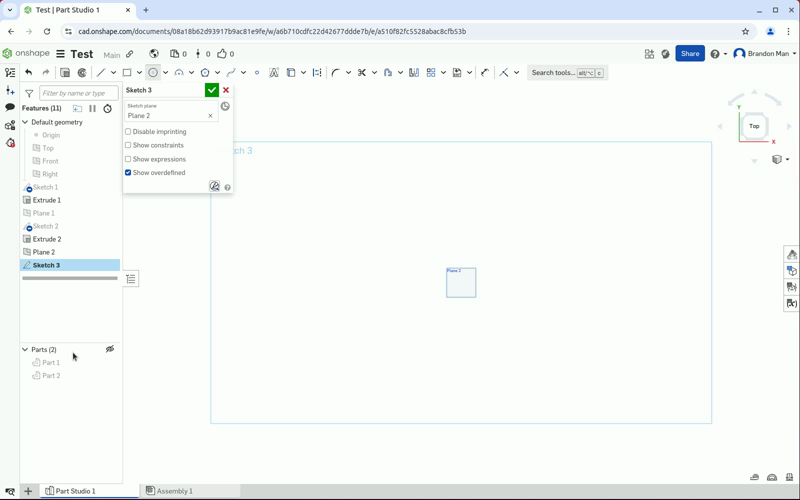
mouse_move(388, 300)
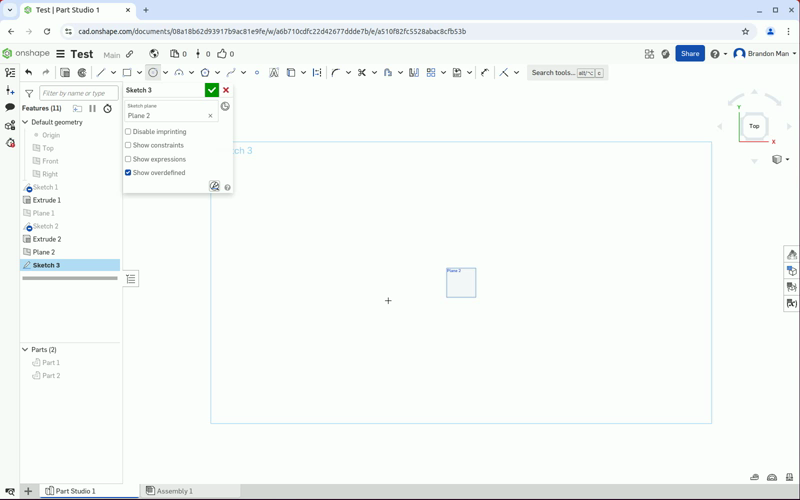
click(388, 300)
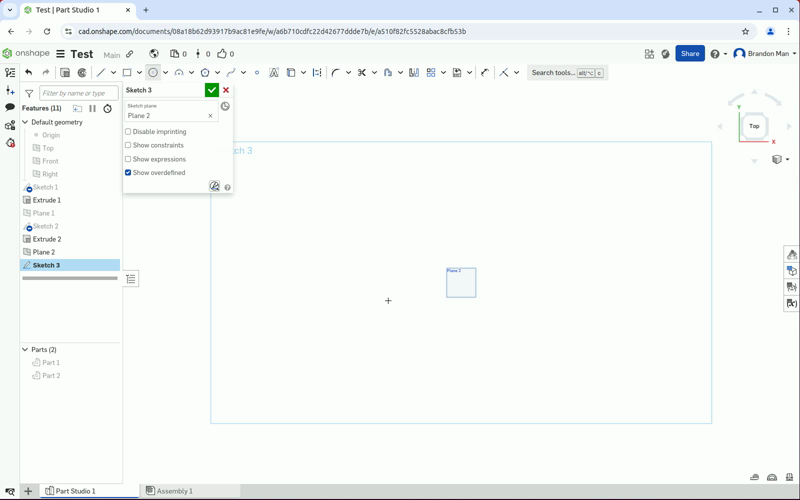
key_up(shift)
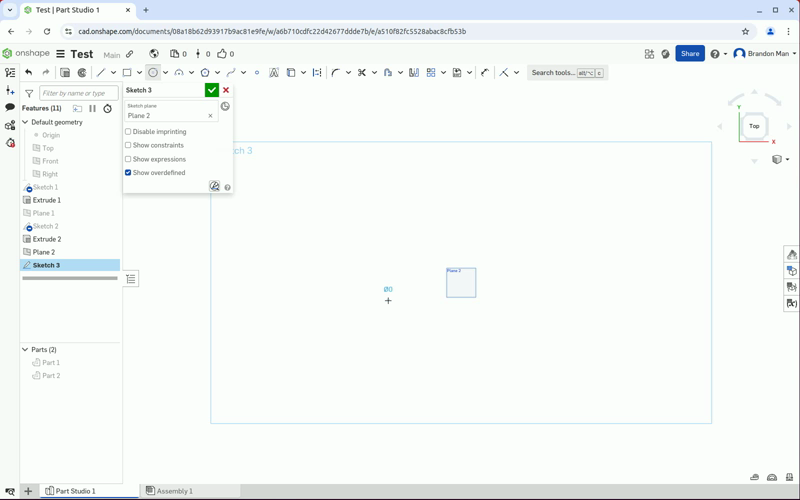
mouse_move(392, 300)
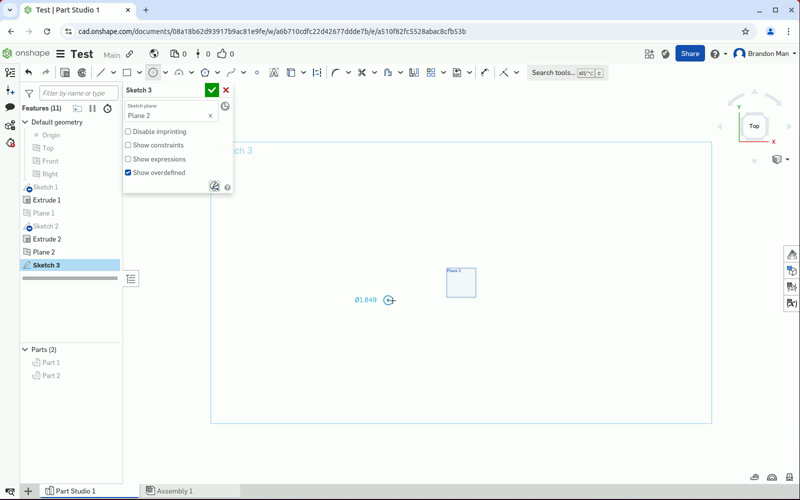
click(392, 300)
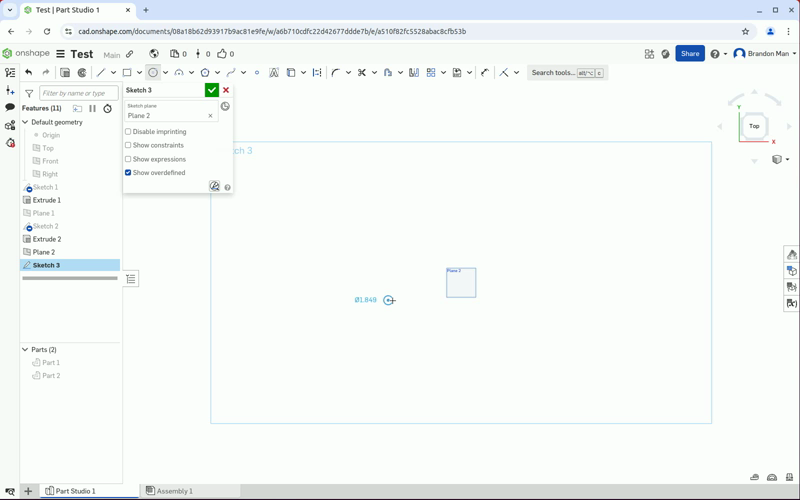
key(esc)
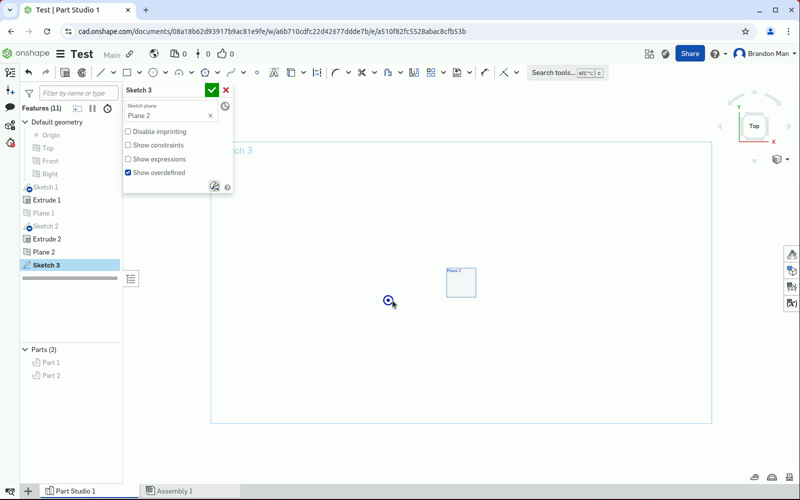
mouse_move(384, 298)
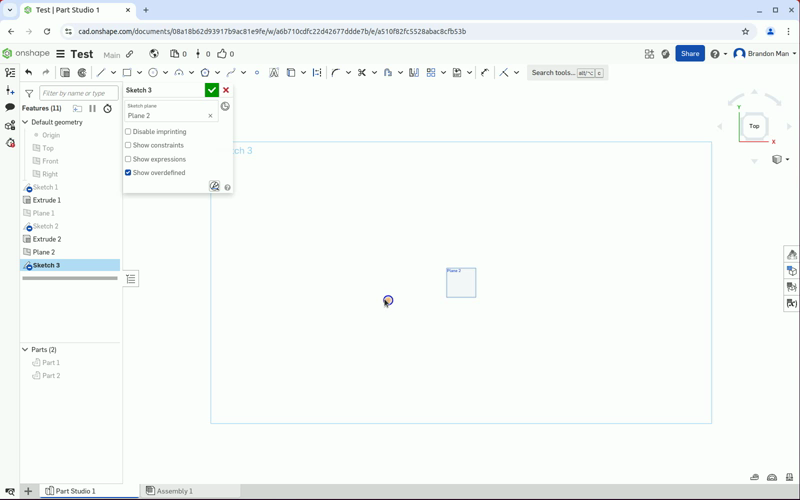
scroll(6)
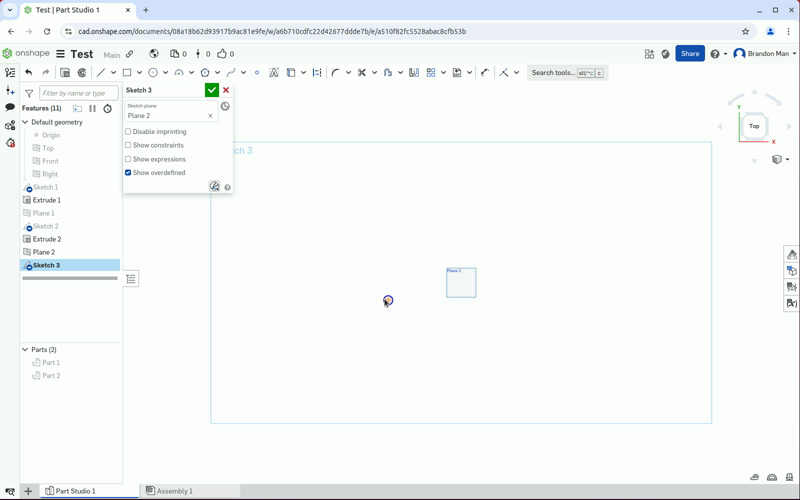
scroll(6)
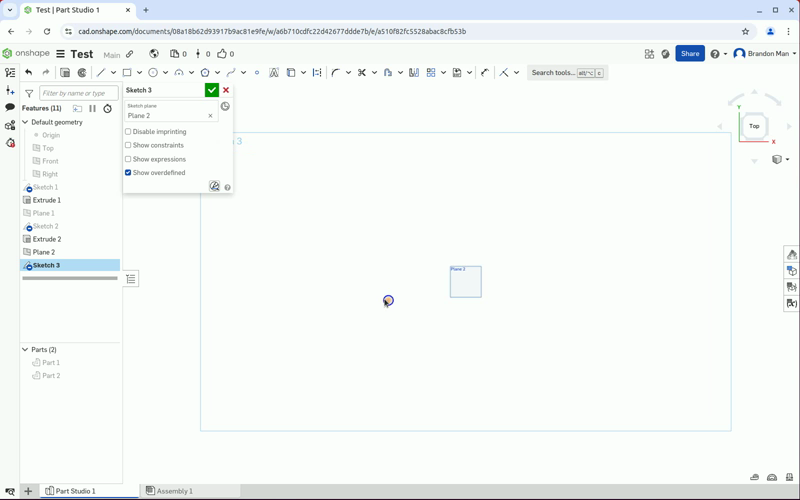
scroll(6)
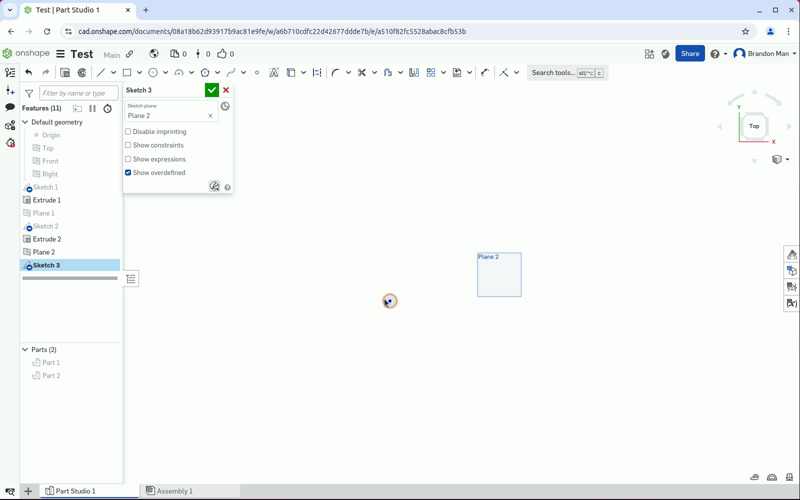
scroll(6)
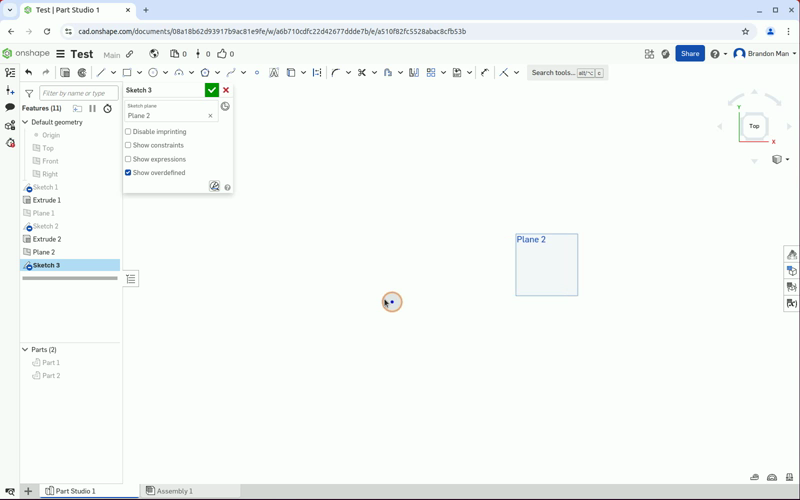
scroll(6)
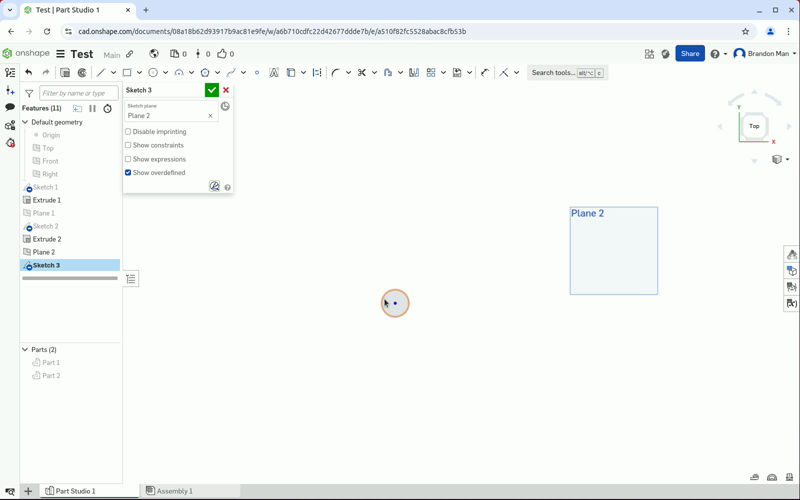
scroll(6)
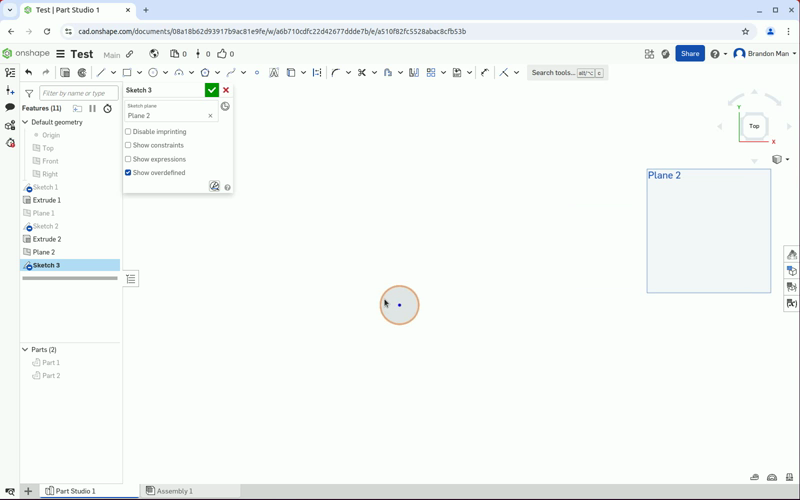
scroll(6)
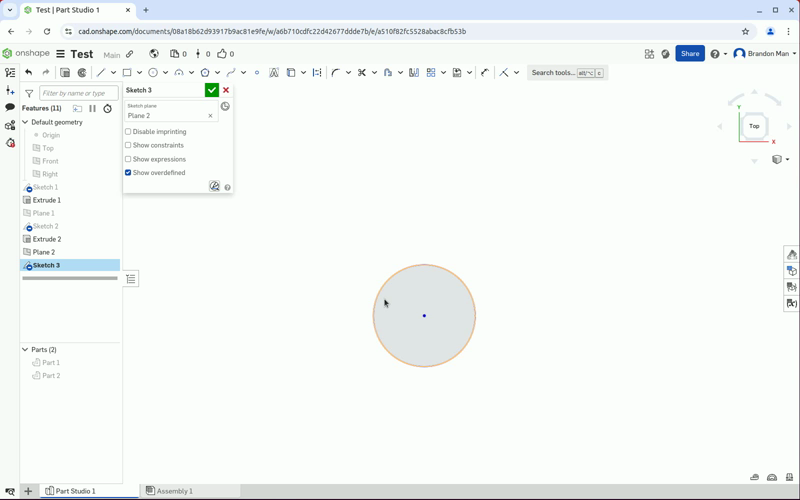
click(384, 298)
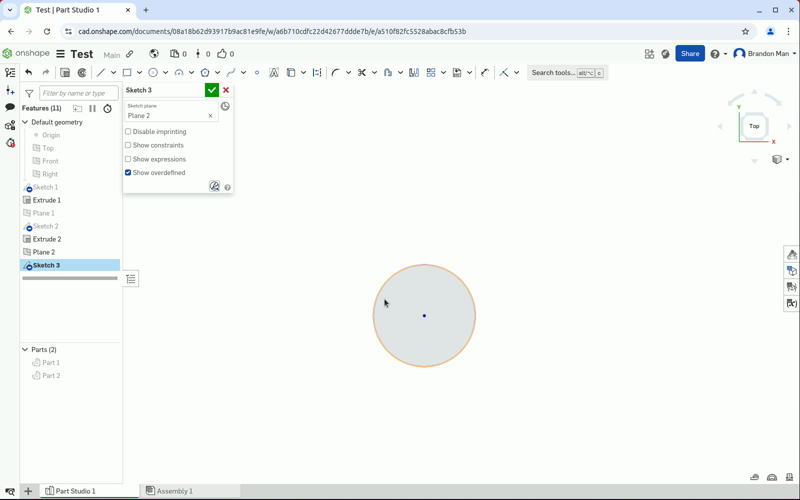
scroll(-6)
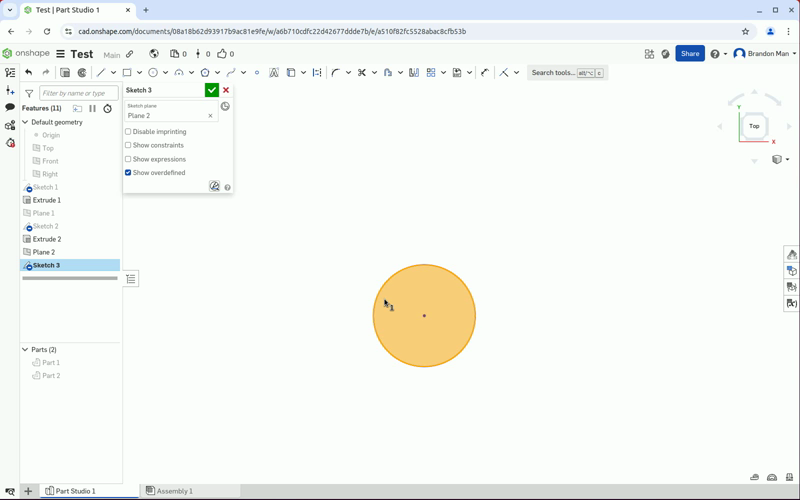
scroll(-6)
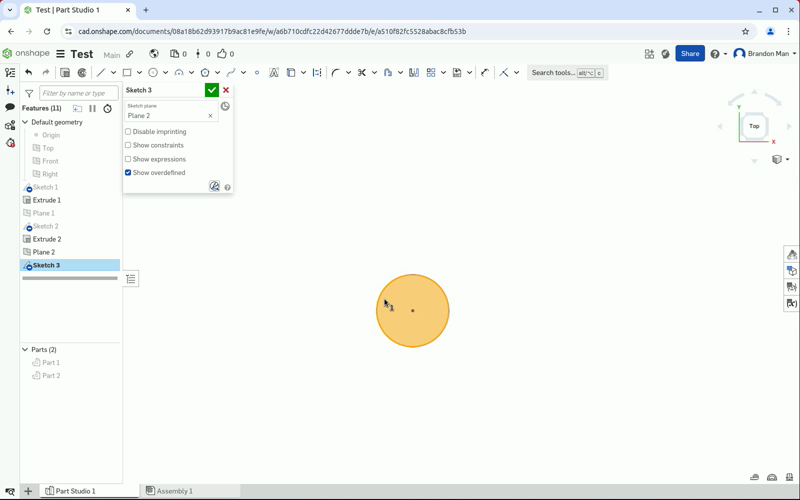
scroll(-6)
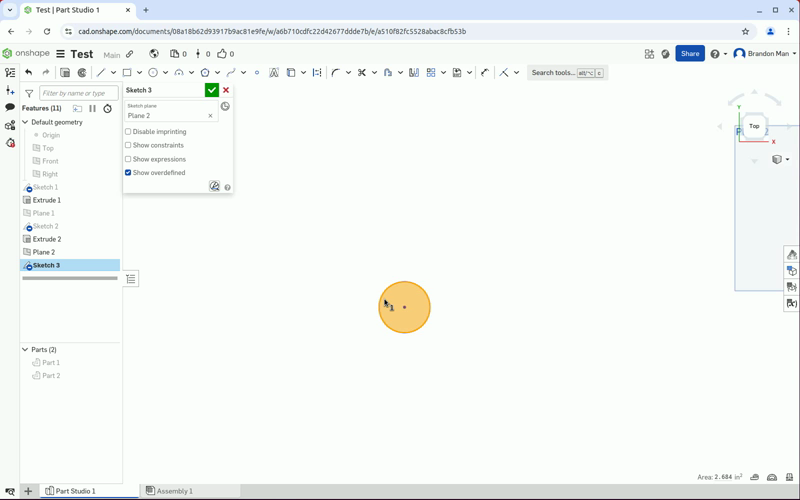
scroll(-6)
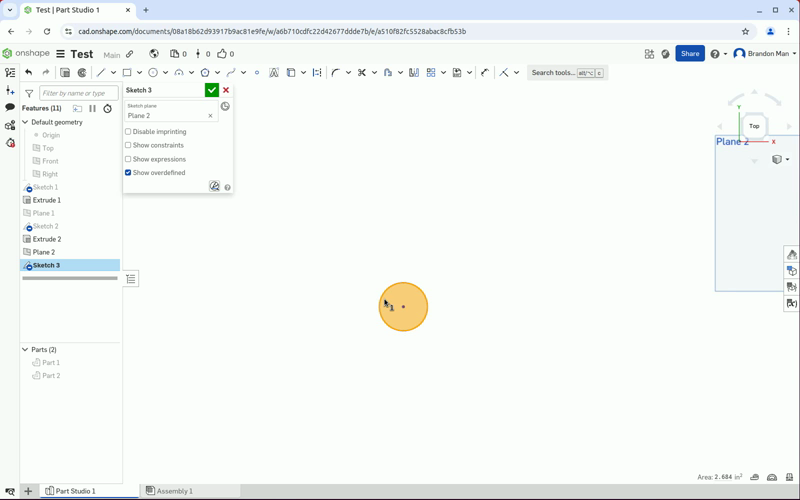
scroll(-6)
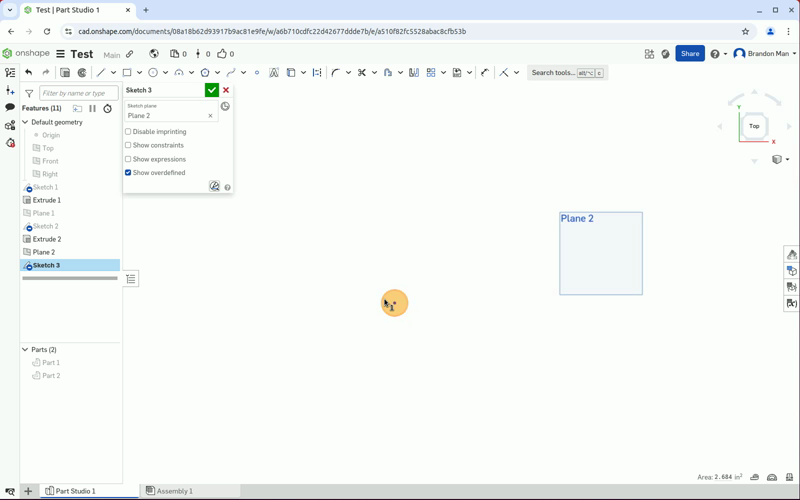
scroll(-6)
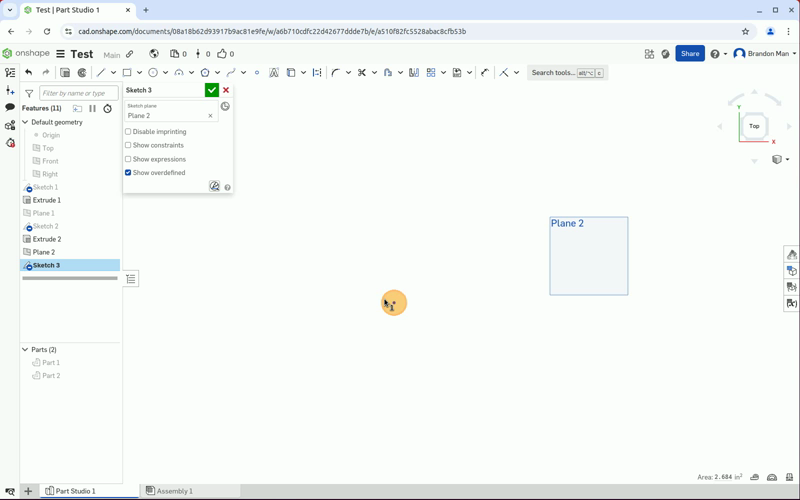
scroll(-6)
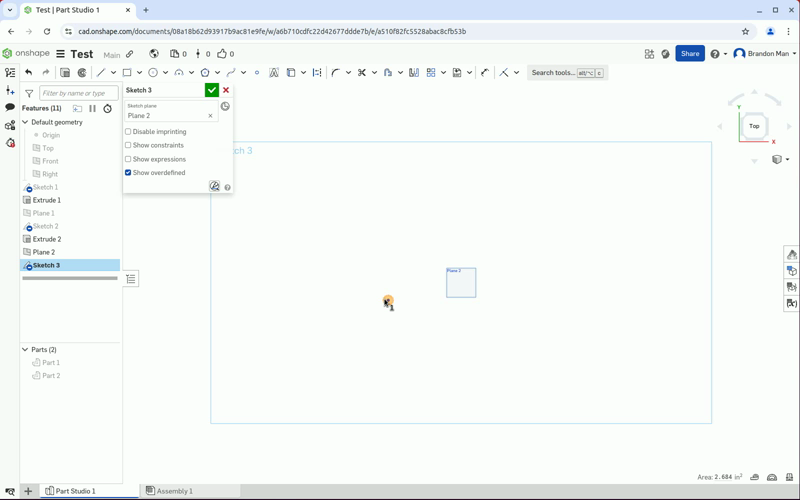
mouse_move(73, 352)
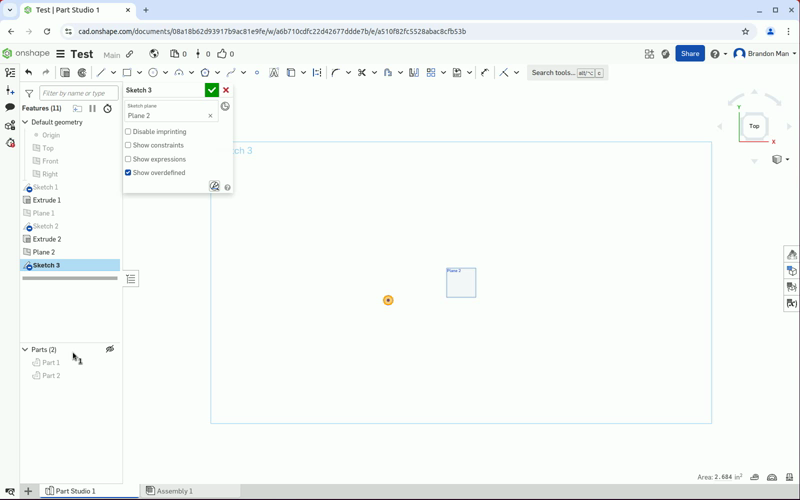
key(shift+y)
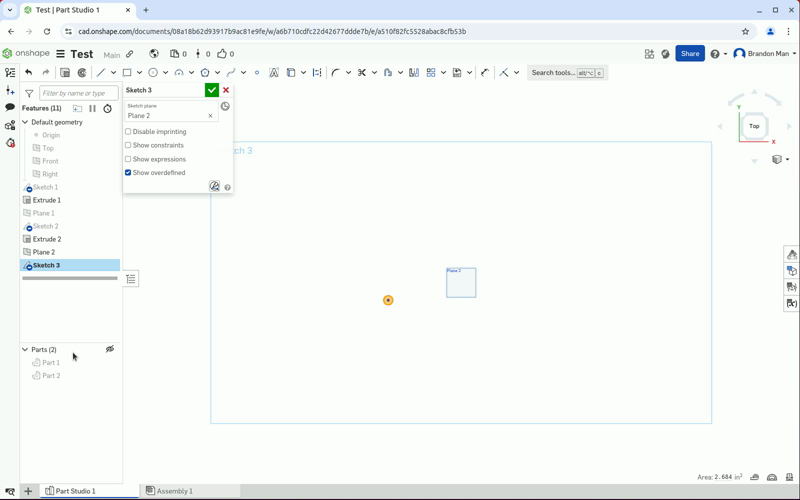
key(shift+e)
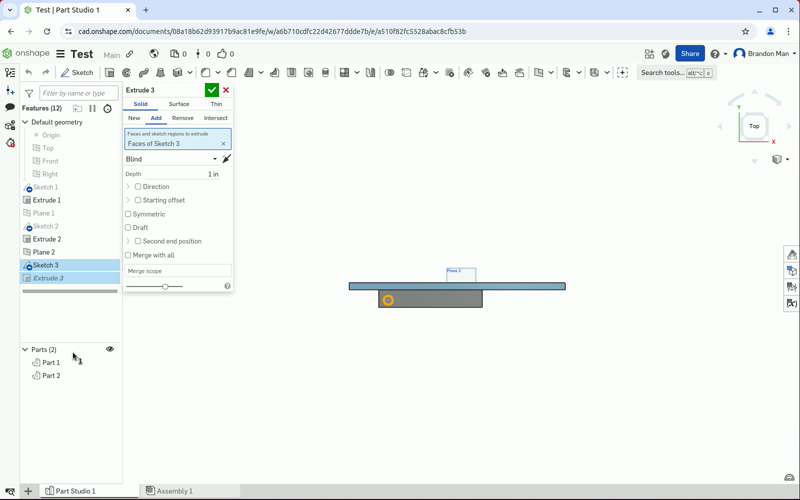
mouse_move(143, 106)
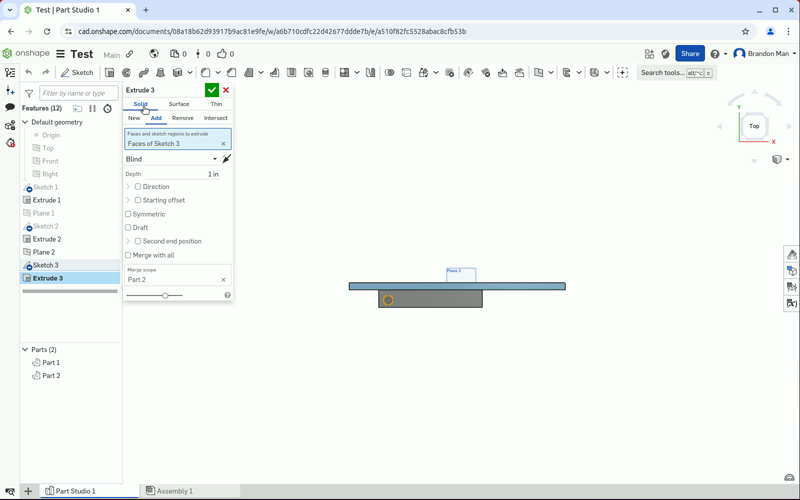
click(143, 106)
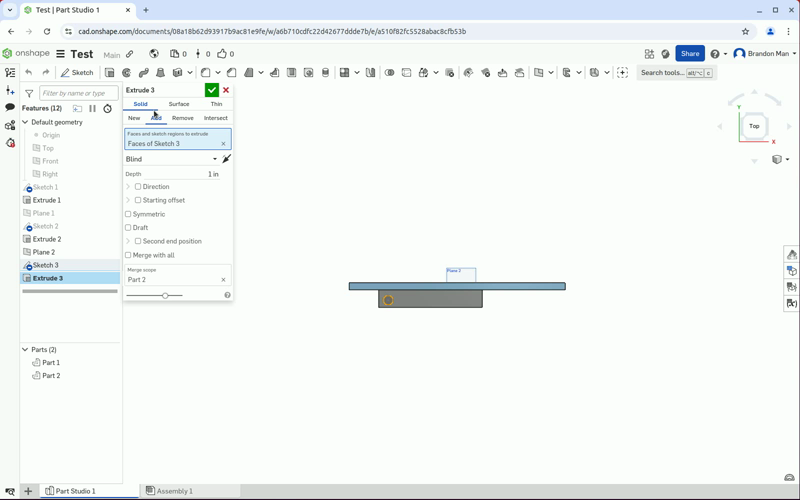
mouse_move(186, 120)
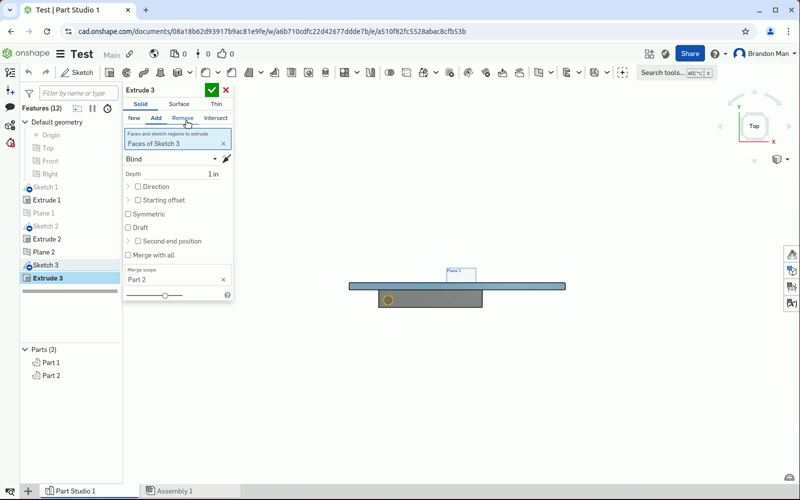
click(186, 120)
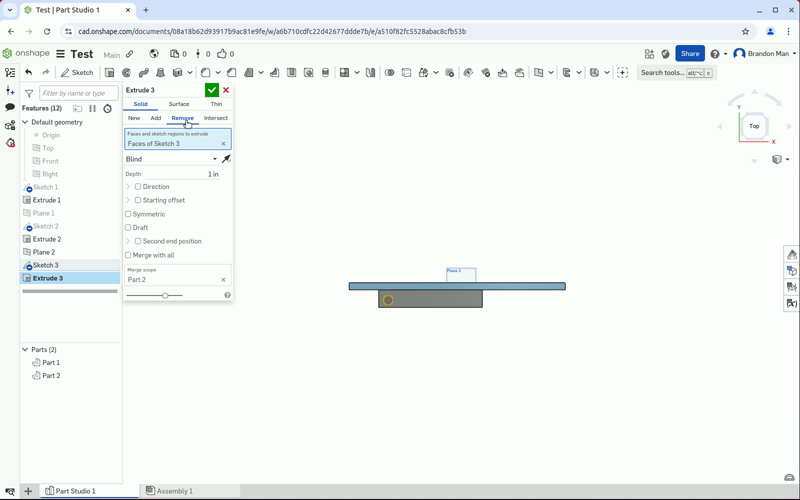
key(tab, 4)
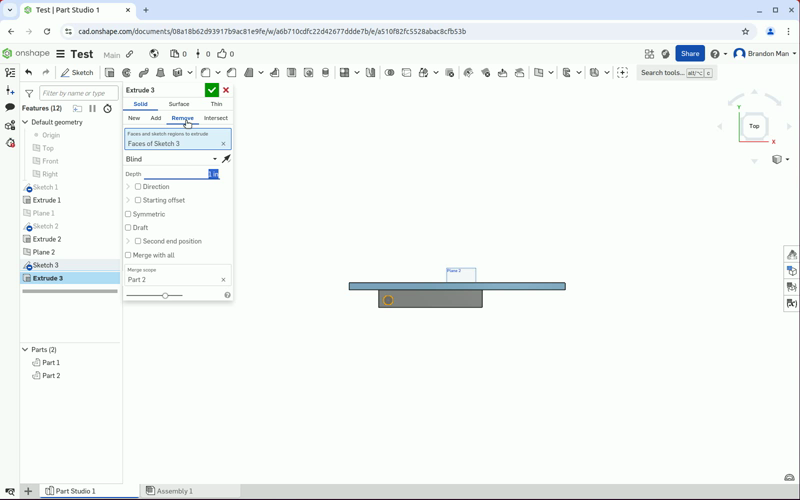
text(17.572)
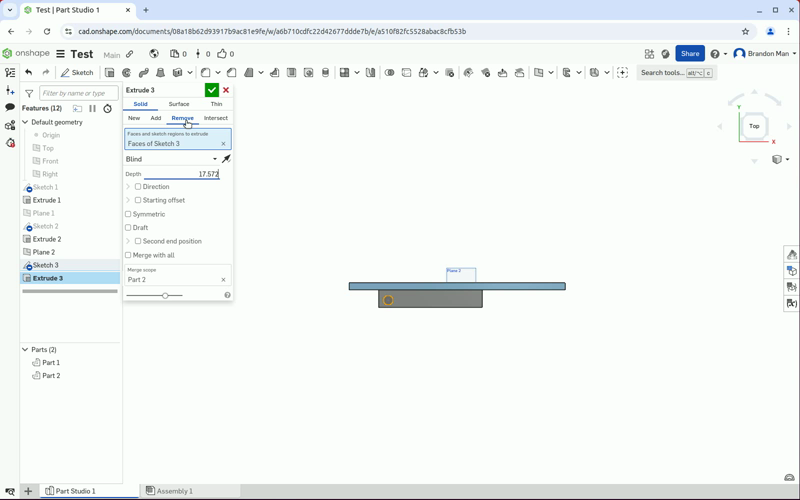
key(tab, 6)
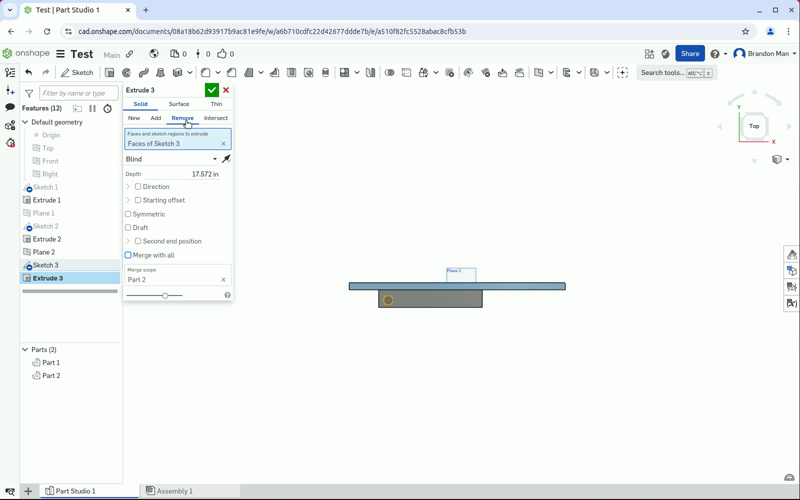
key(space)
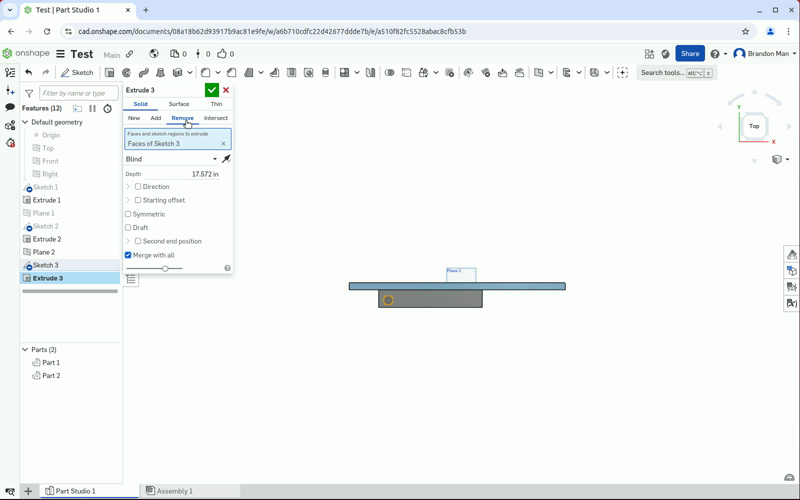
key(enter)
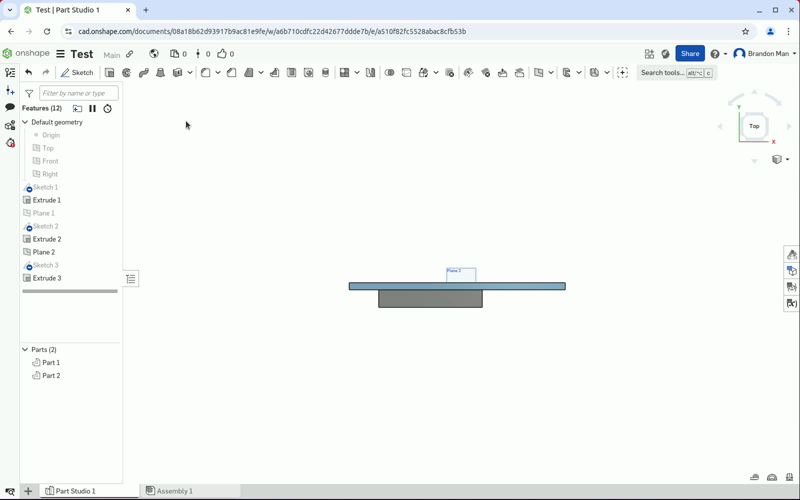
key(shift+h)
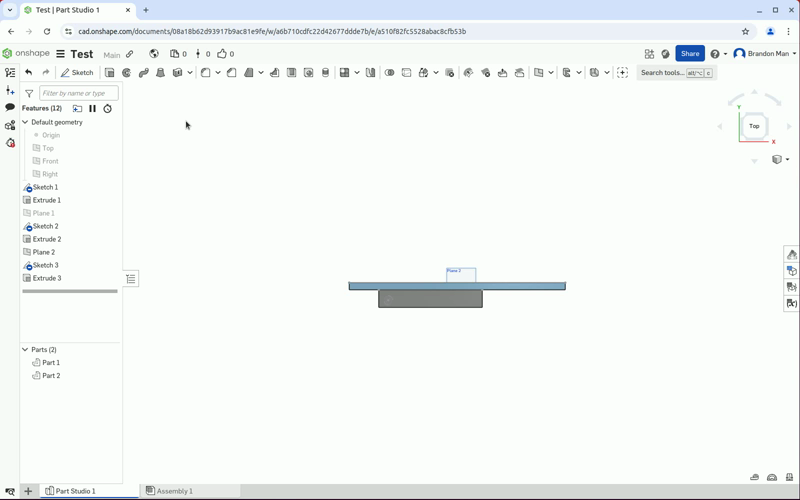
key(shift+h)
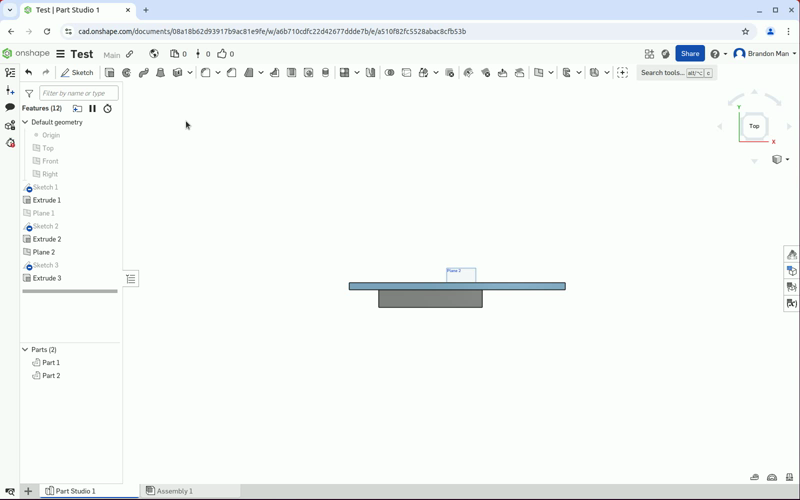
mouse_move(73, 189)
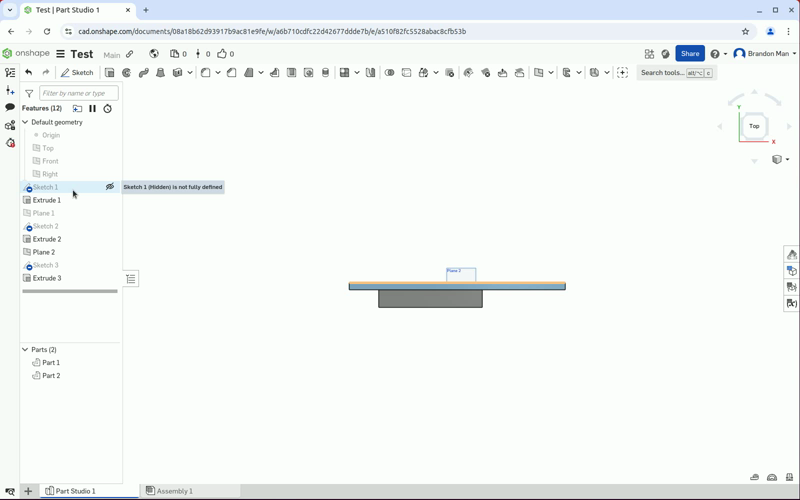
click(73, 189)
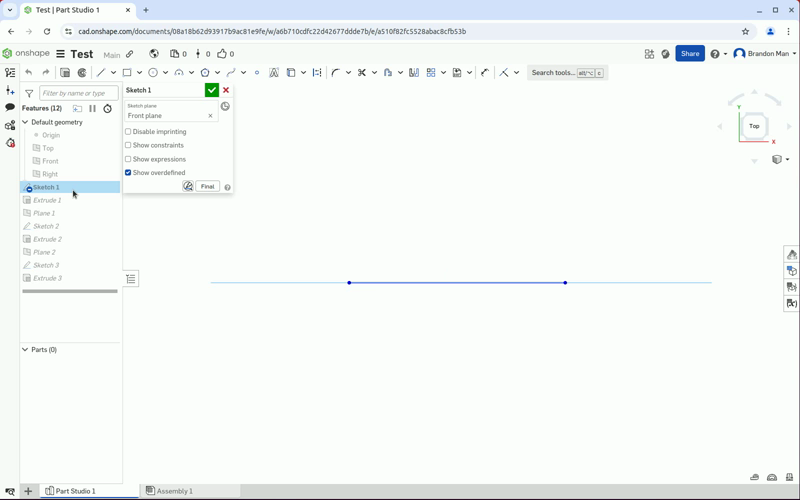
mouse_move(229, 92)
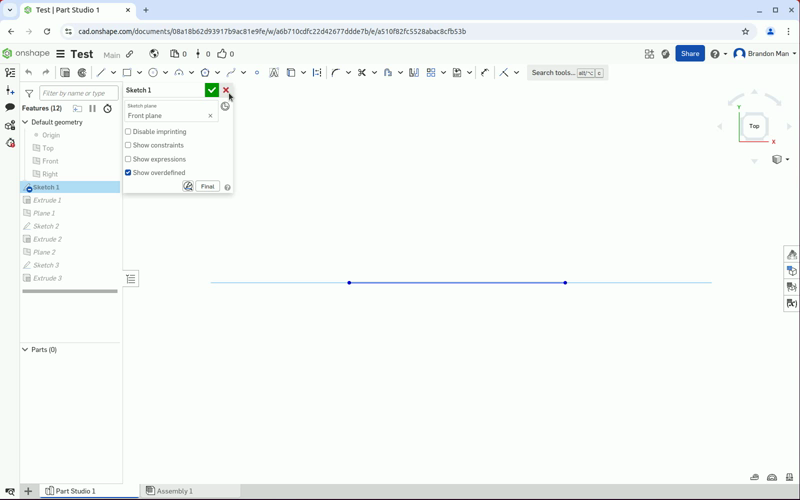
click(229, 92)
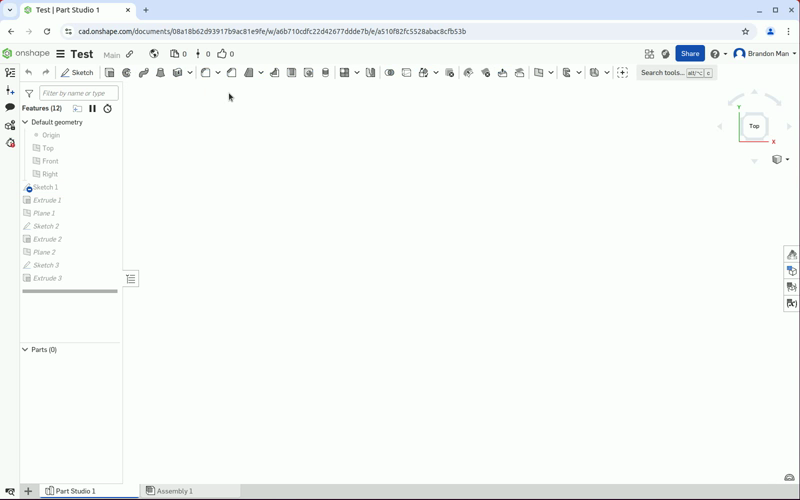
key(shift+s)
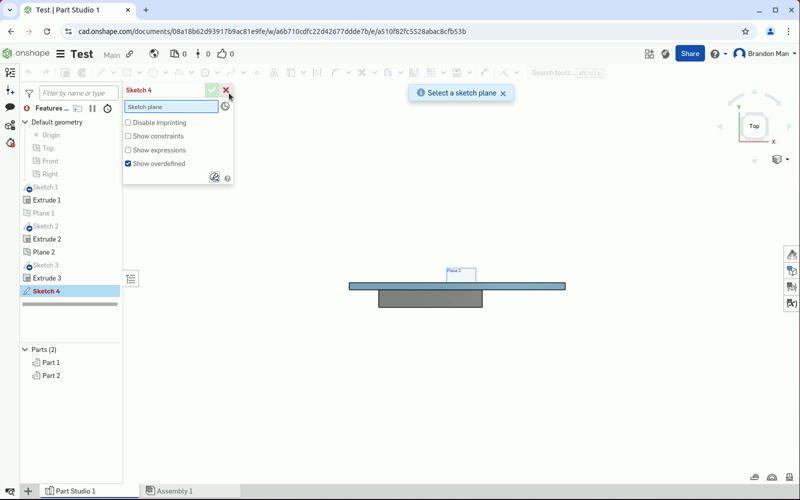
mouse_move(73, 254)
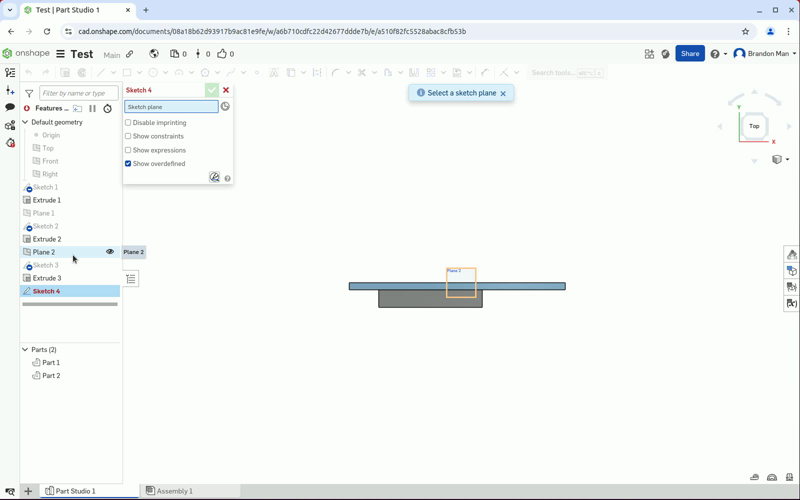
click(73, 254)
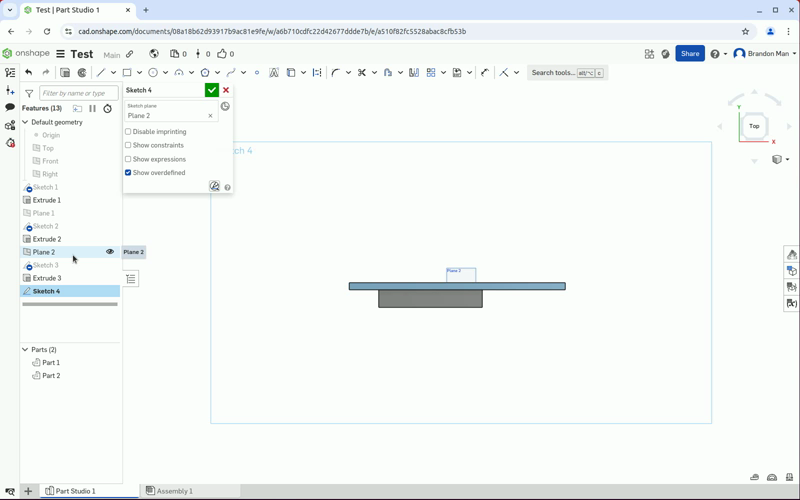
mouse_move(73, 352)
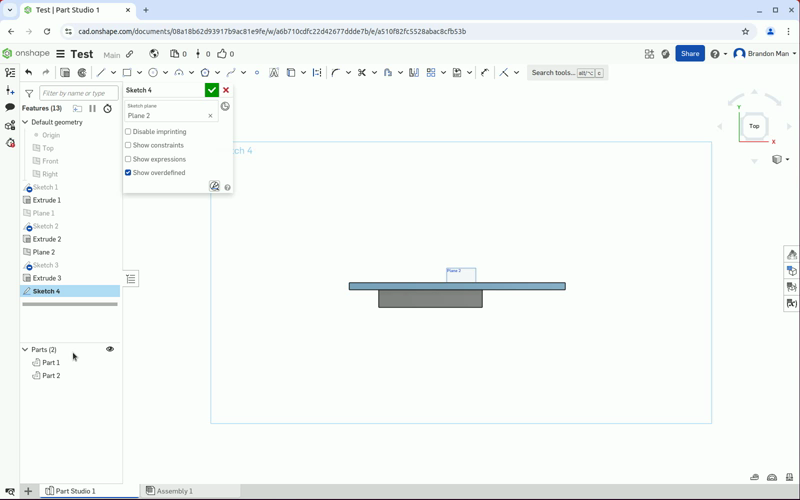
key(y)
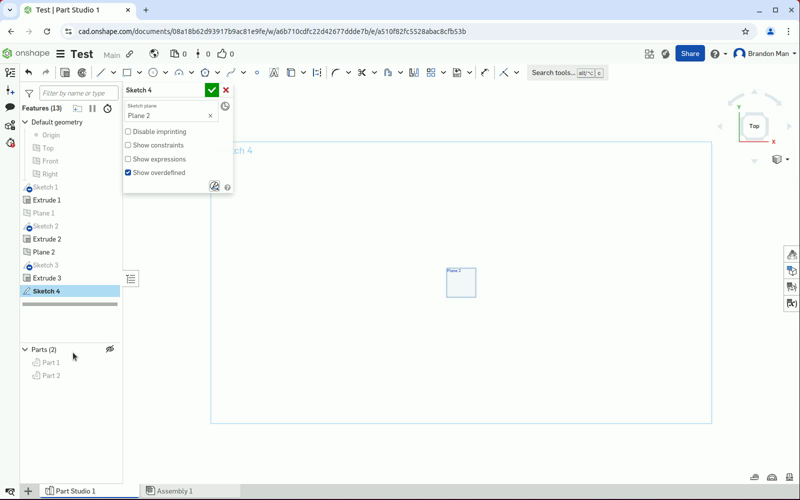
key(c)
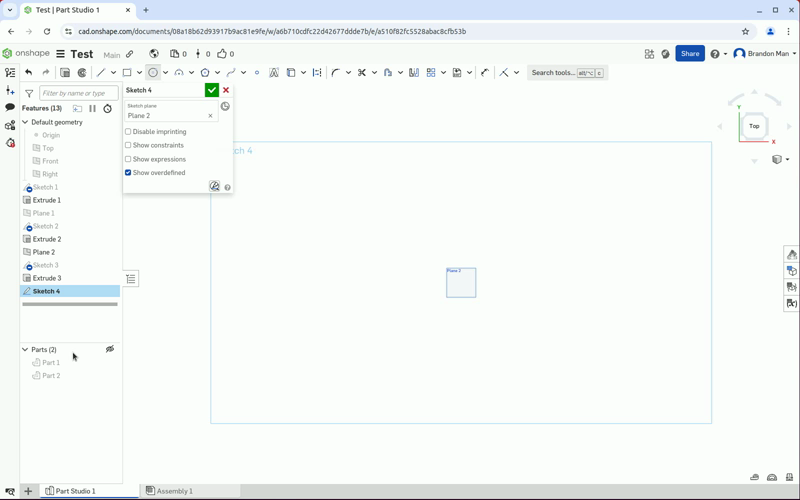
key_down(shift)
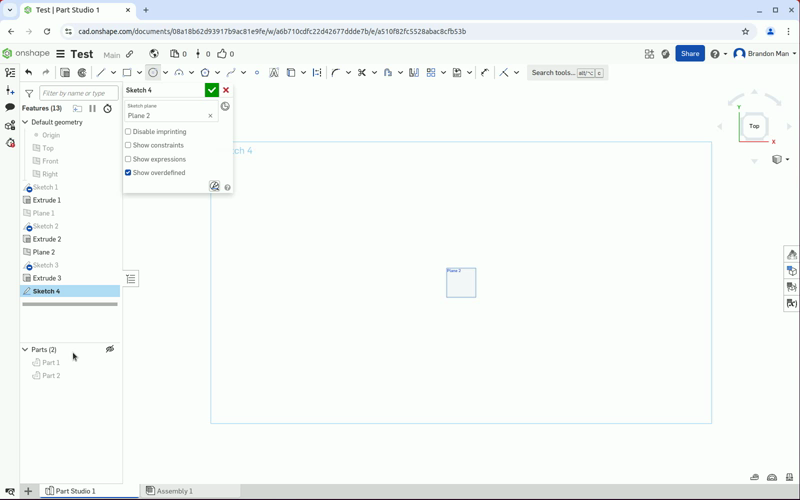
mouse_move(474, 300)
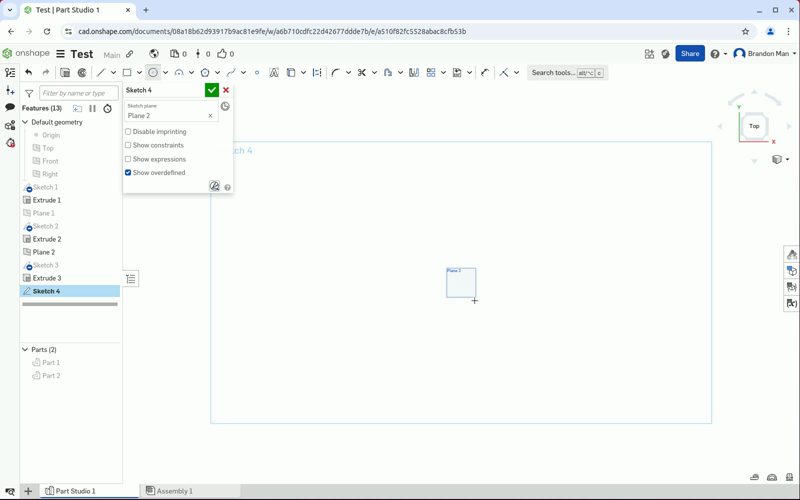
click(474, 300)
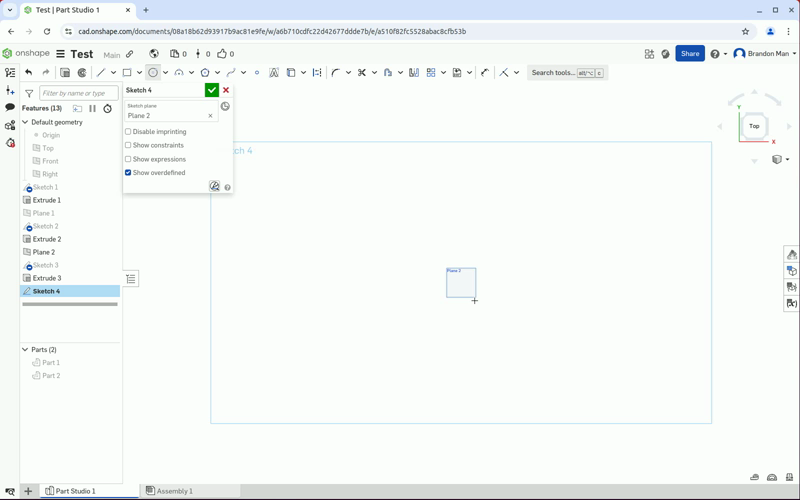
key_up(shift)
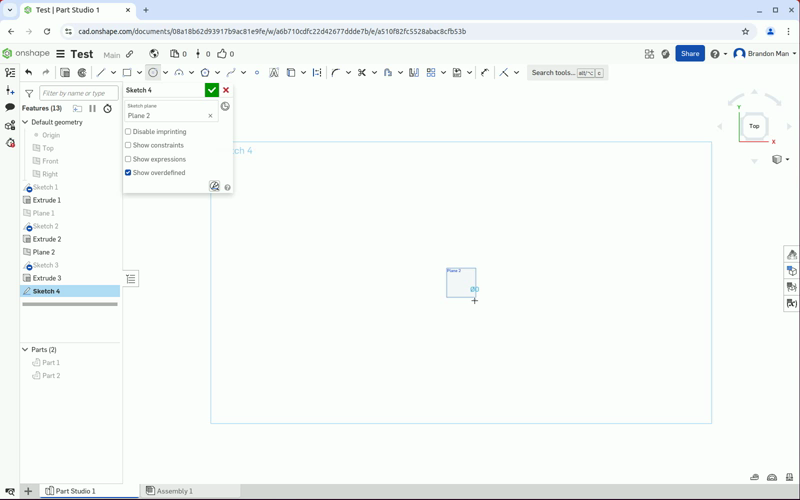
mouse_move(479, 300)
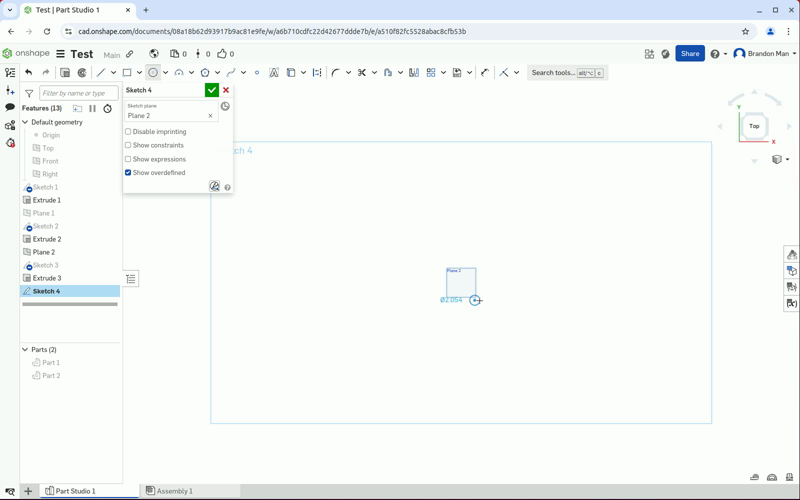
click(479, 300)
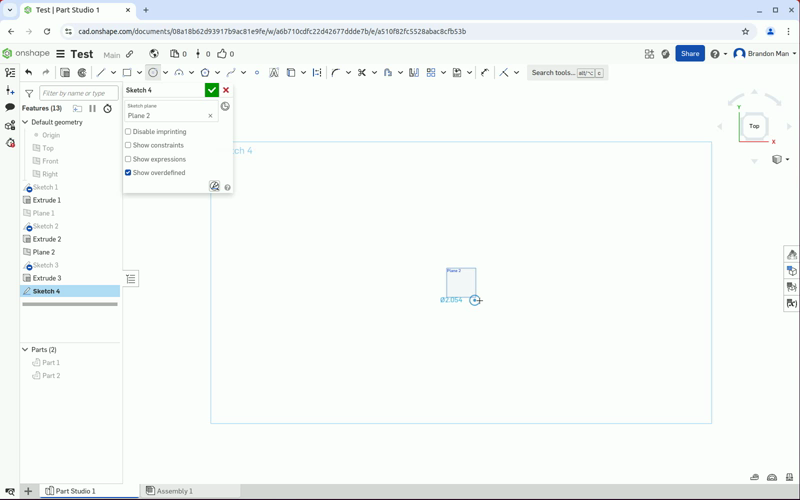
key(esc)
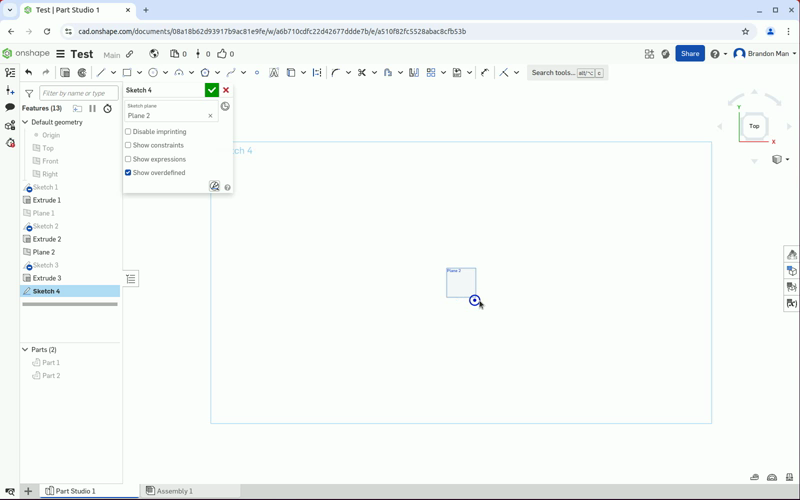
mouse_move(474, 296)
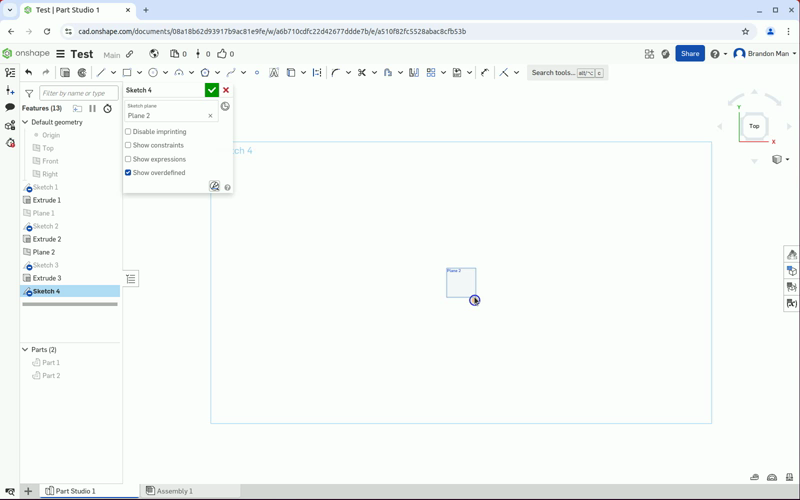
scroll(6)
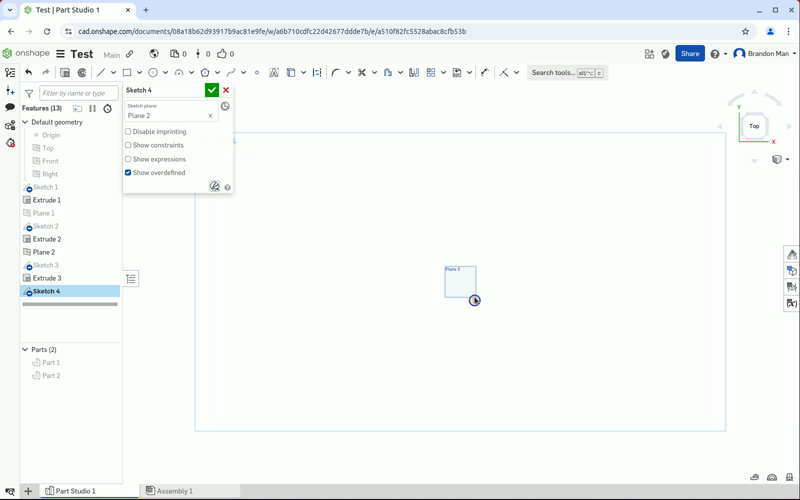
scroll(6)
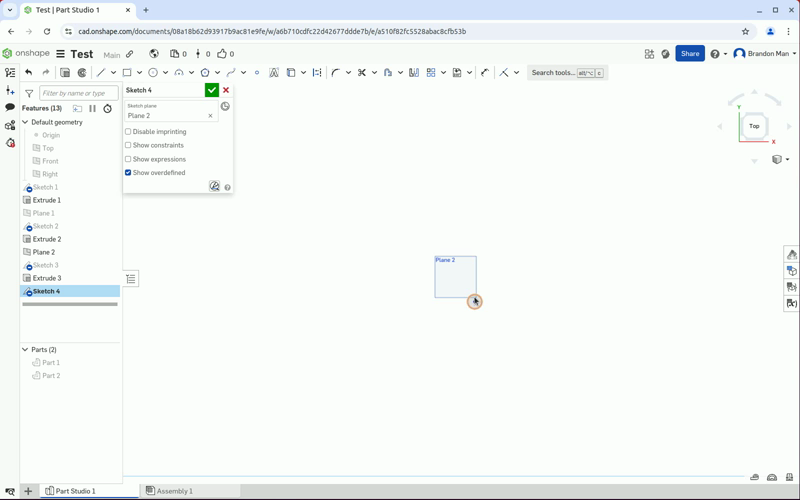
scroll(6)
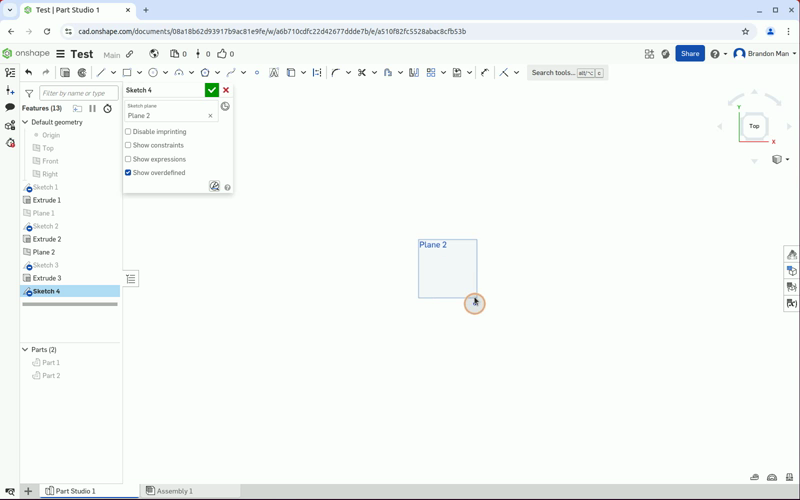
scroll(6)
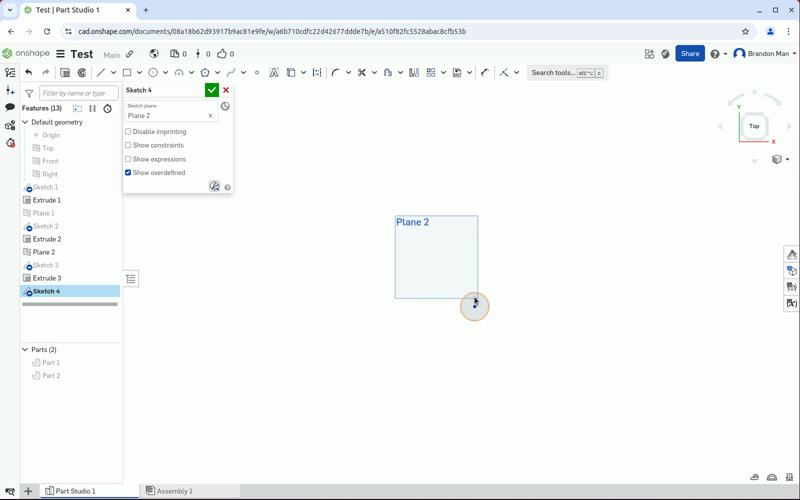
scroll(6)
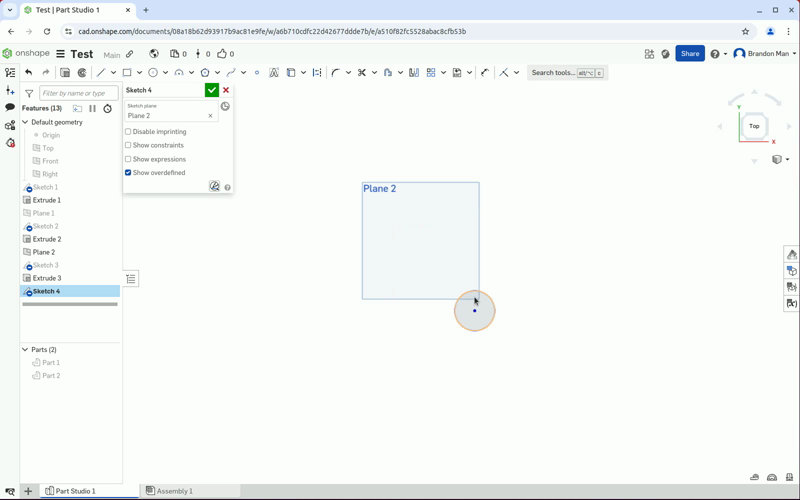
scroll(6)
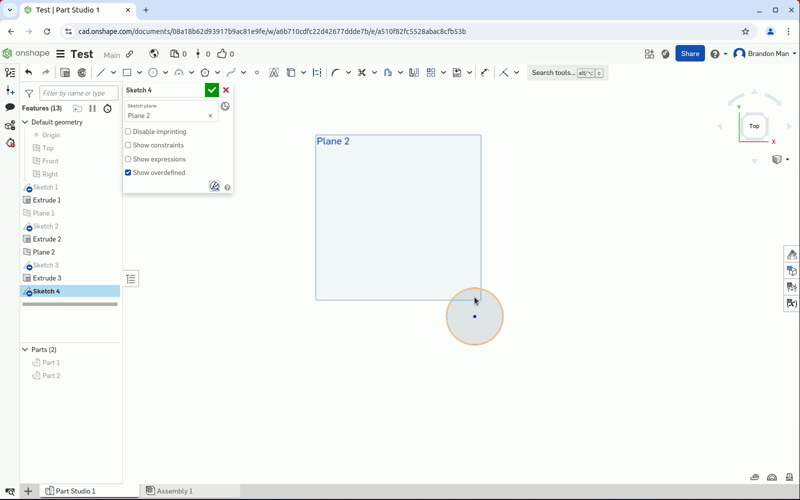
scroll(6)
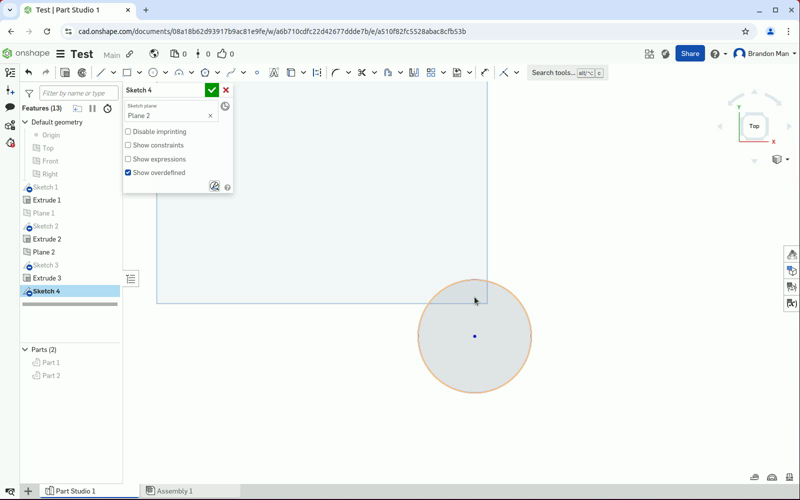
click(474, 296)
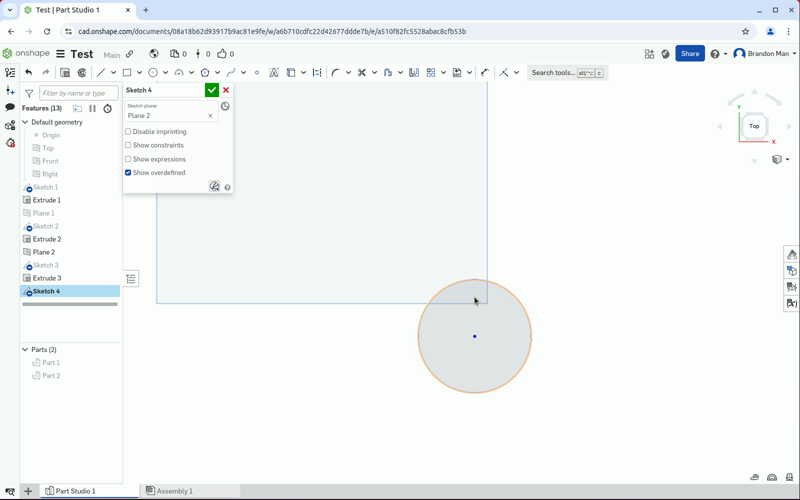
scroll(-6)
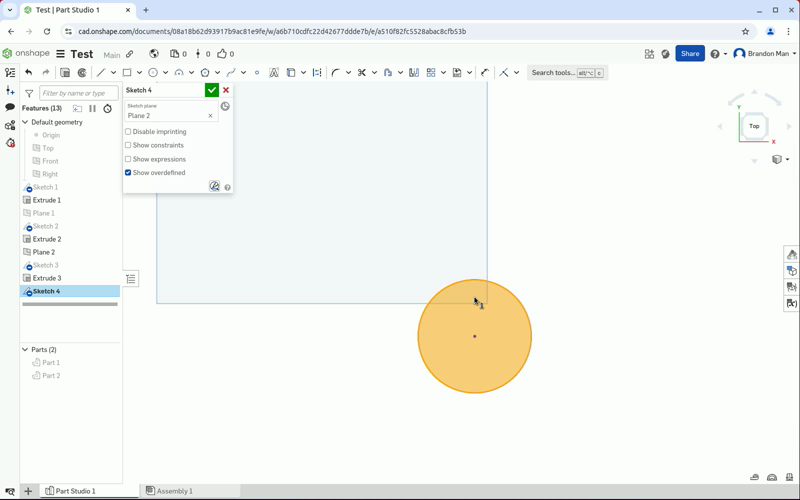
scroll(-6)
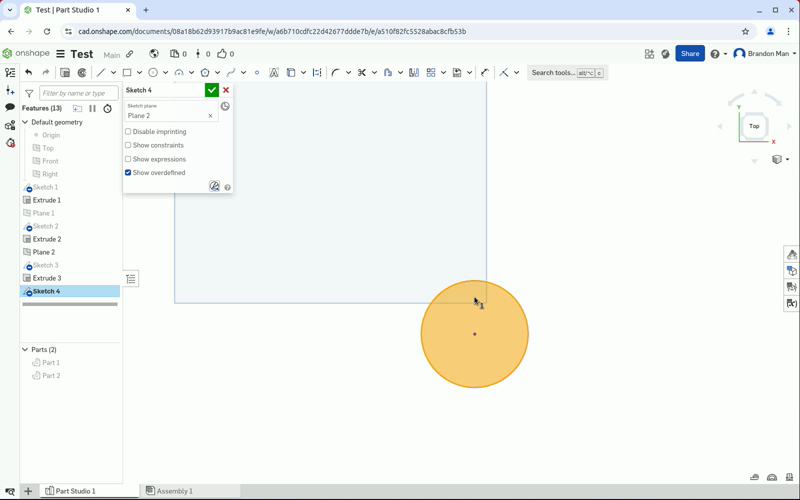
scroll(-6)
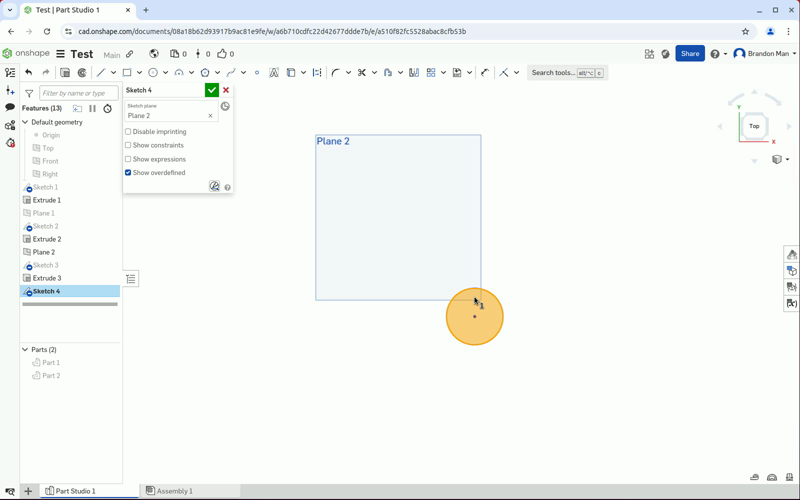
scroll(-6)
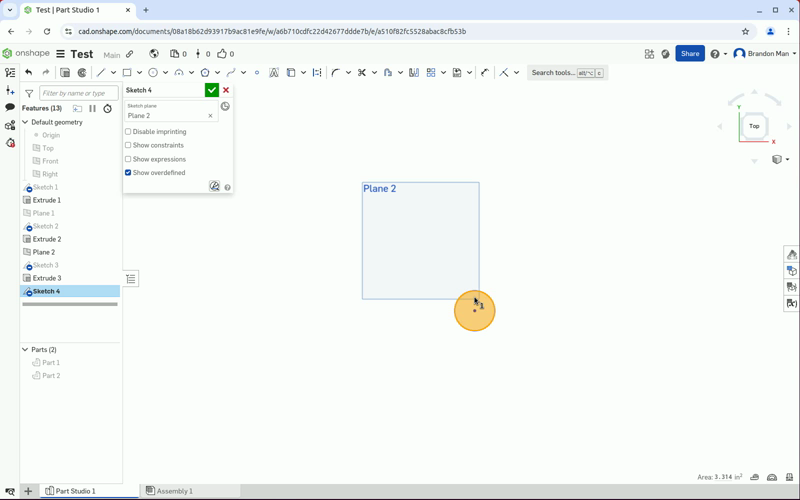
scroll(-6)
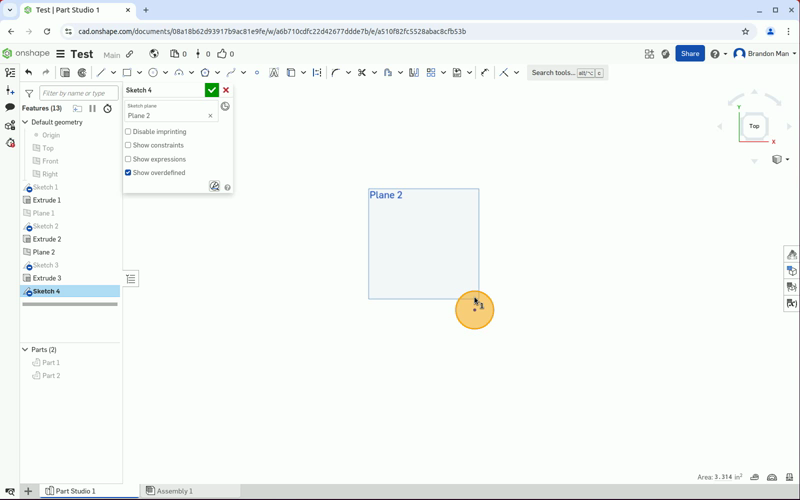
scroll(-6)
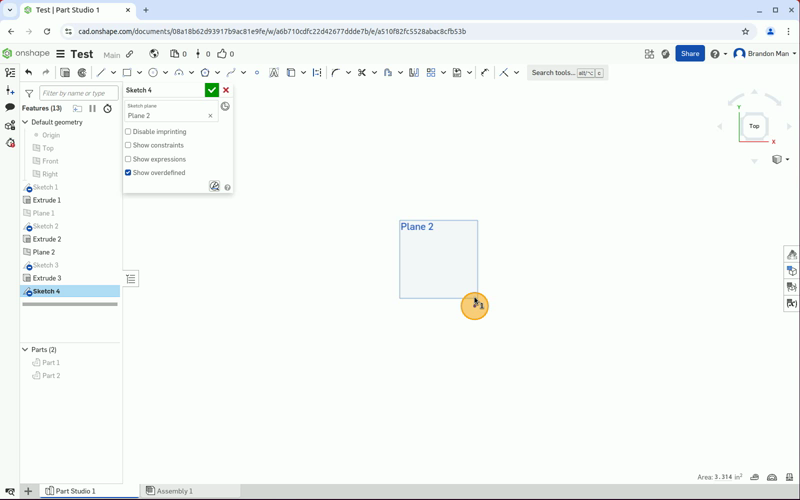
scroll(-6)
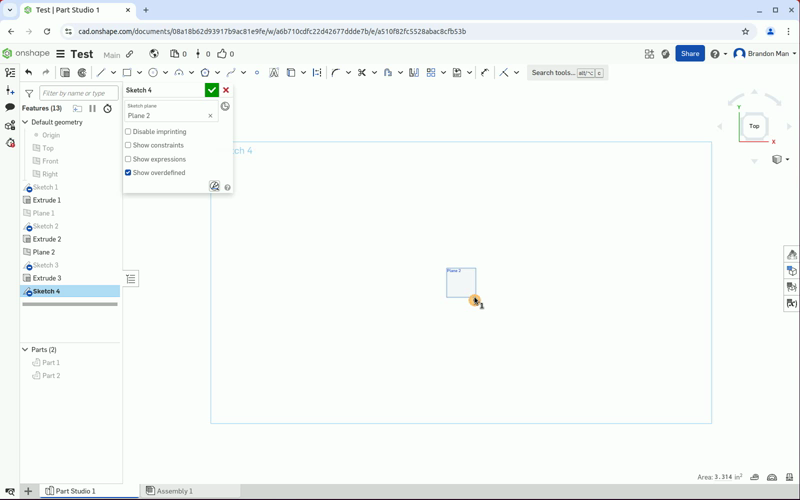
mouse_move(73, 352)
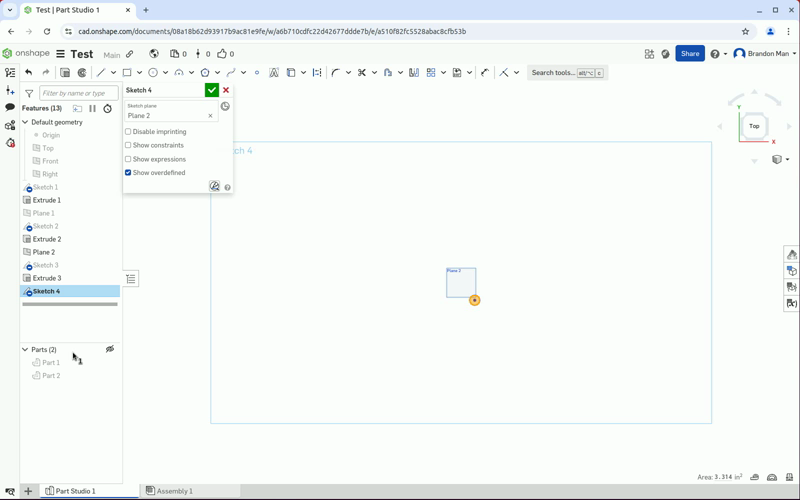
key(shift+y)
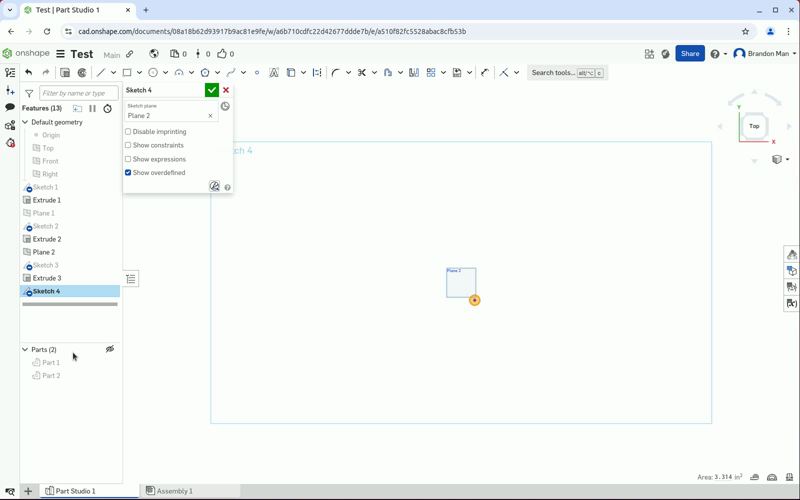
key(shift+e)
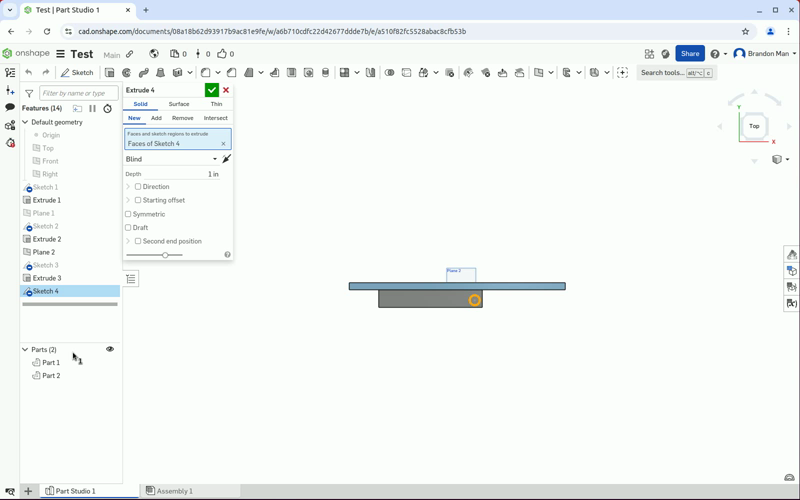
mouse_move(143, 106)
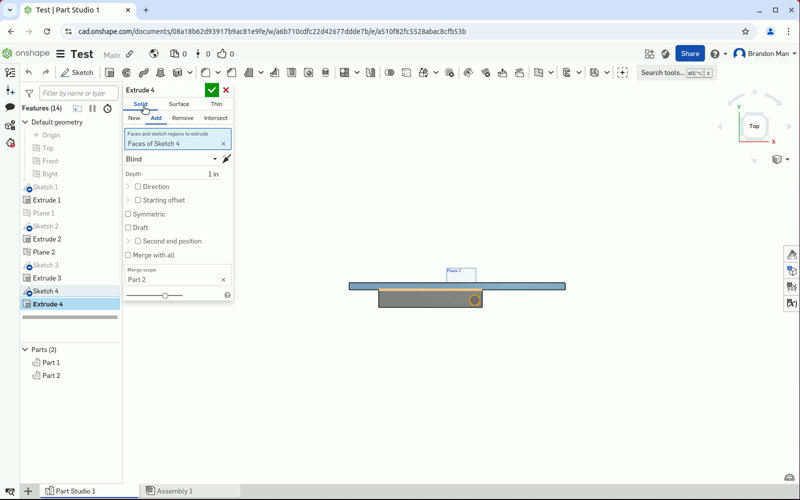
click(143, 106)
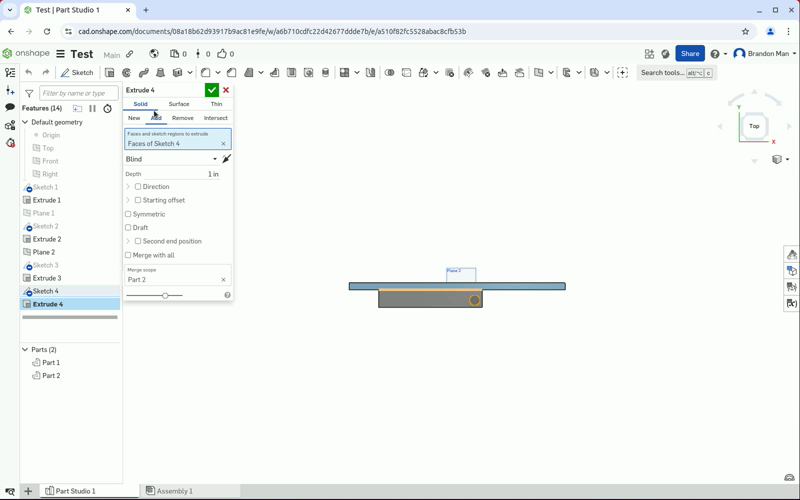
mouse_move(186, 120)
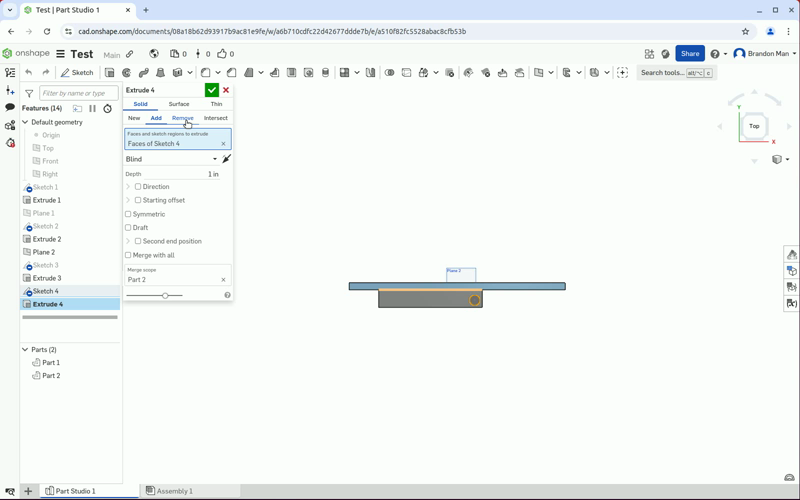
click(186, 120)
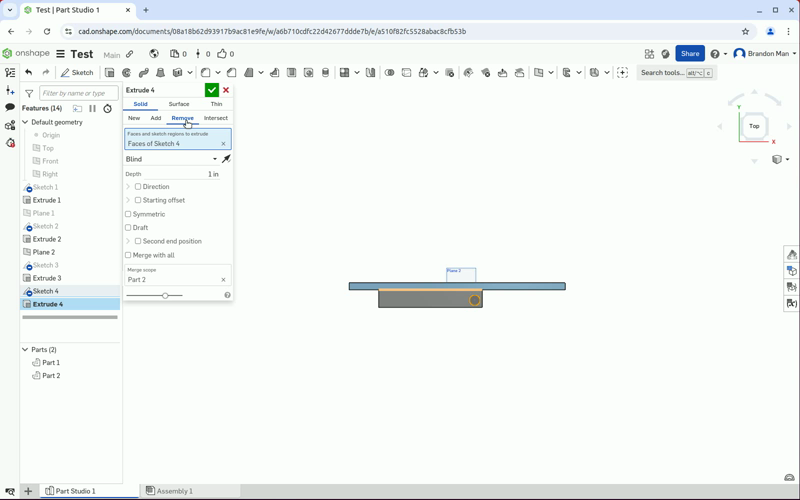
key(tab, 4)
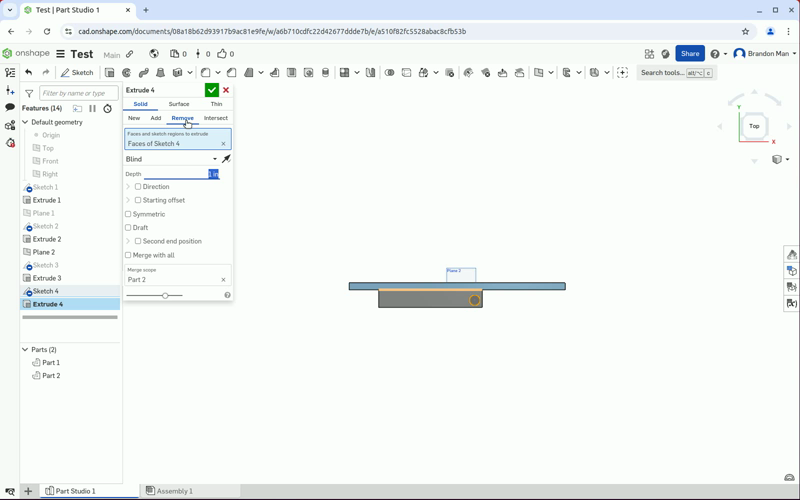
text(17.572)
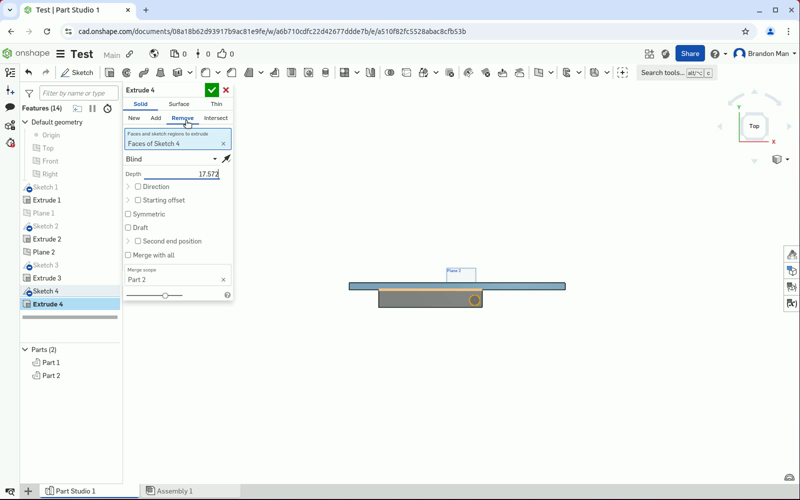
key(tab, 6)
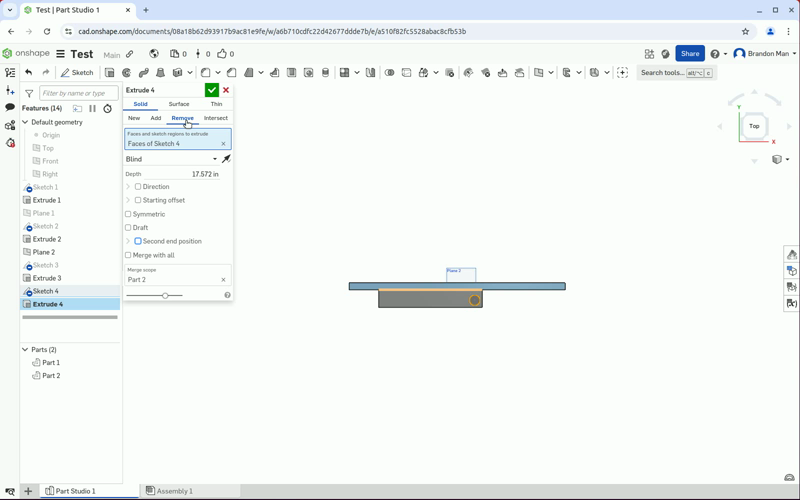
key(space)
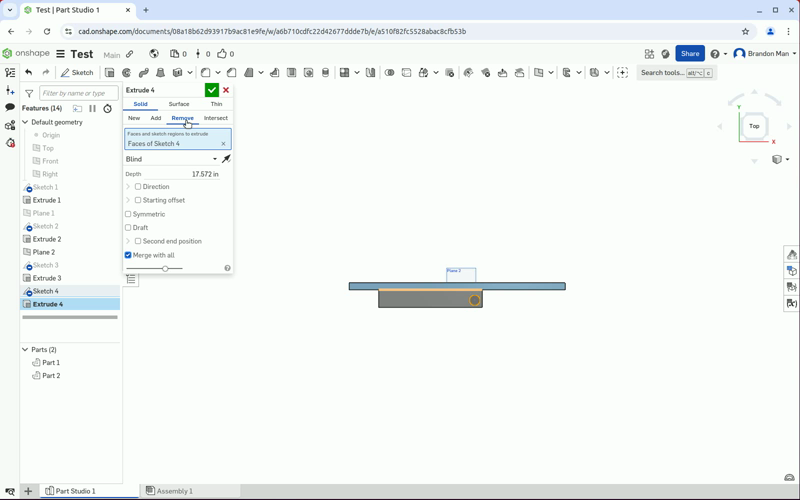
key(enter)
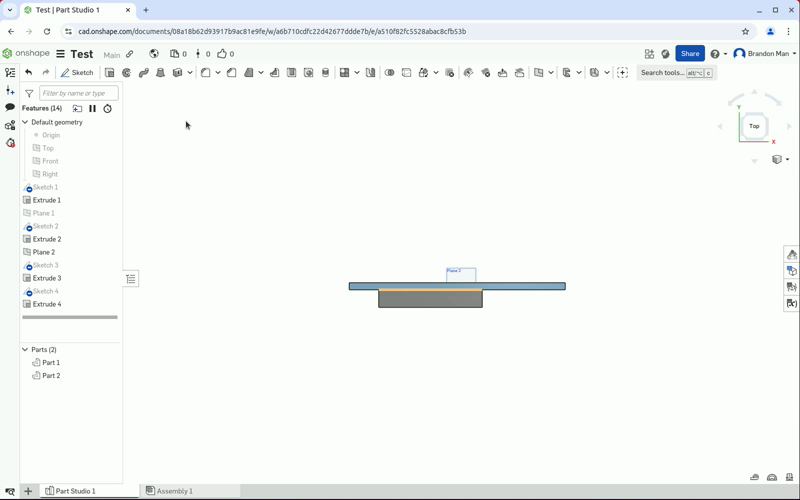
key(shift+h)
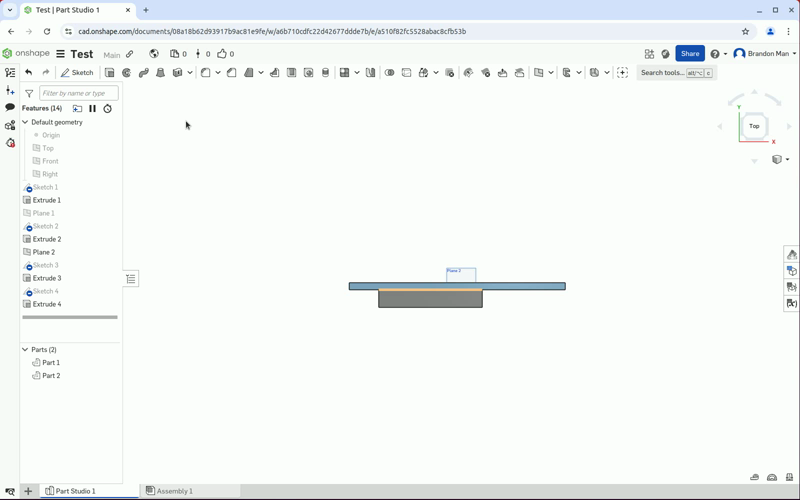
key(shift+h)
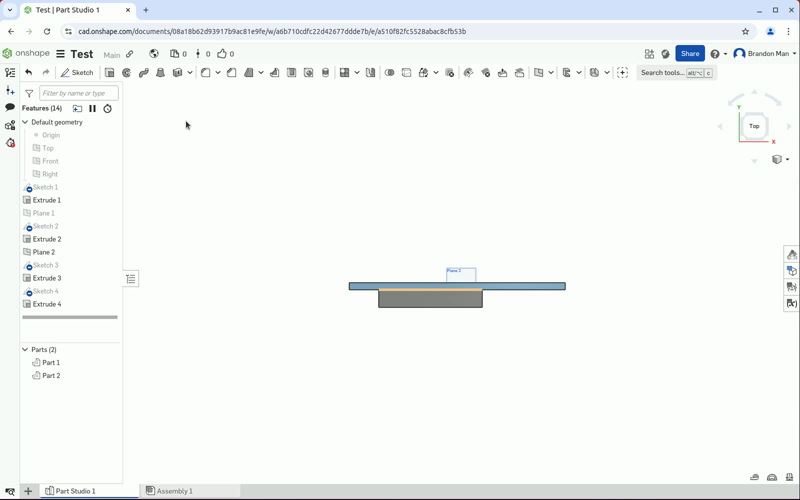
key(shift+7)
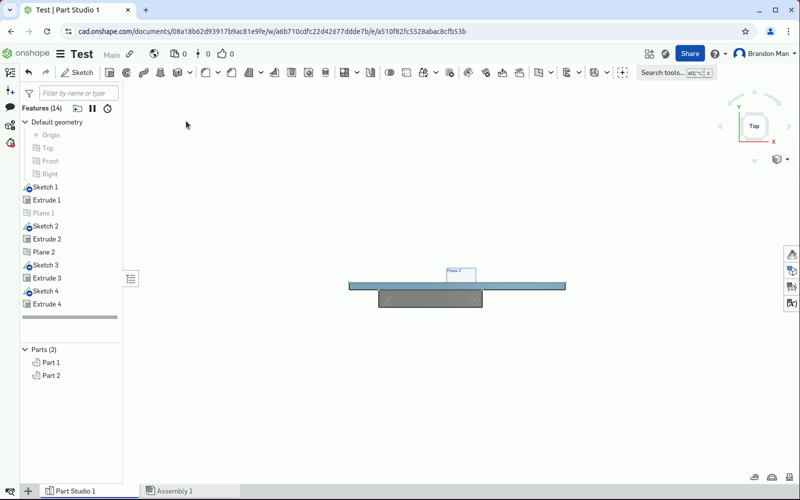
key(up, 3)
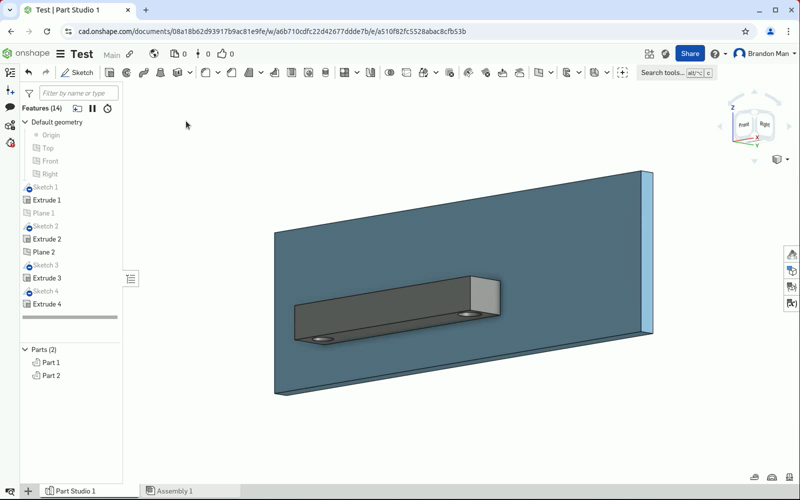
key(left, 3)
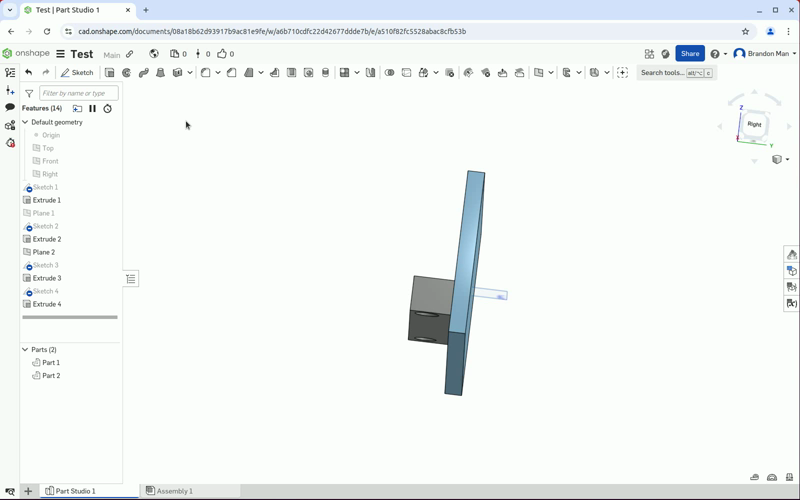
key(right, 3)
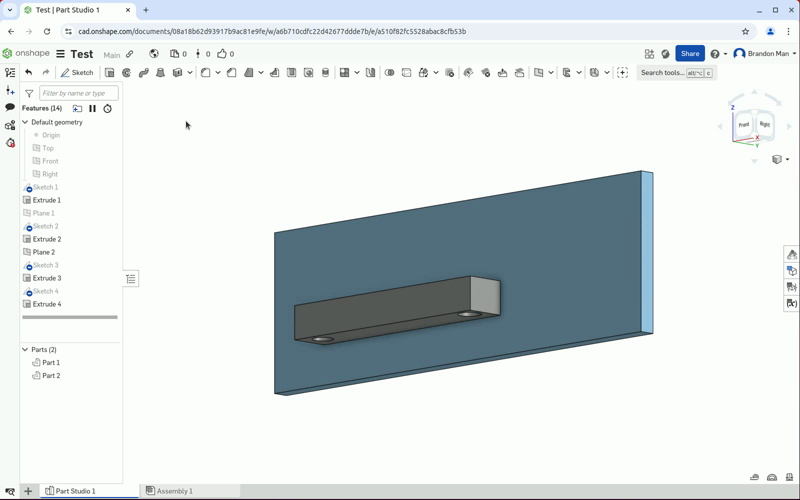
key(down, 3)
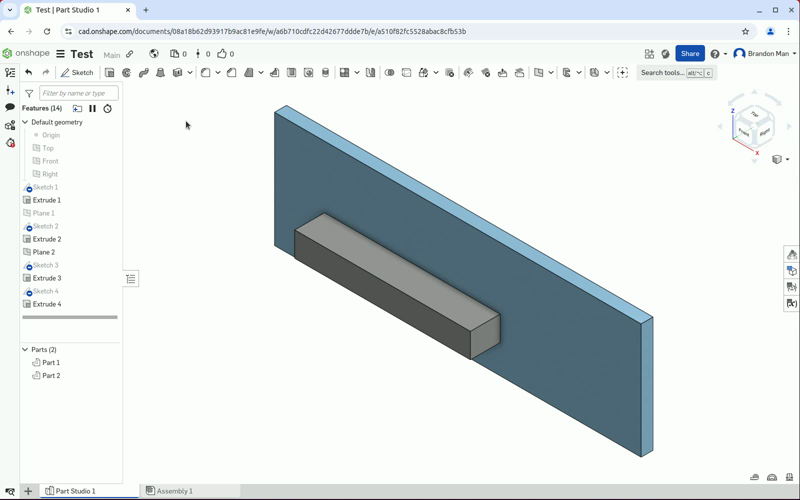
mouse_move(73, 189)
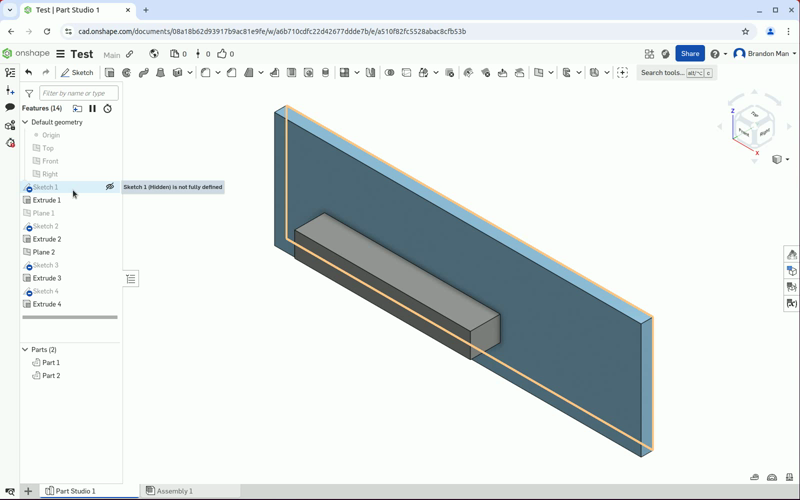
click(73, 189)